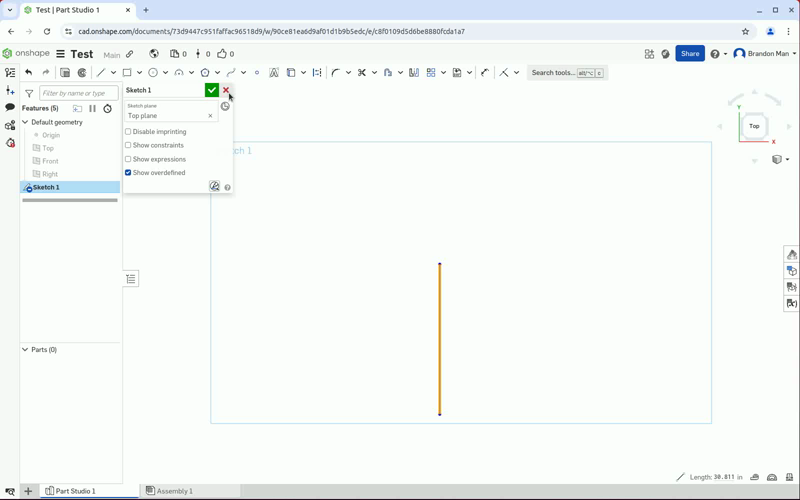
key(shift+h)
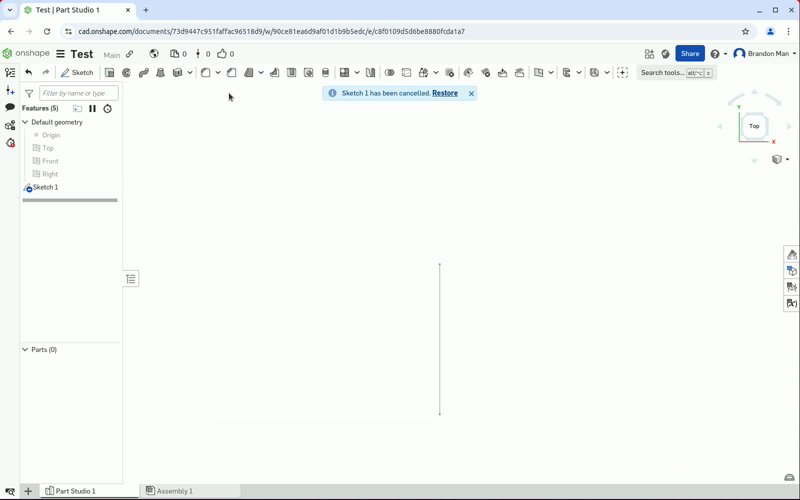
key(shift+s)
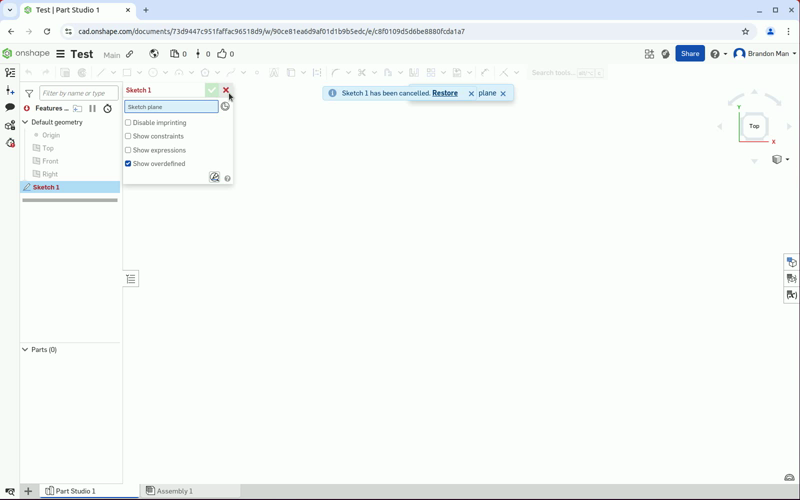
mouse_move(73, 150)
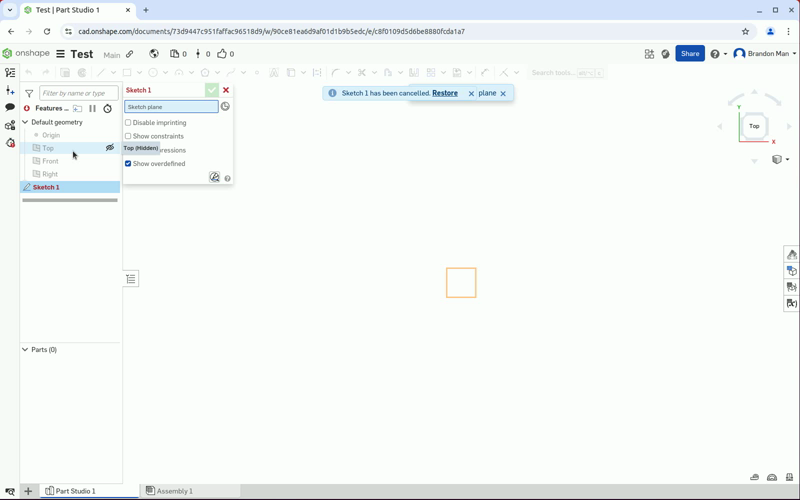
click(73, 150)
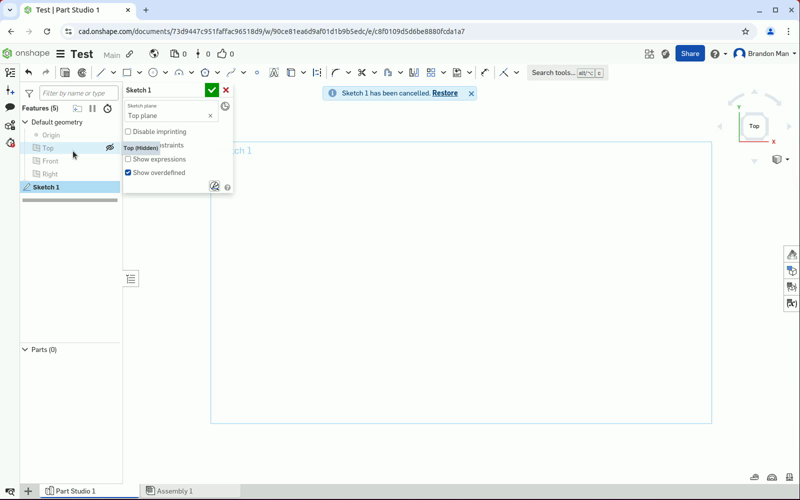
mouse_move(73, 352)
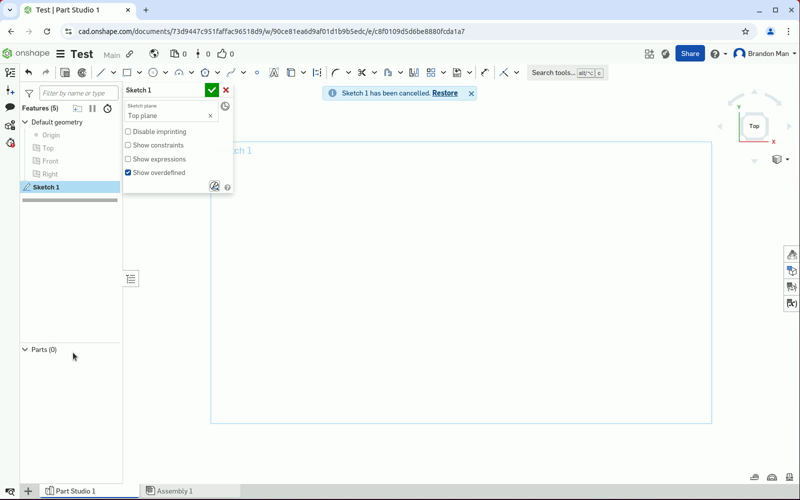
key(y)
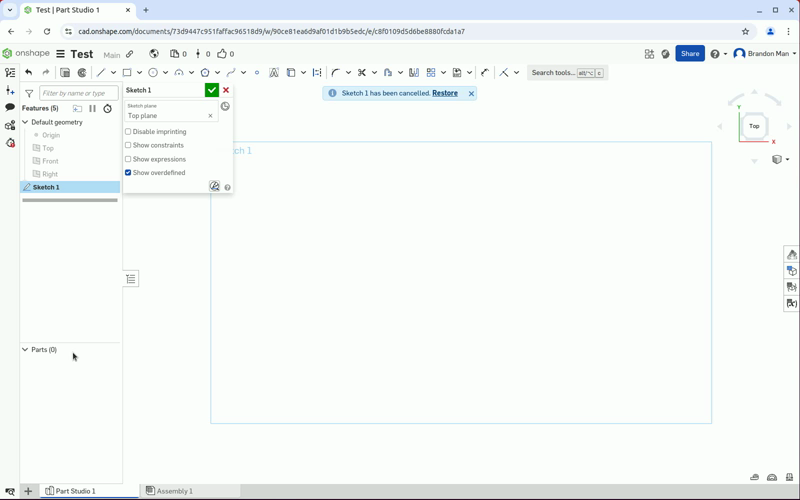
key(a)
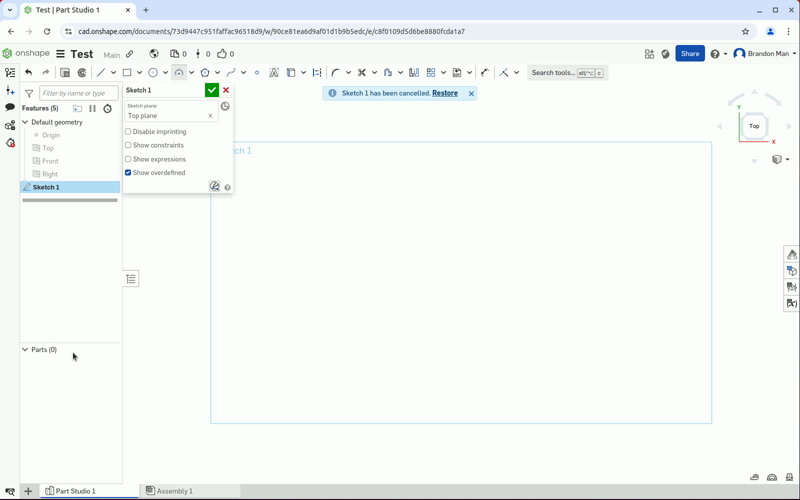
key_down(shift)
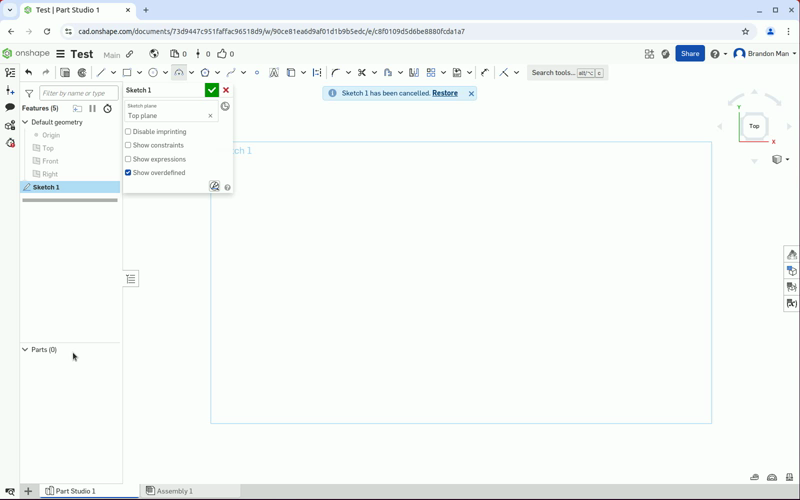
mouse_move(460, 282)
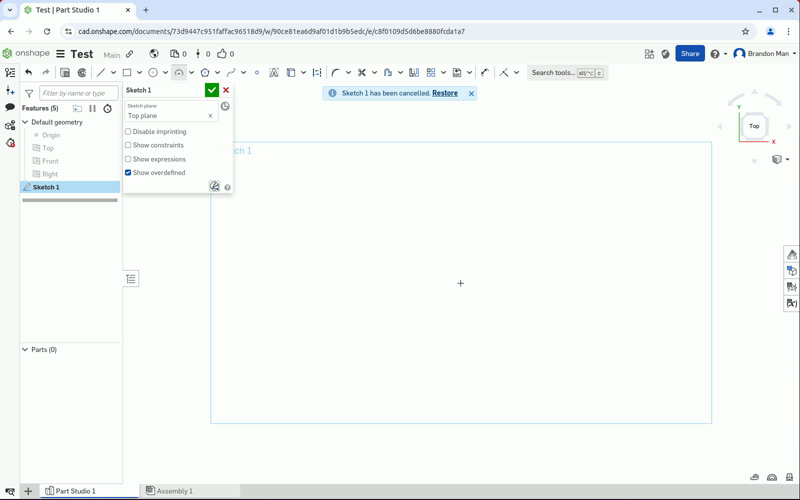
click(460, 282)
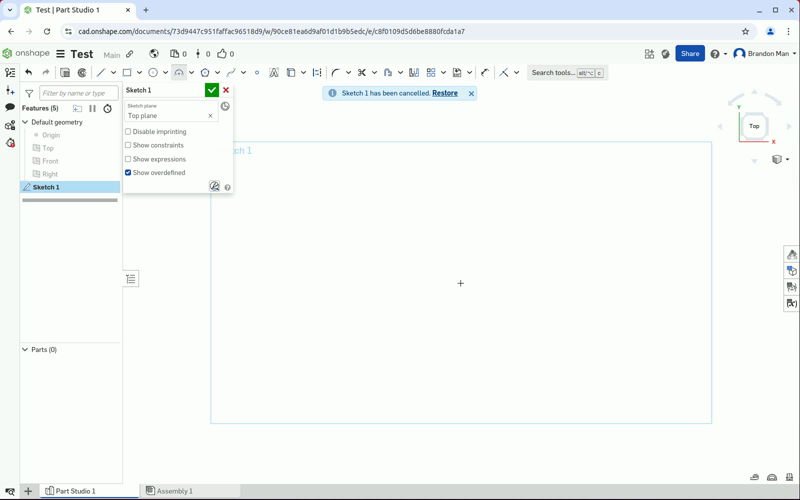
key_up(shift)
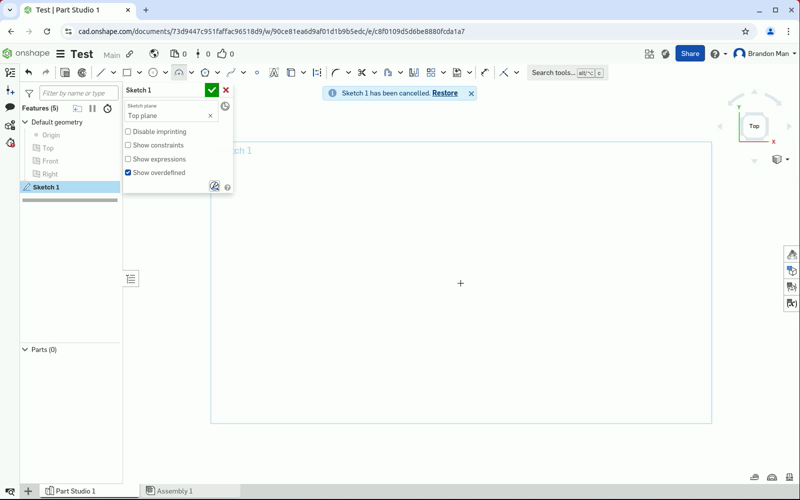
key_down(shift)
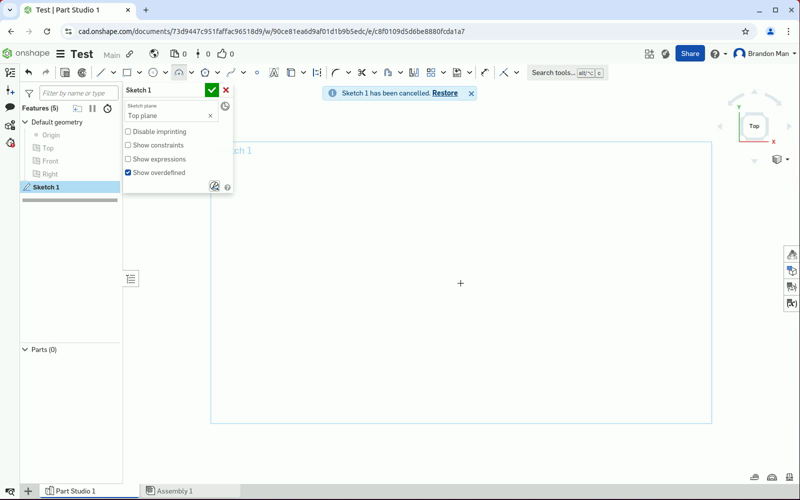
mouse_move(482, 295)
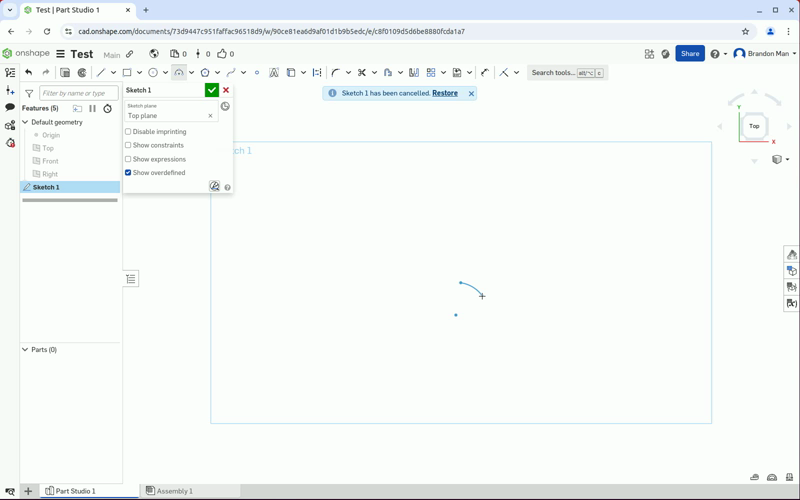
click(482, 295)
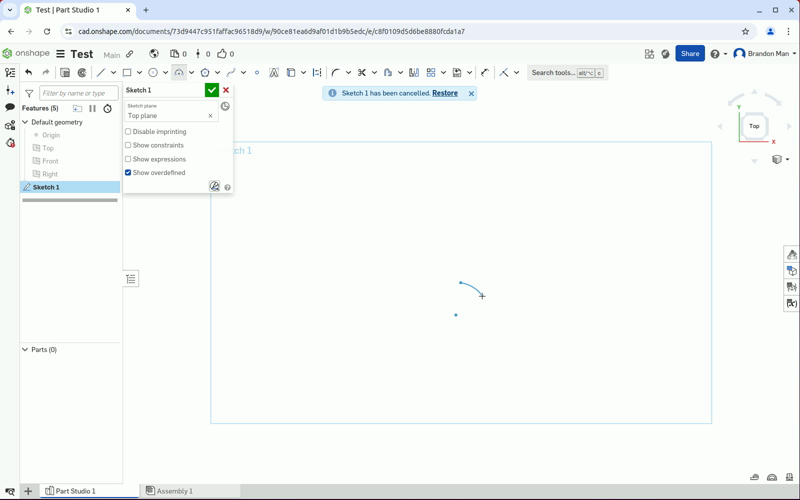
mouse_move(467, 296)
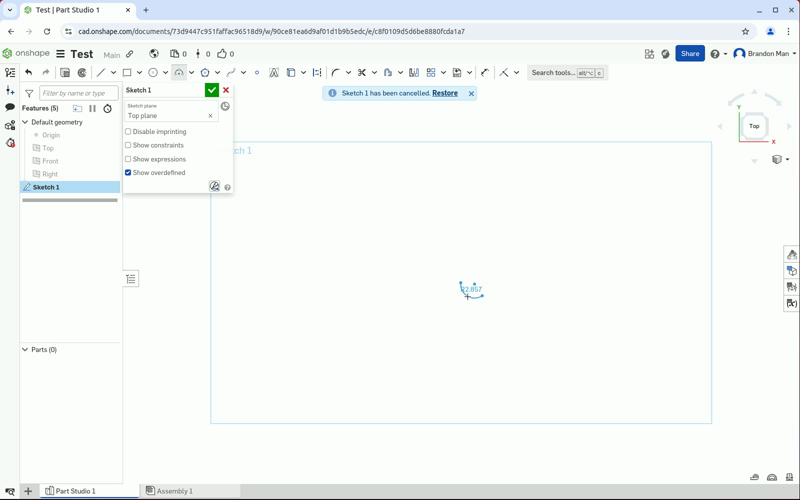
click(467, 296)
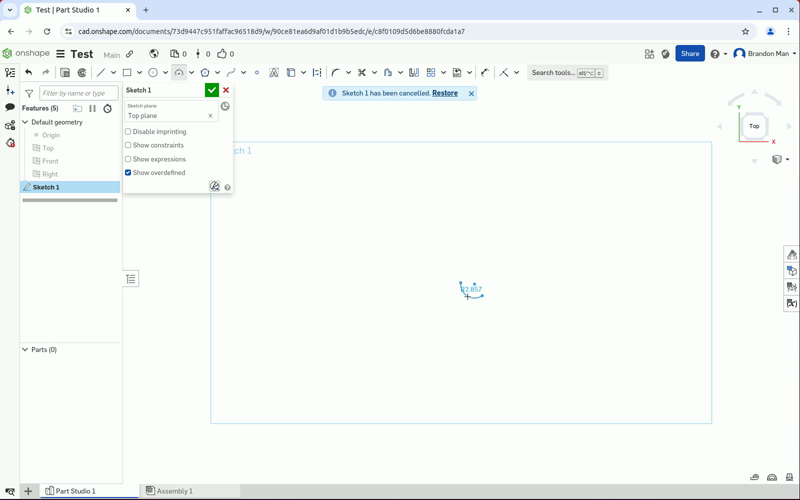
key_up(shift)
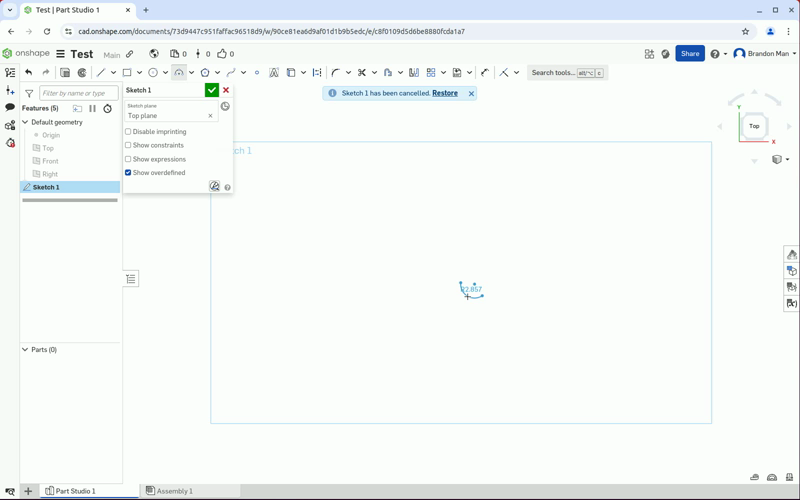
key(esc)
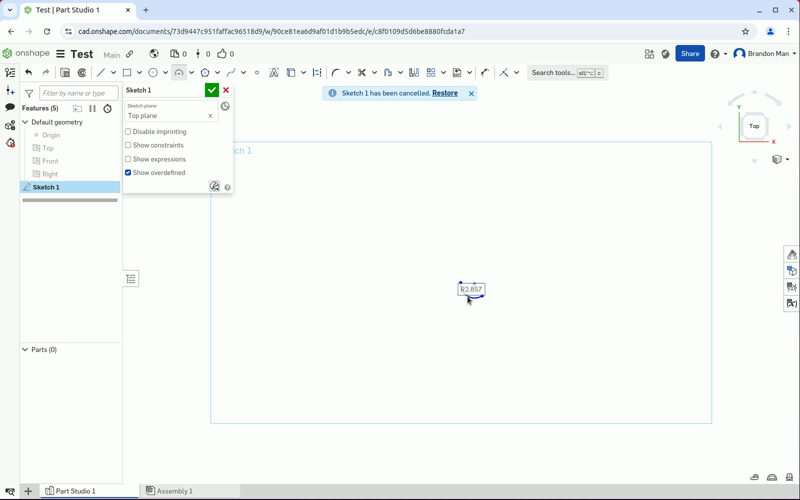
key(l)
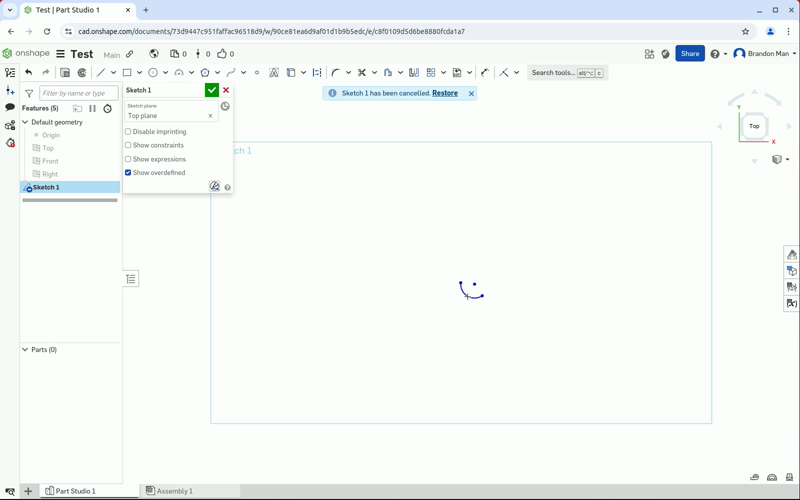
mouse_move(482, 295)
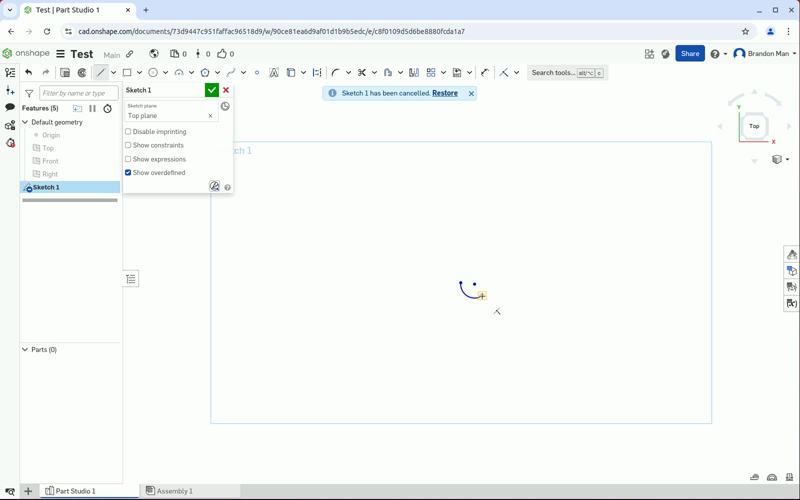
click(482, 295)
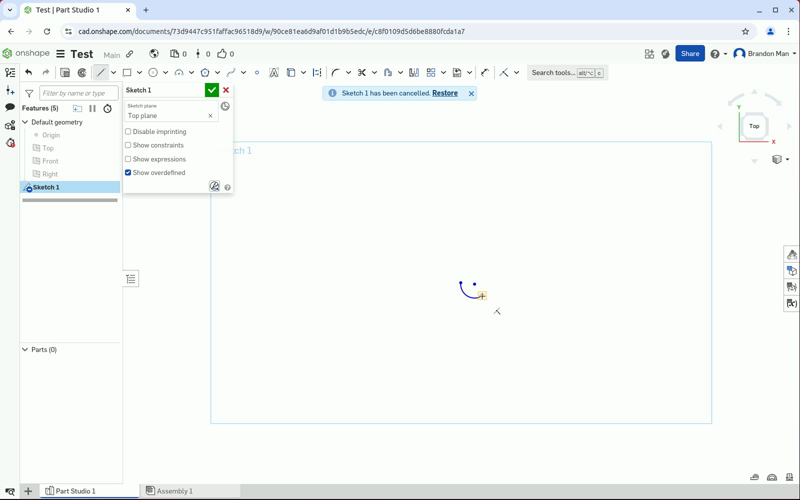
key_down(shift)
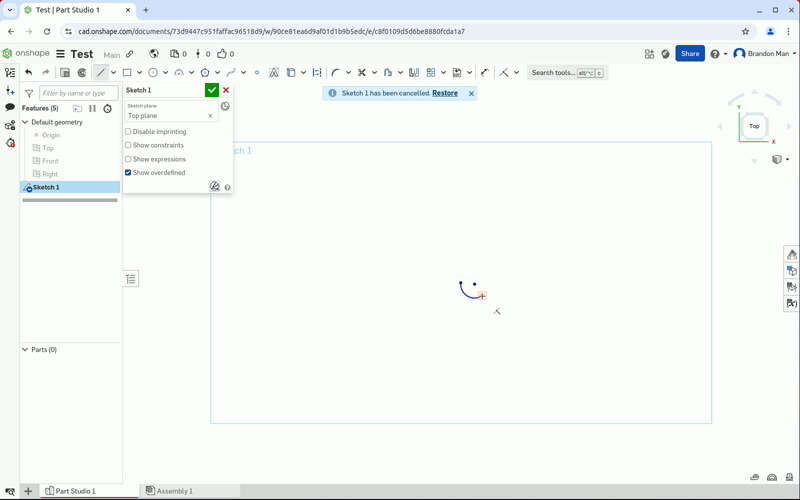
mouse_move(512, 295)
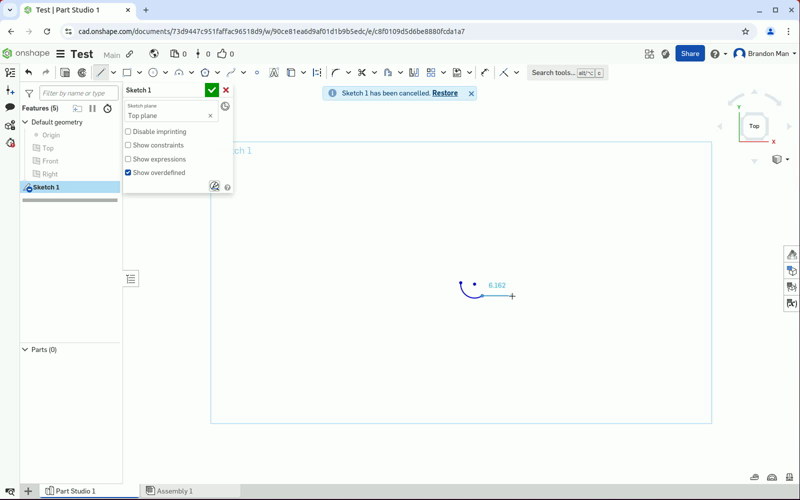
mouse_move(520, 274)
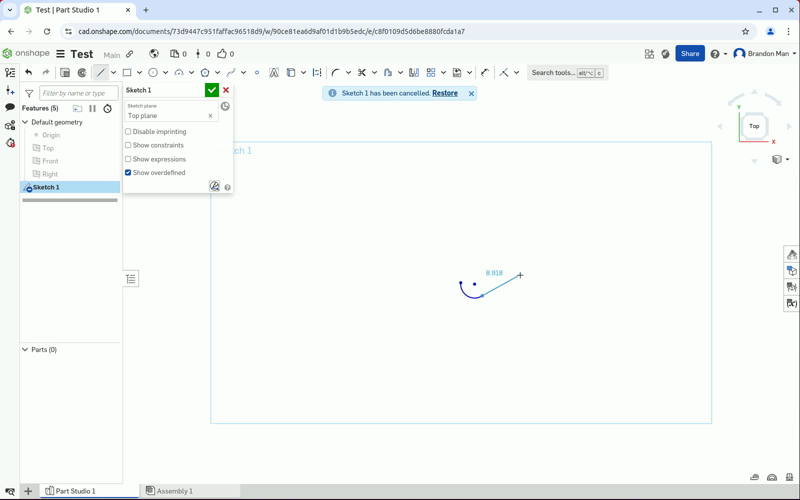
click(520, 274)
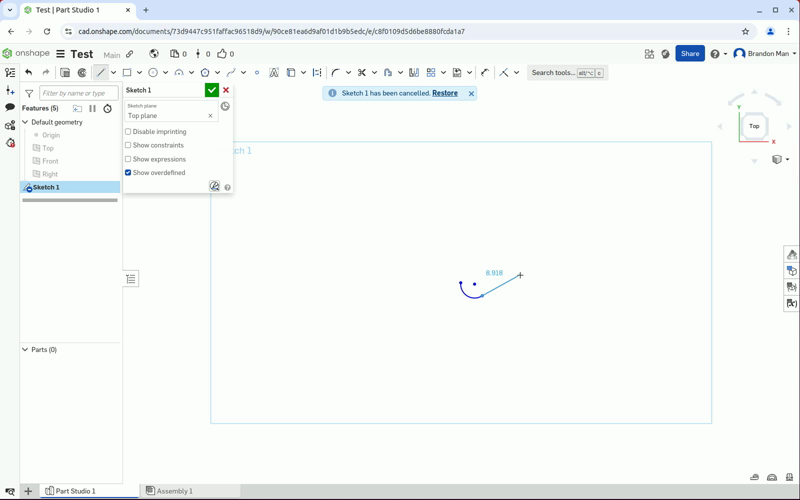
key_up(shift)
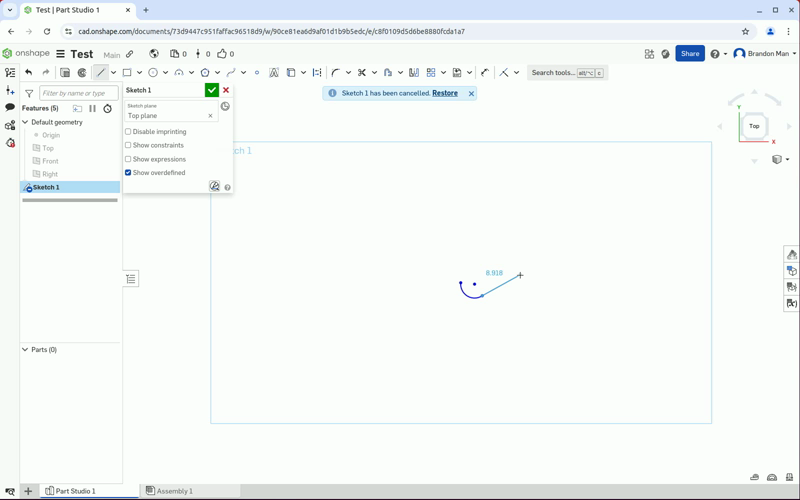
key(esc)
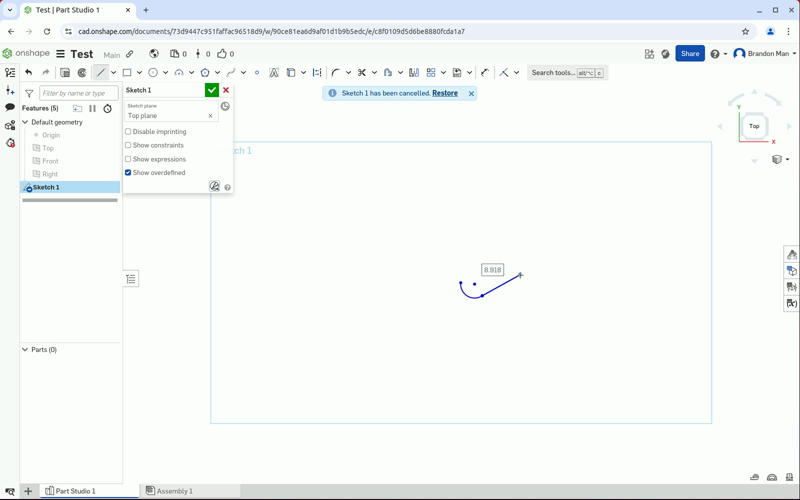
key(a)
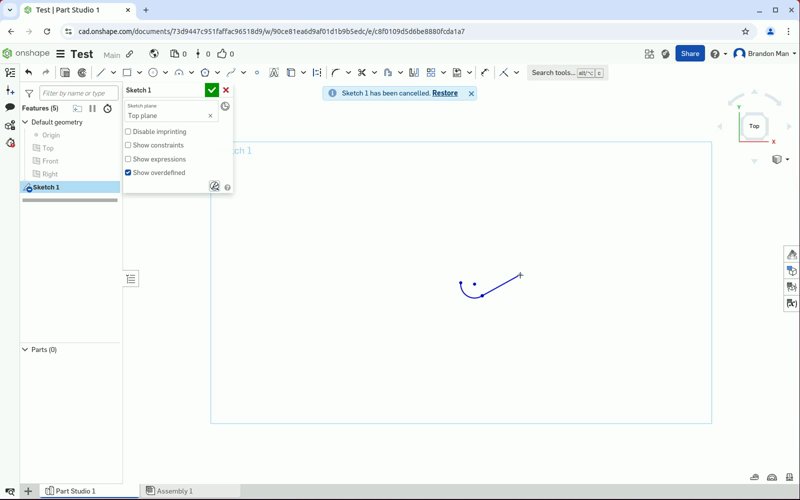
mouse_move(520, 274)
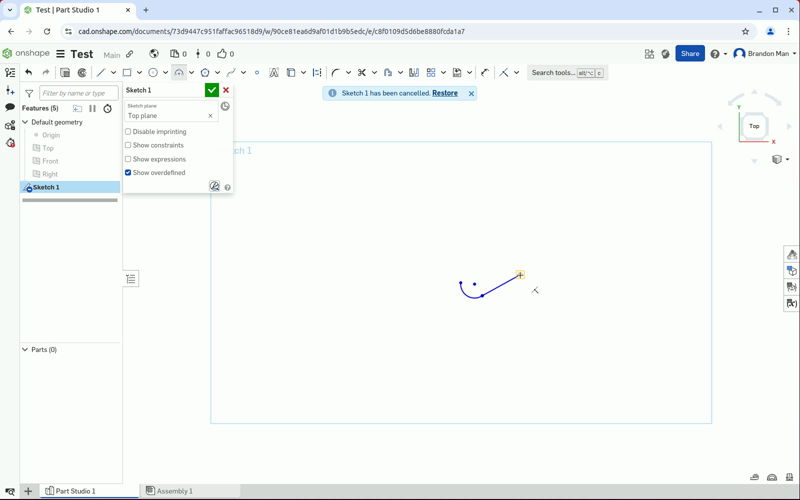
click(520, 274)
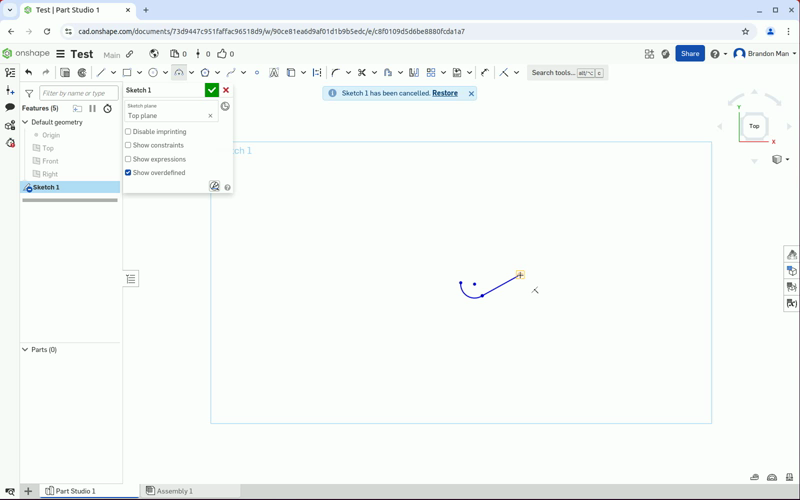
key_down(shift)
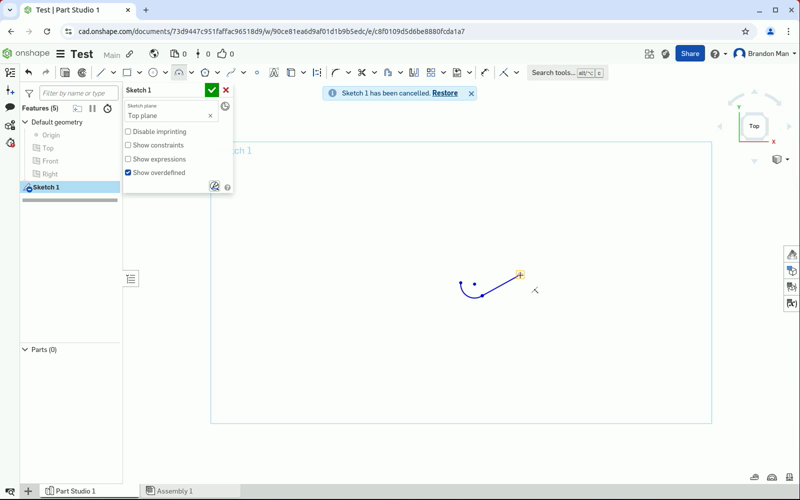
mouse_move(521, 249)
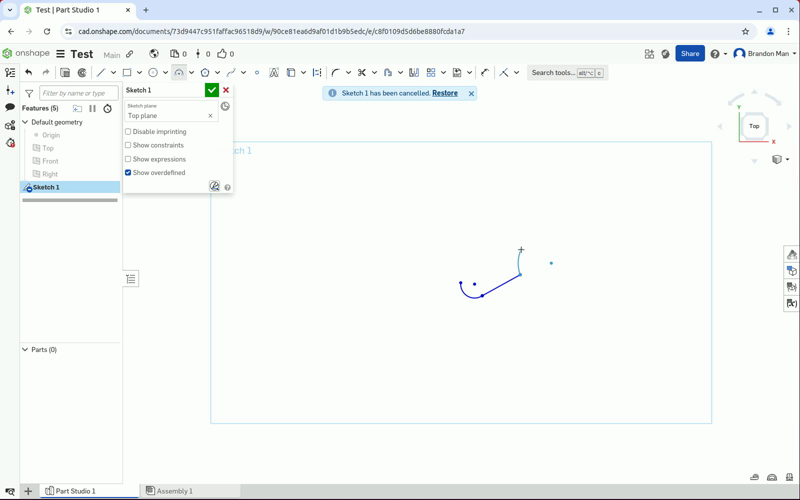
click(521, 249)
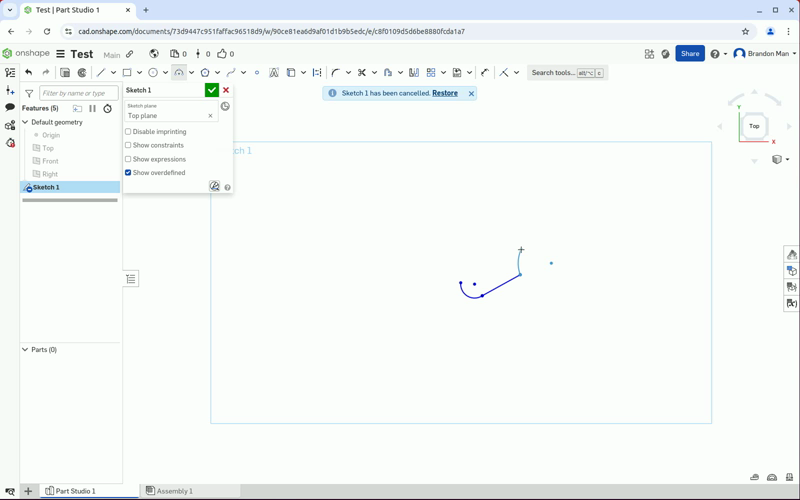
mouse_move(528, 261)
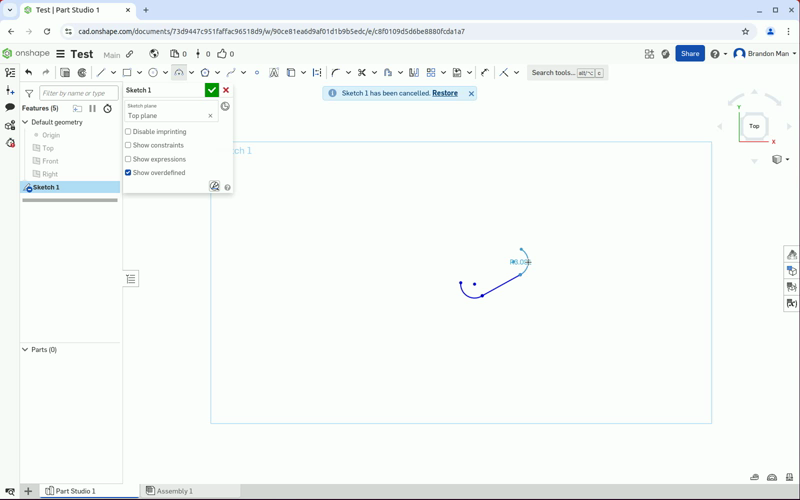
click(528, 261)
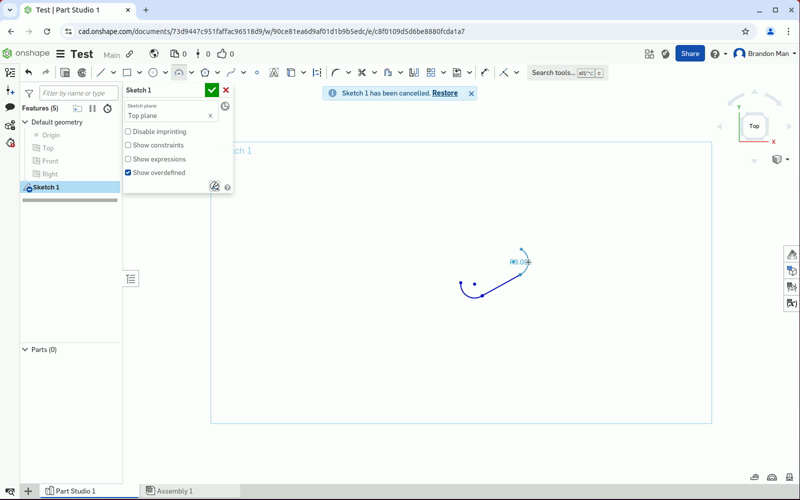
key_up(shift)
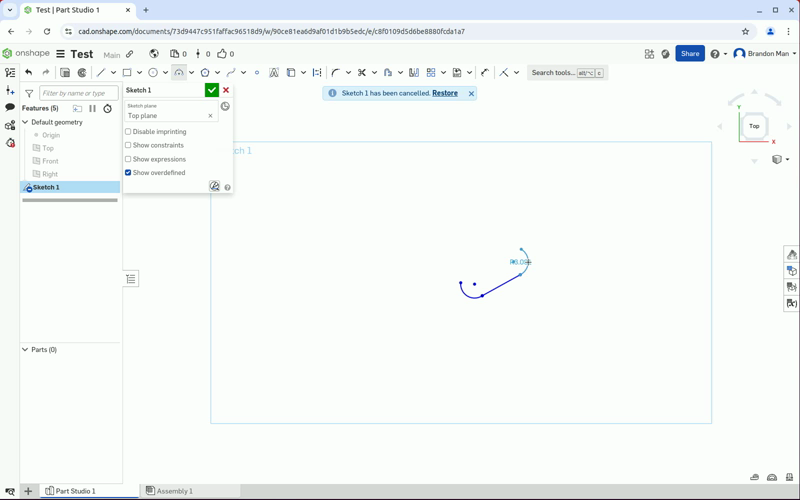
key(esc)
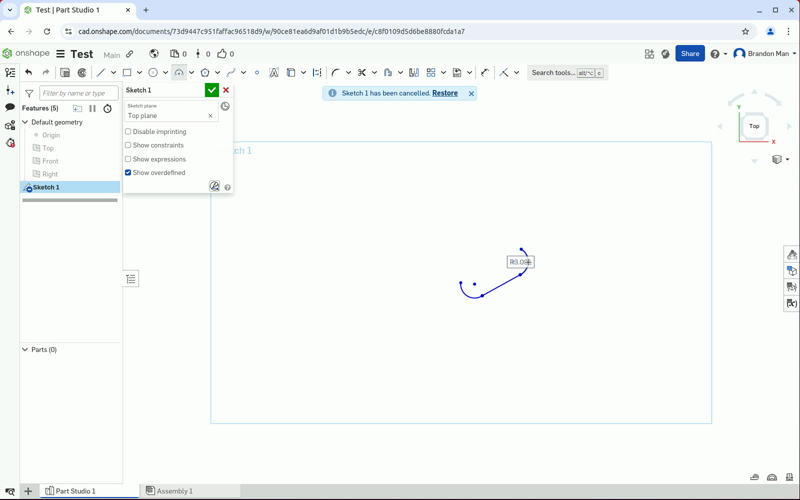
key(l)
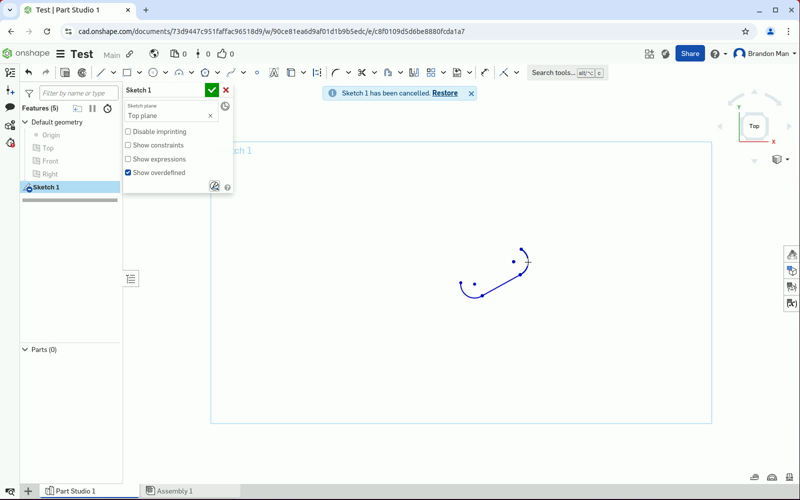
mouse_move(521, 249)
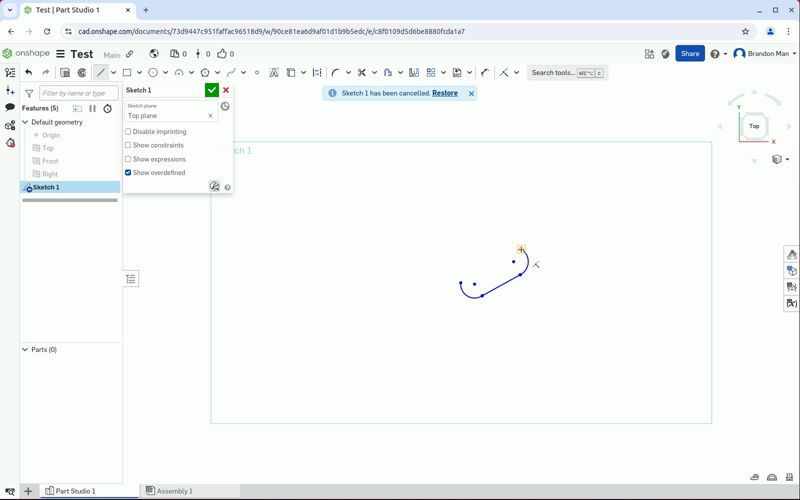
click(521, 249)
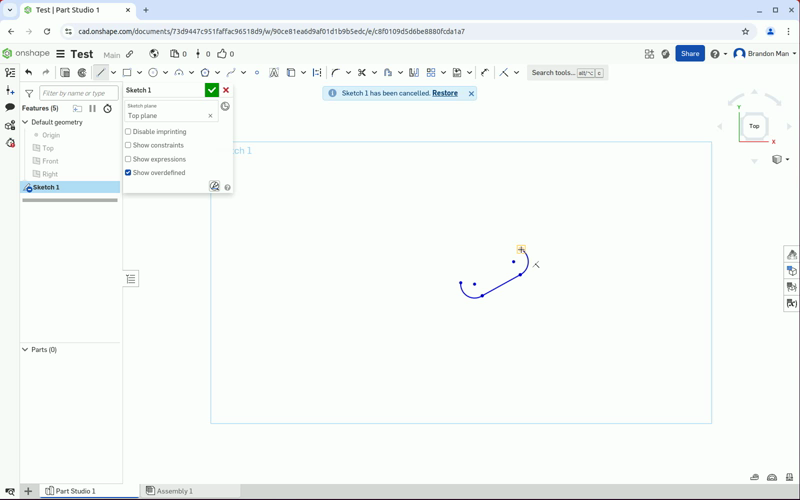
key_down(shift)
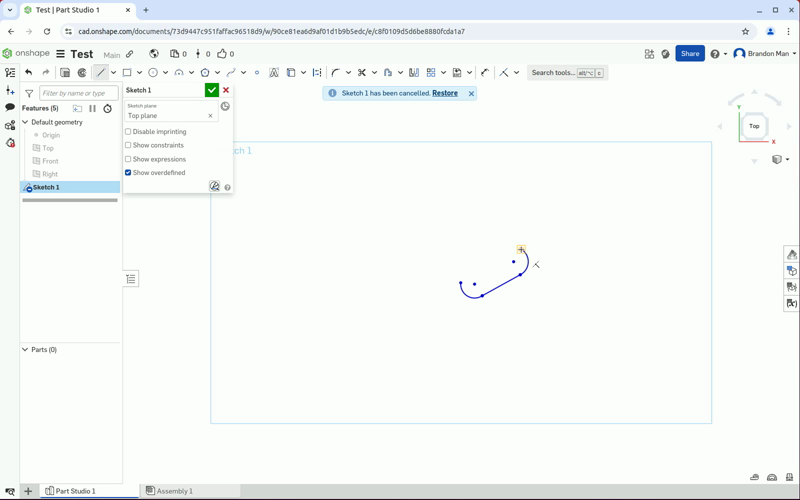
mouse_move(551, 249)
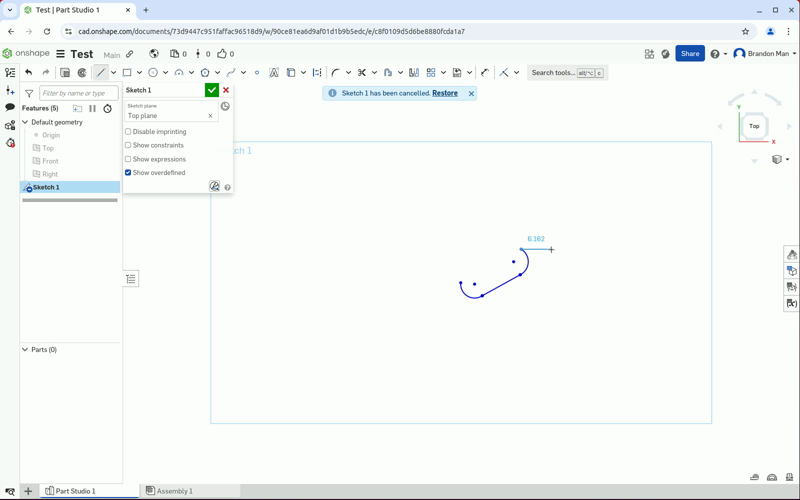
mouse_move(483, 227)
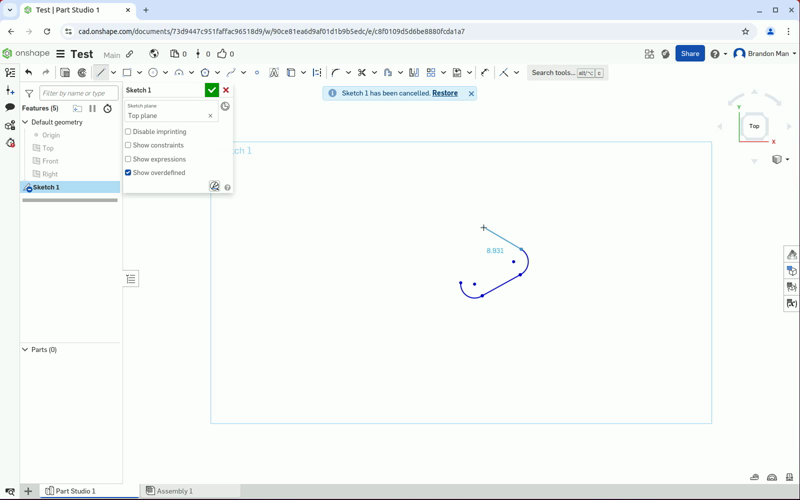
click(483, 227)
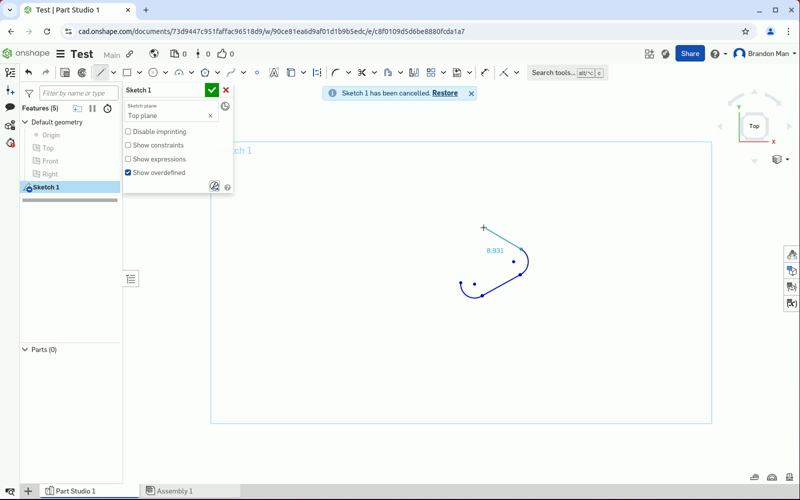
key_up(shift)
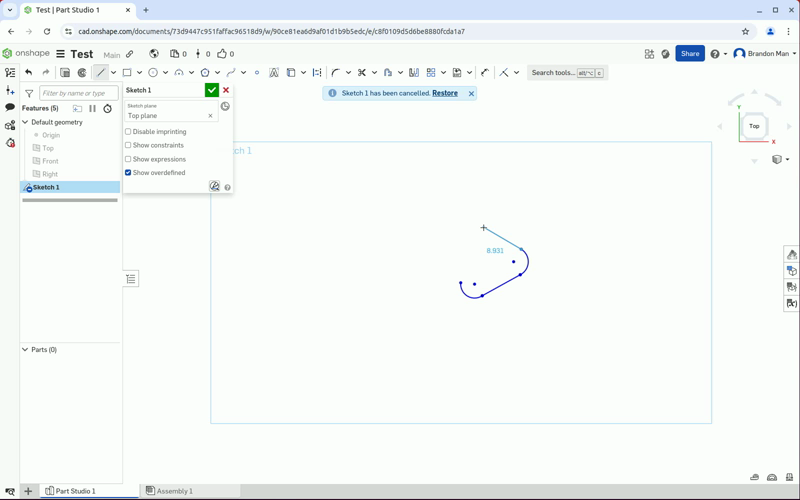
key(esc)
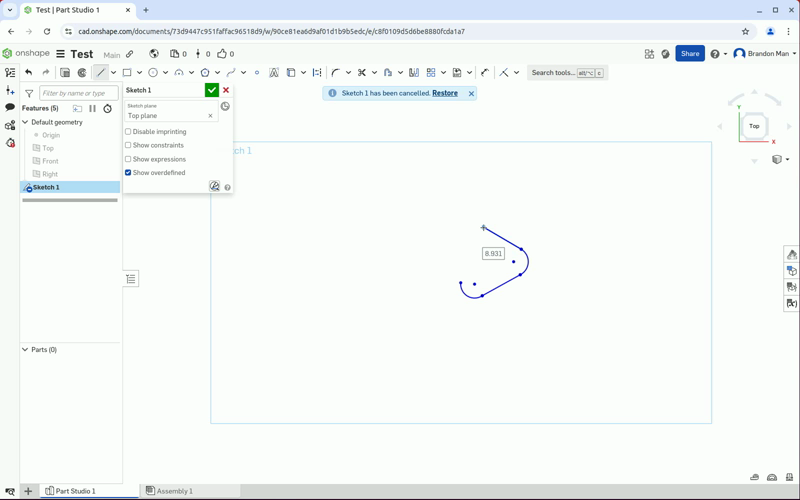
key(a)
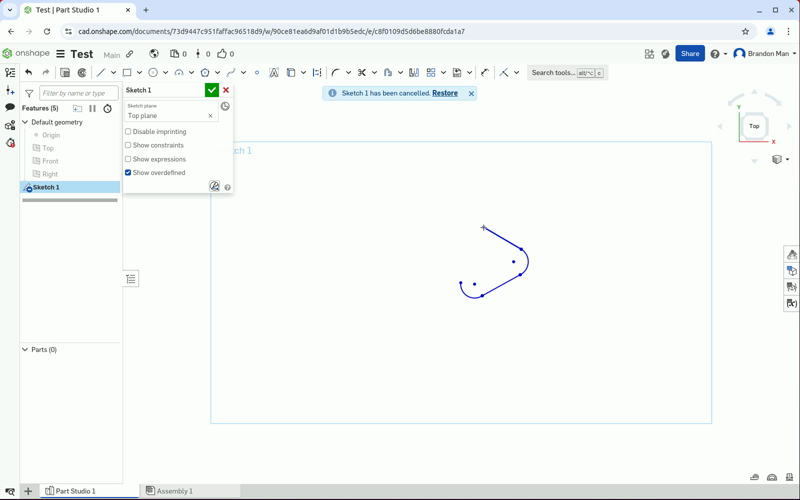
mouse_move(483, 227)
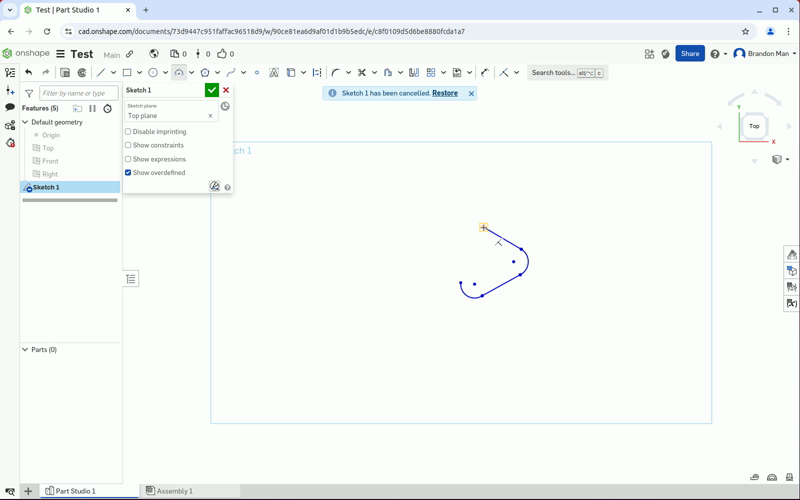
click(483, 227)
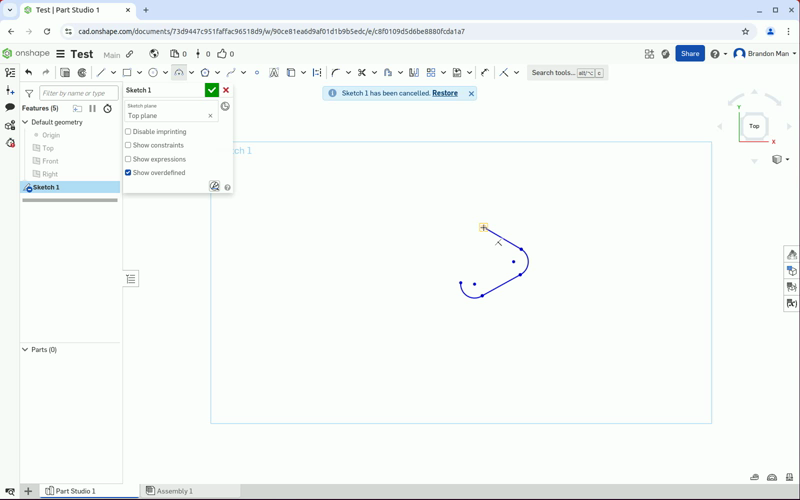
key_down(shift)
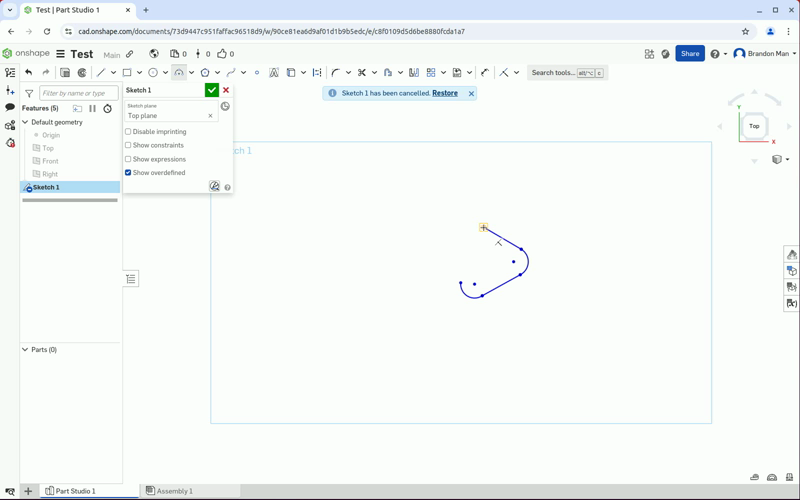
mouse_move(460, 239)
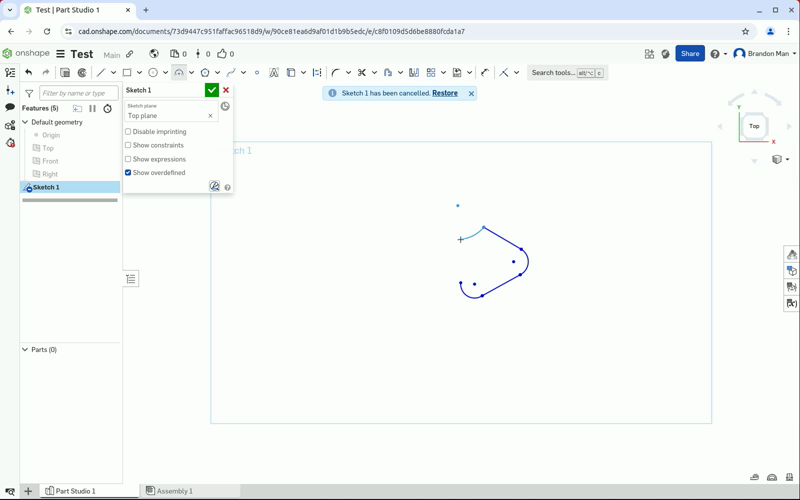
click(460, 239)
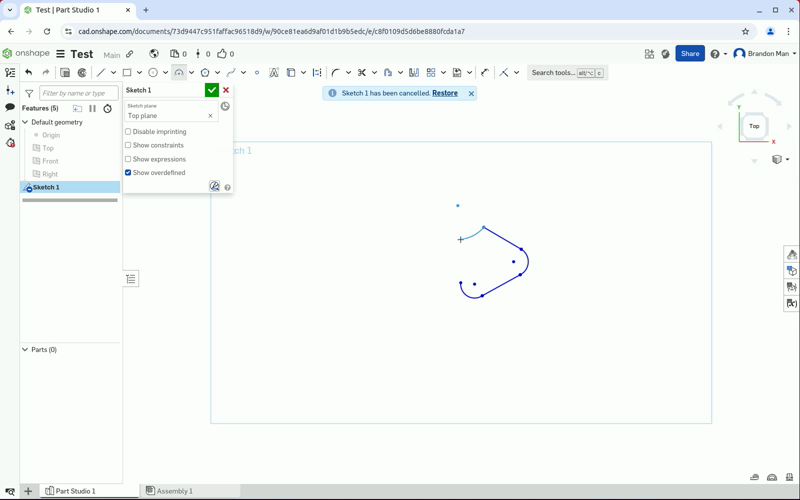
mouse_move(468, 226)
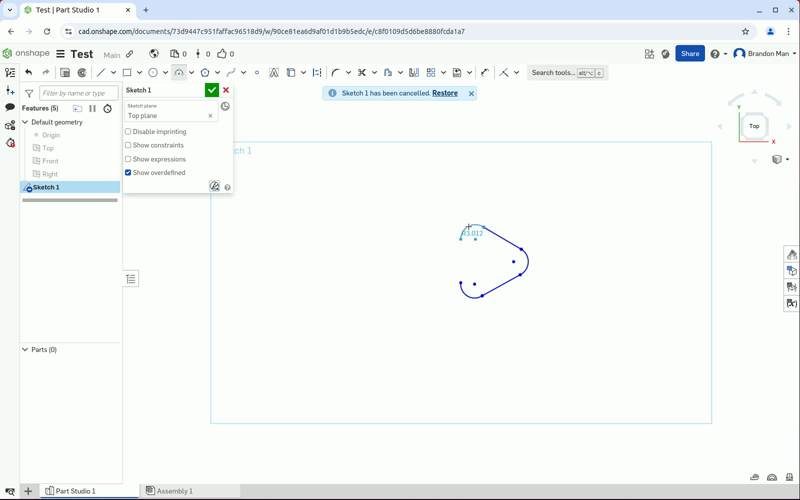
click(468, 226)
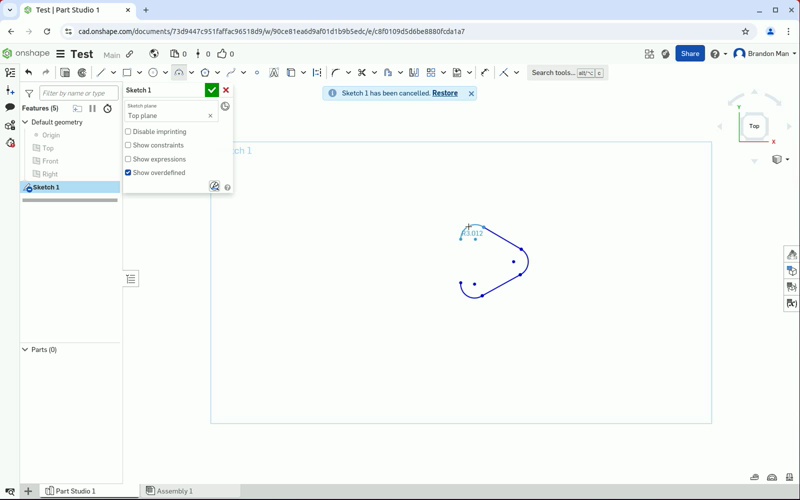
key_up(shift)
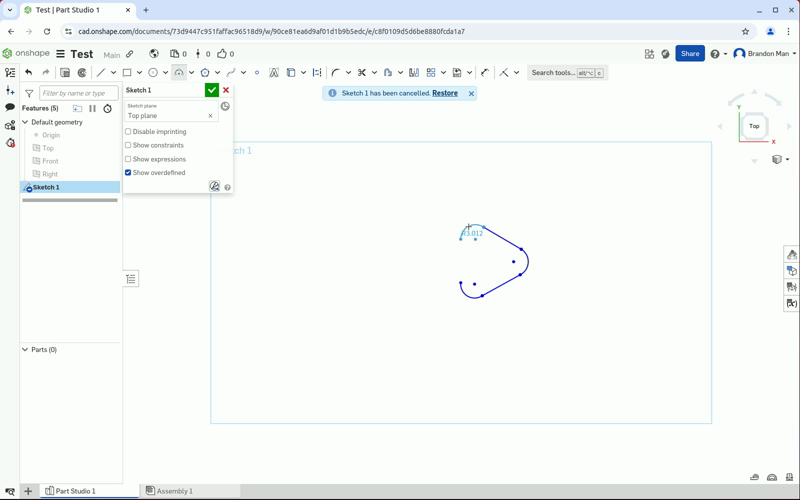
key(esc)
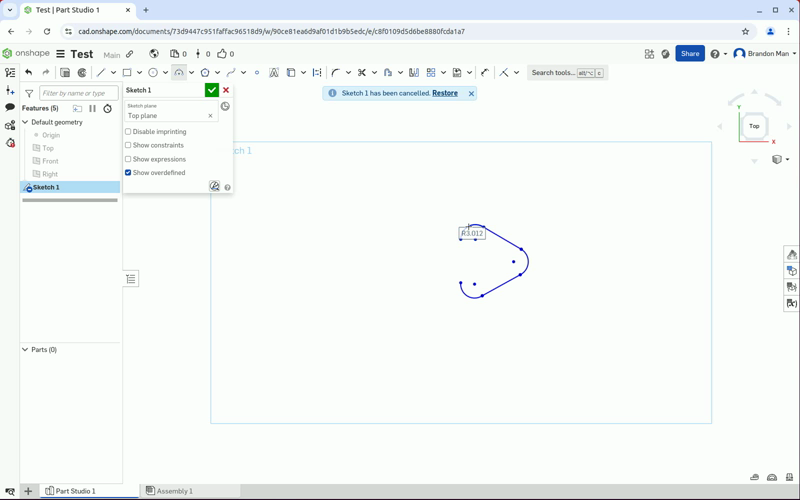
key(l)
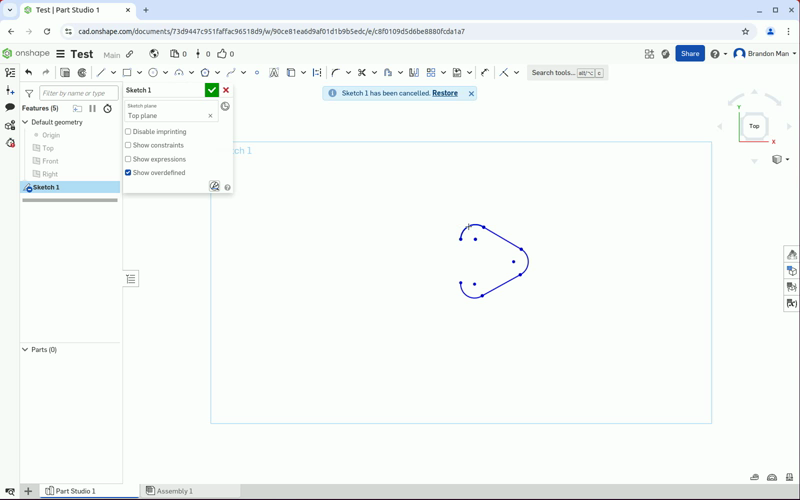
mouse_move(460, 239)
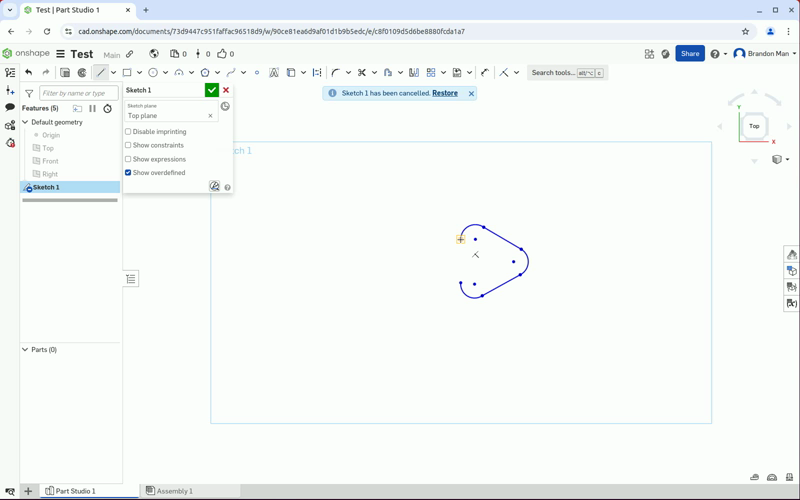
click(460, 239)
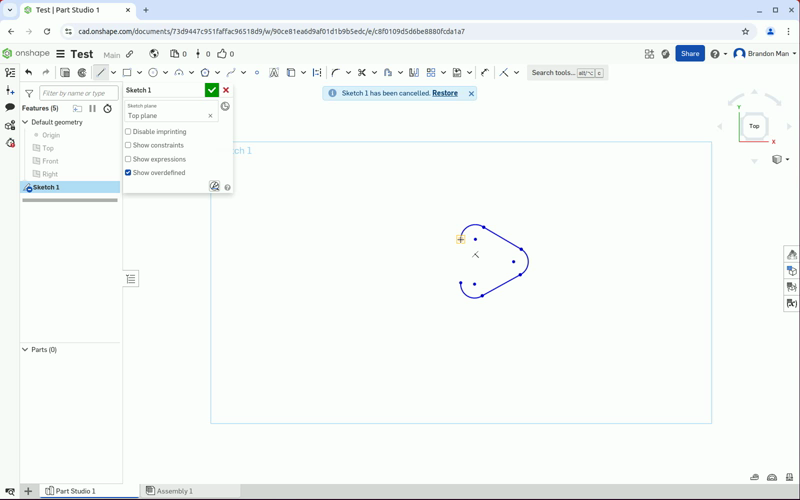
mouse_move(490, 239)
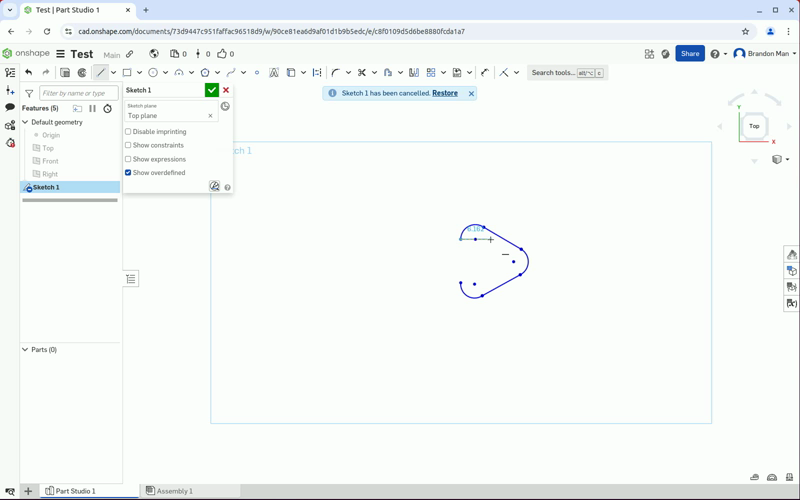
key_down(shift)
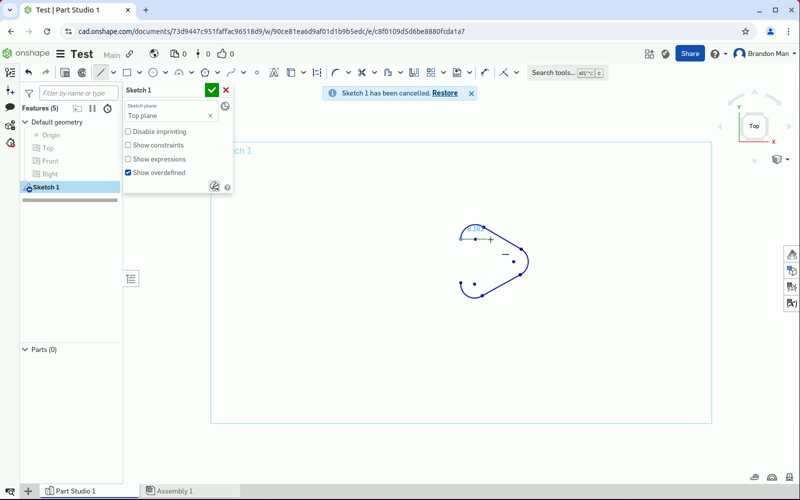
mouse_move(460, 282)
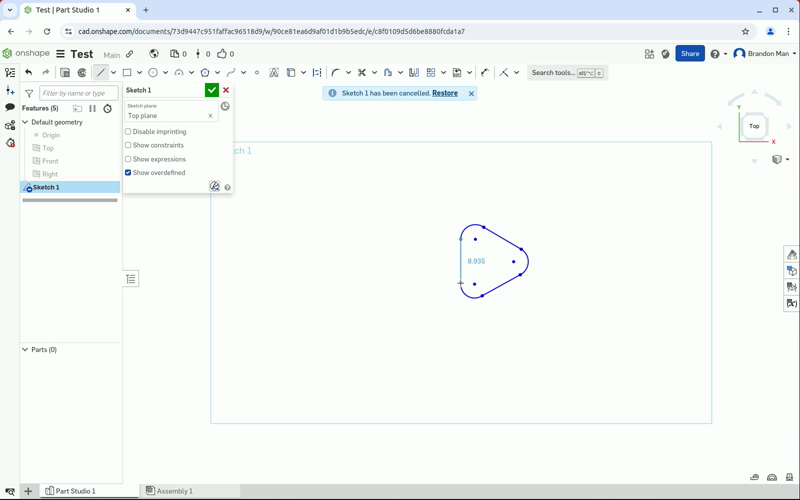
key_up(shift)
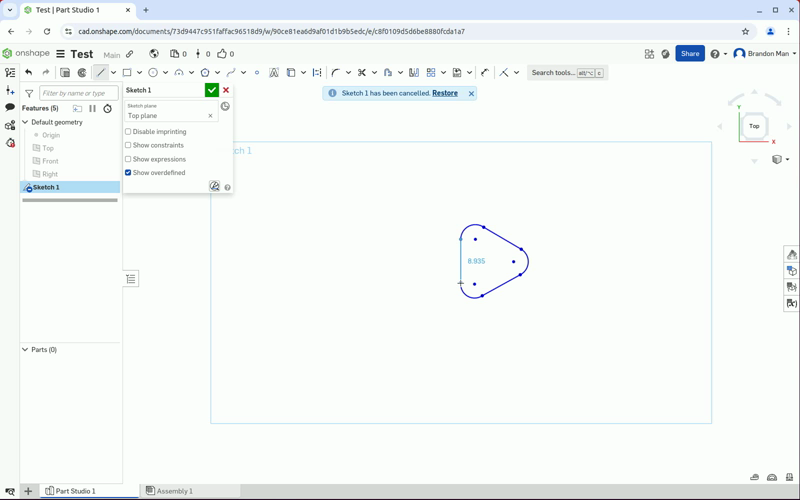
click(460, 282)
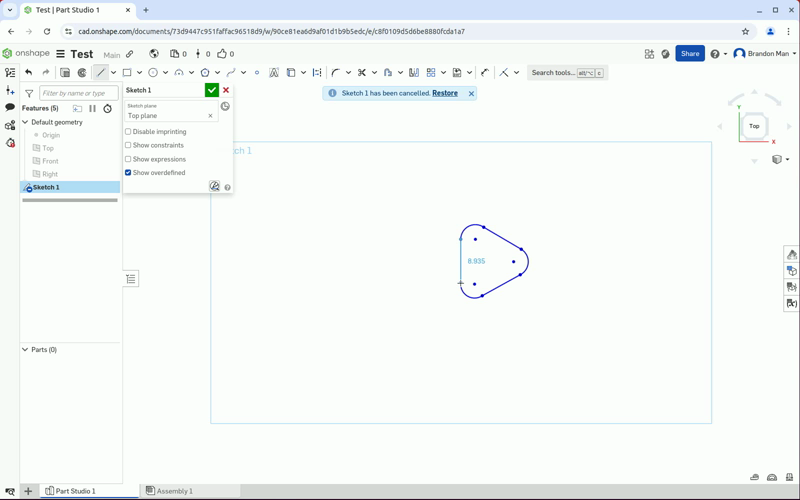
key(esc)
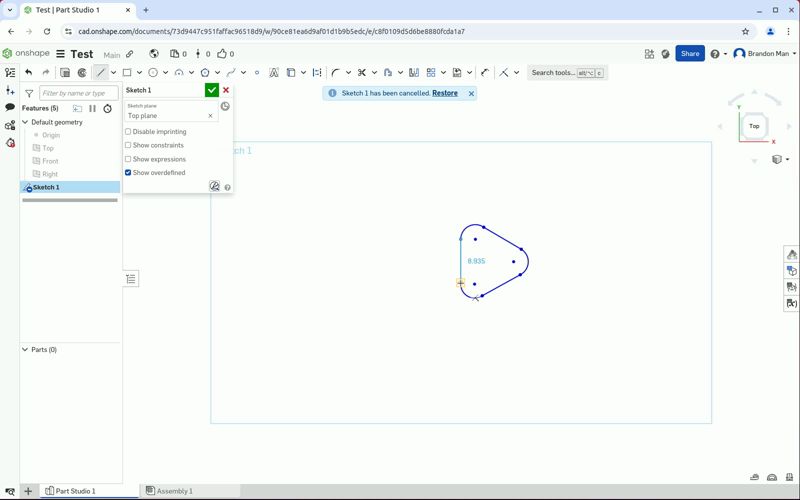
key(c)
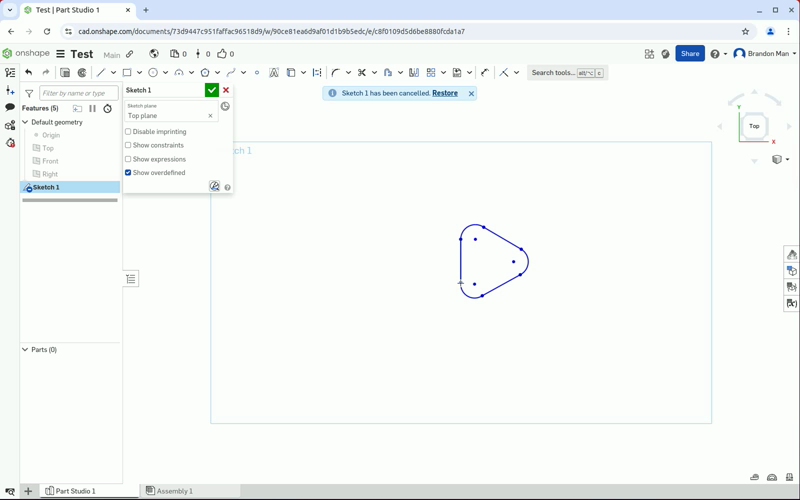
key_down(shift)
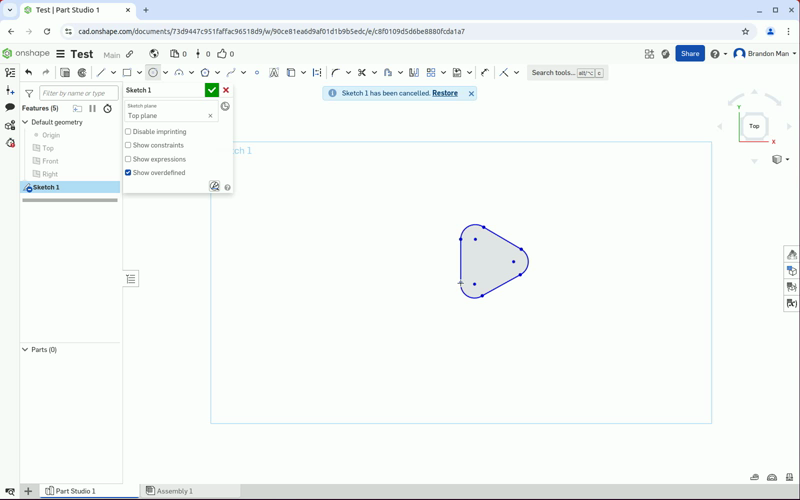
mouse_move(475, 282)
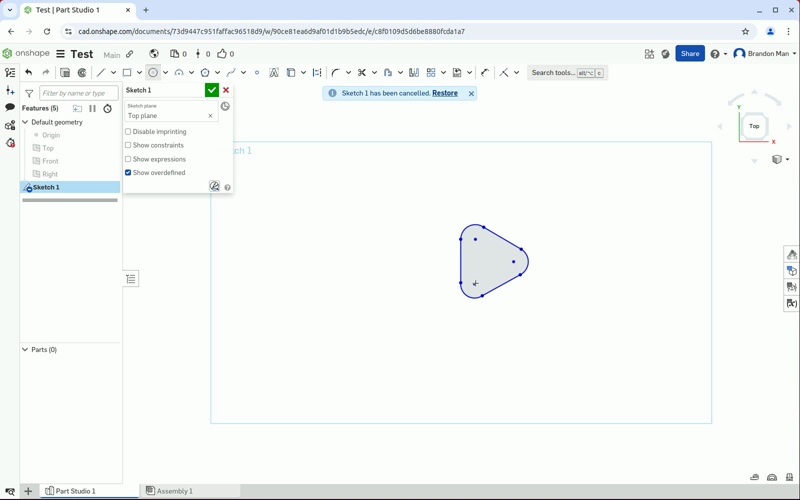
scroll(6)
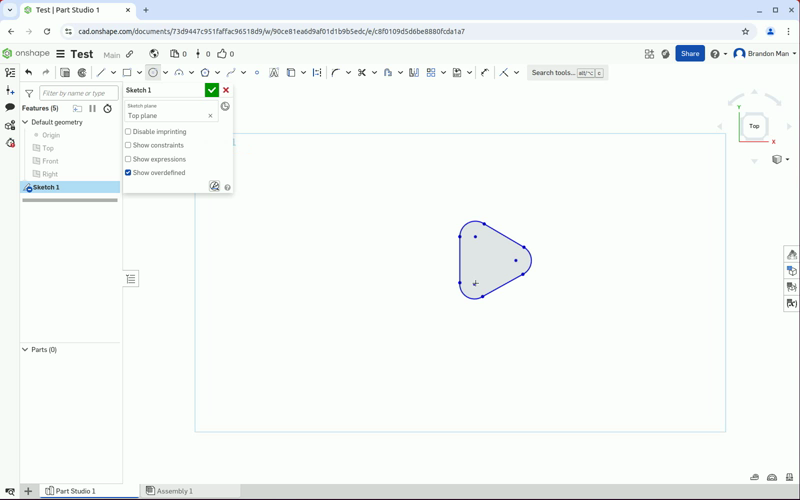
scroll(6)
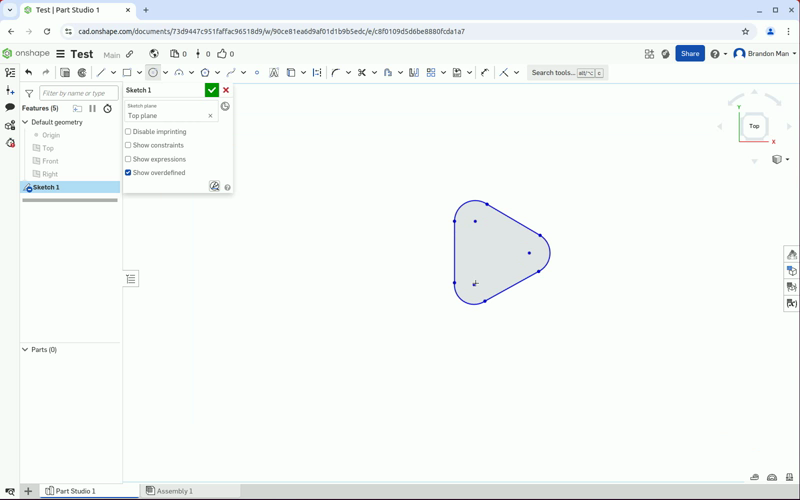
scroll(6)
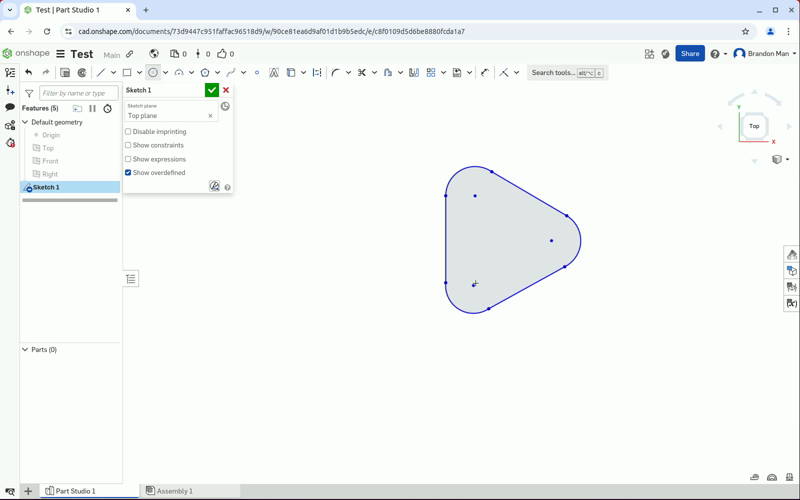
scroll(6)
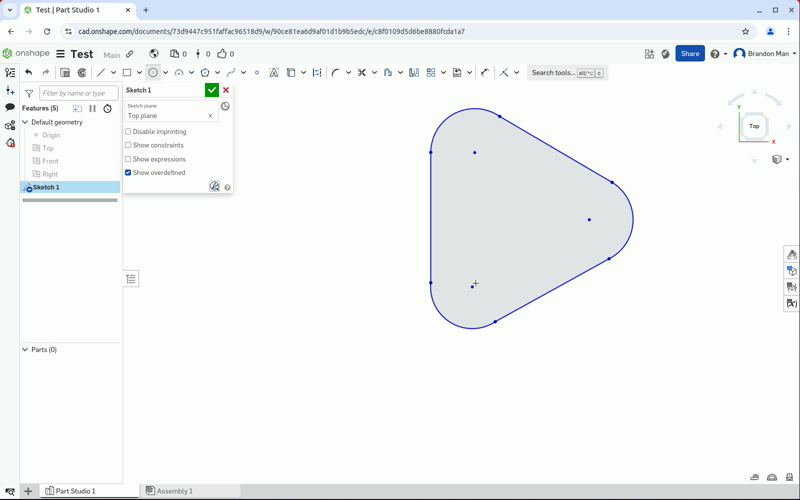
scroll(6)
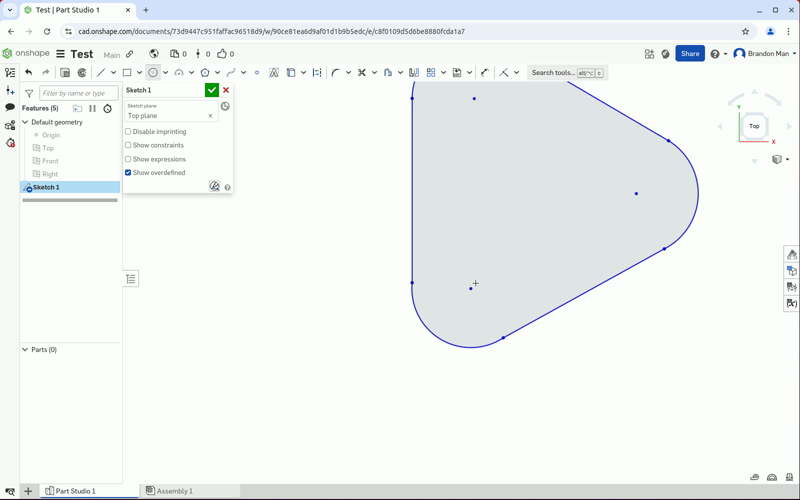
scroll(6)
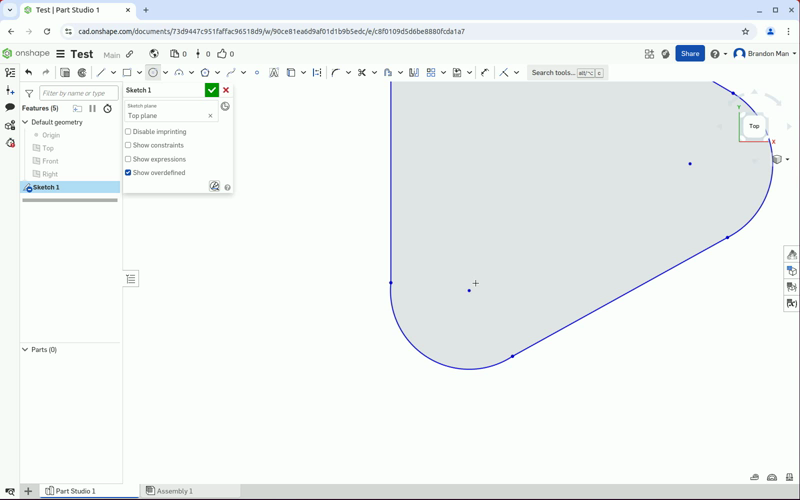
scroll(6)
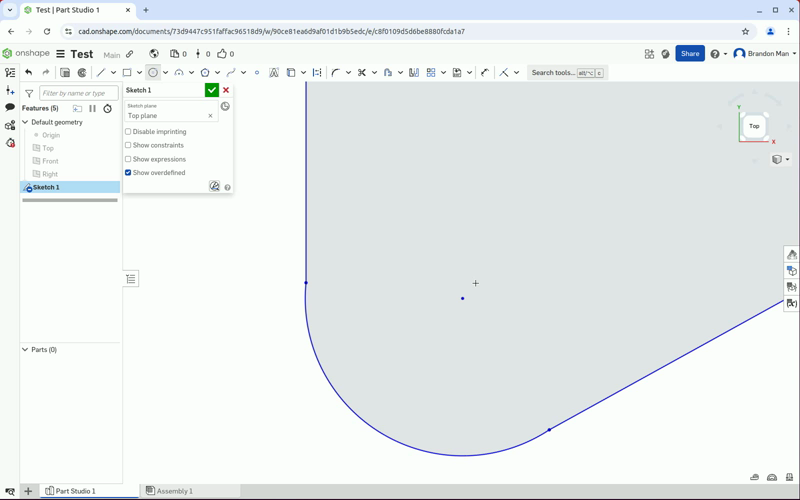
click(475, 282)
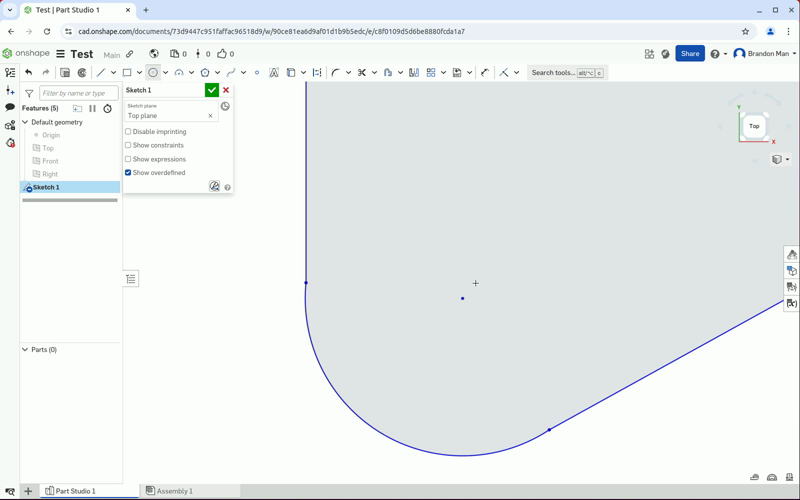
scroll(-6)
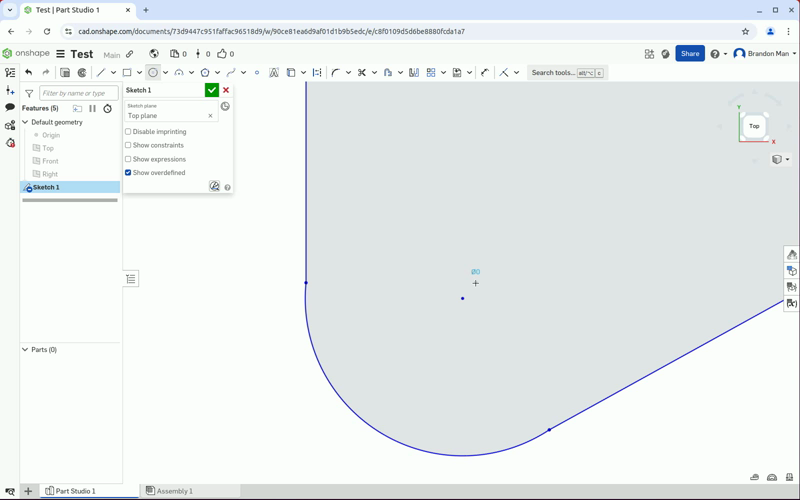
scroll(-6)
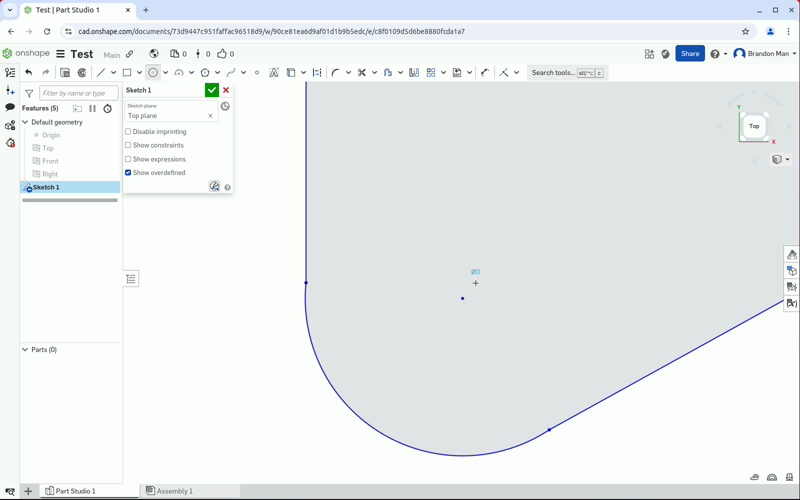
scroll(-6)
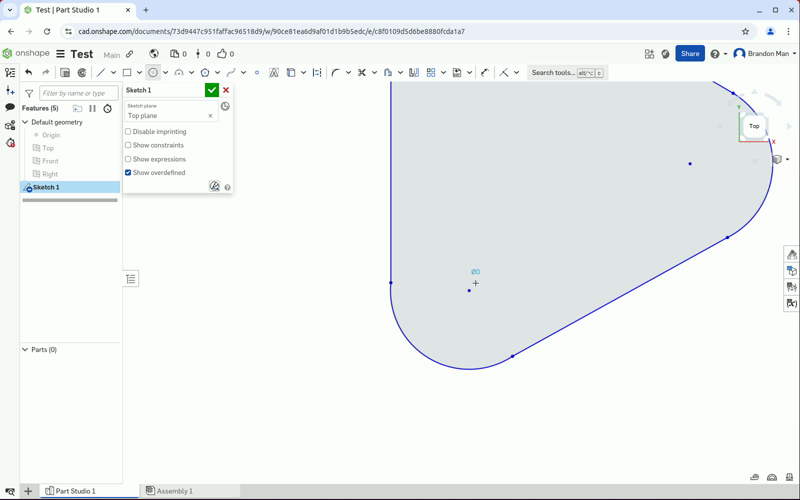
scroll(-6)
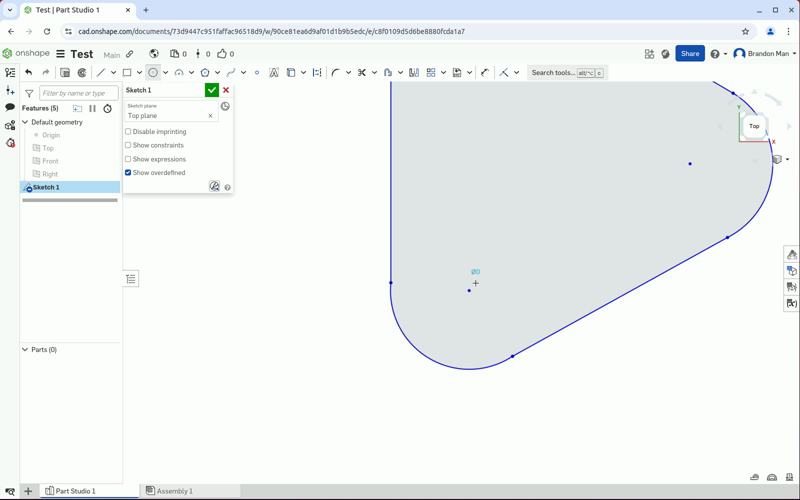
scroll(-6)
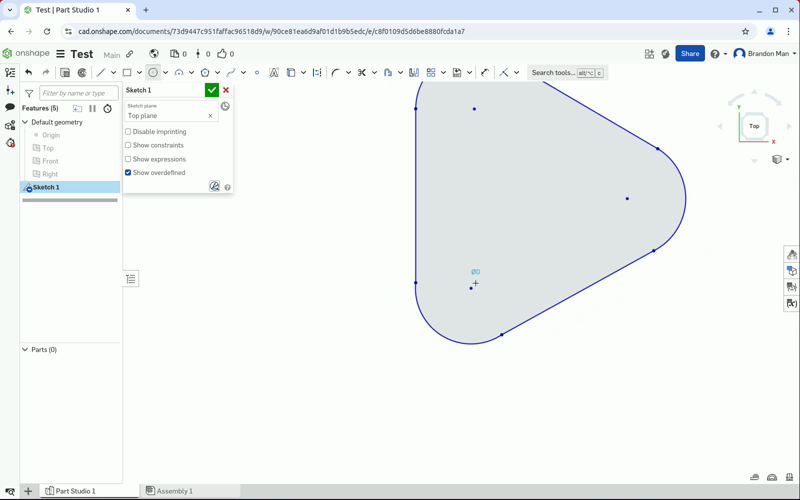
scroll(-6)
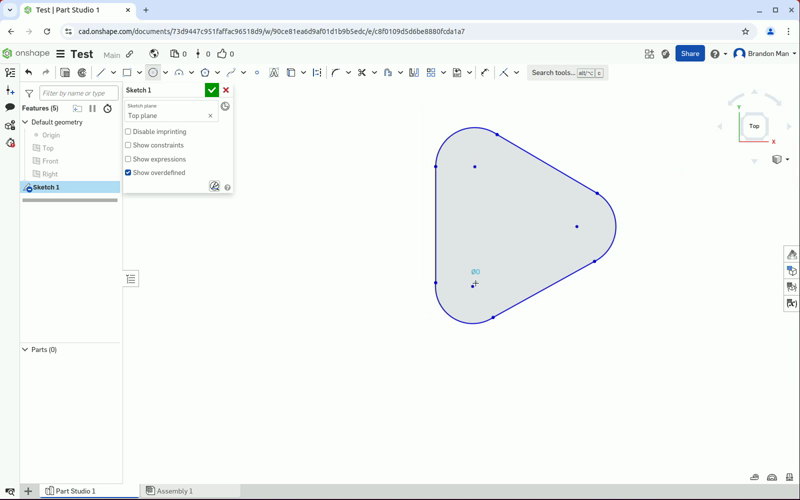
scroll(-6)
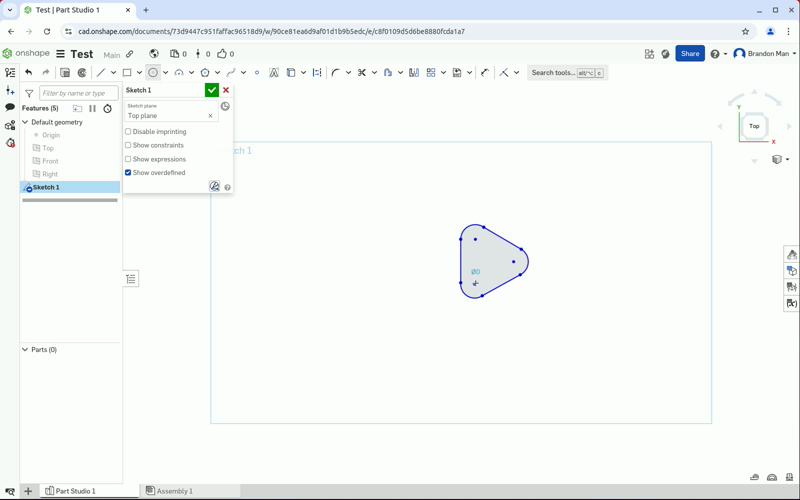
key_up(shift)
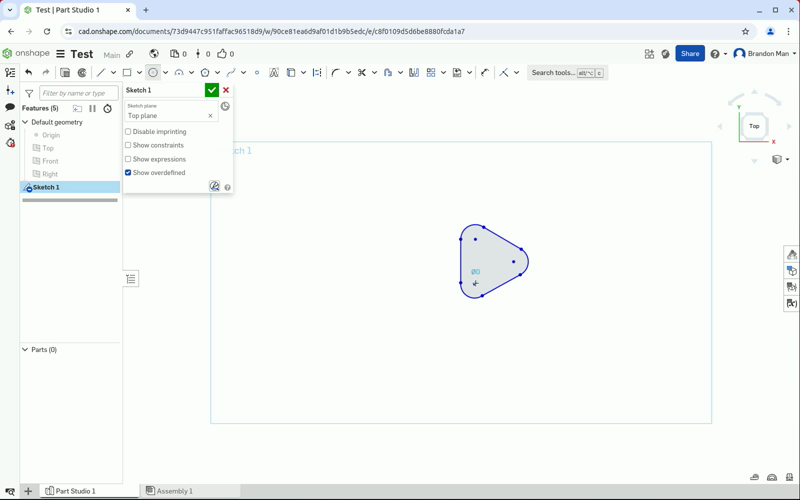
mouse_move(482, 282)
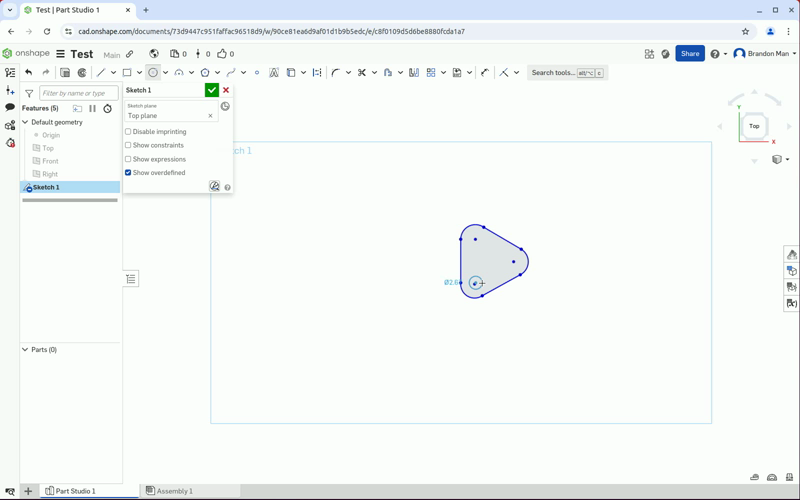
click(482, 282)
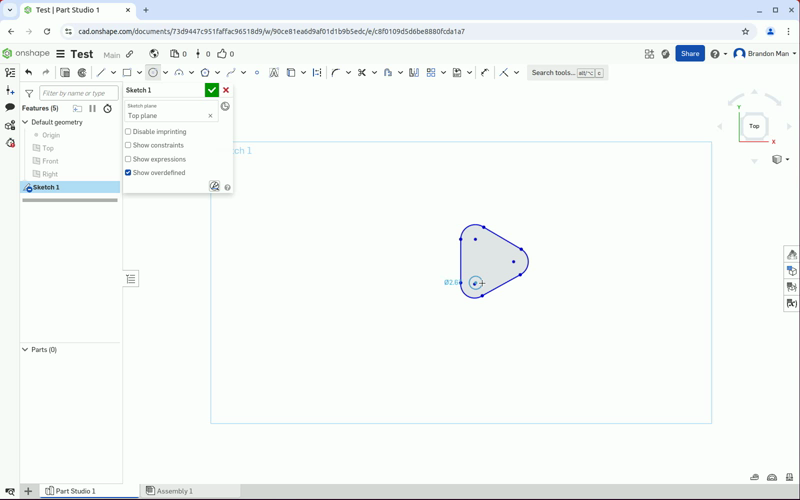
key(esc)
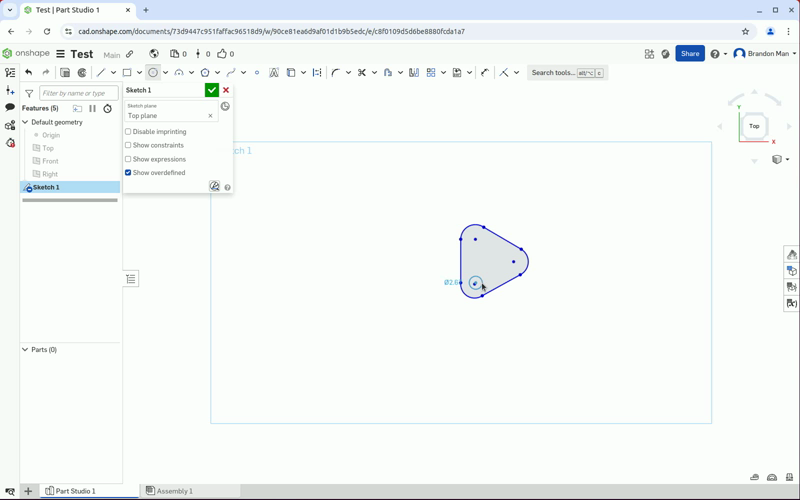
key(c)
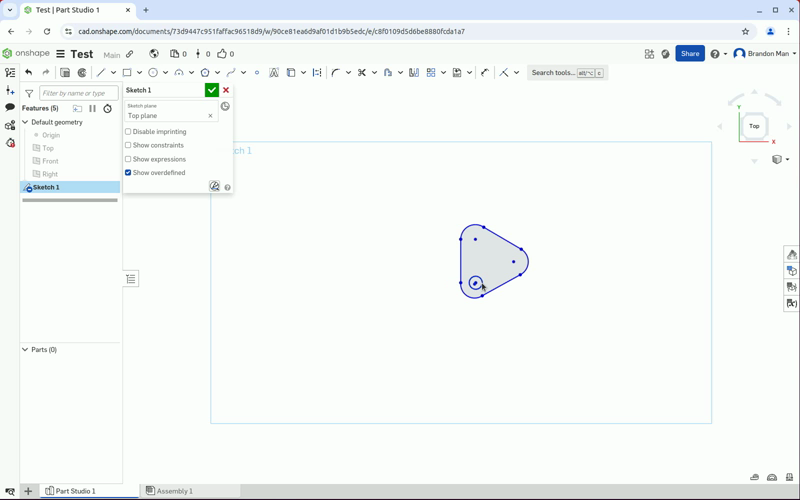
key_down(shift)
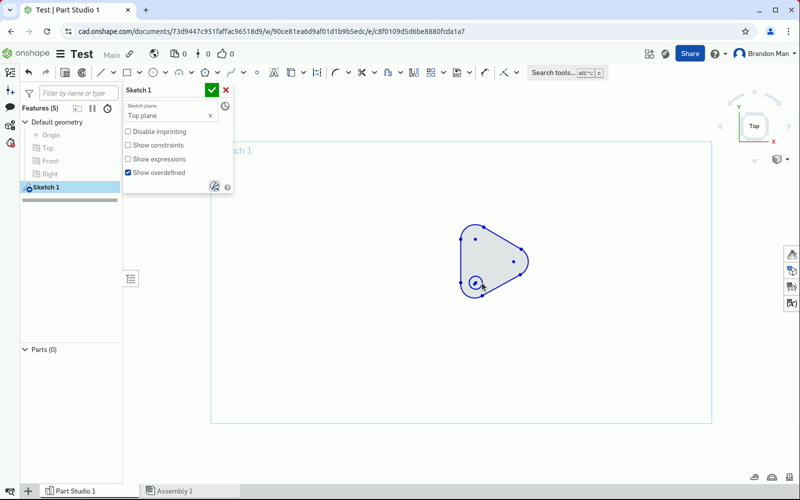
mouse_move(475, 239)
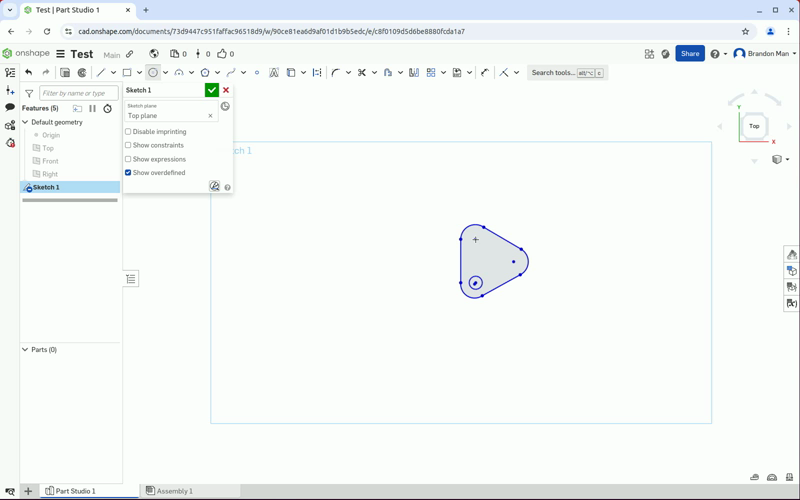
scroll(6)
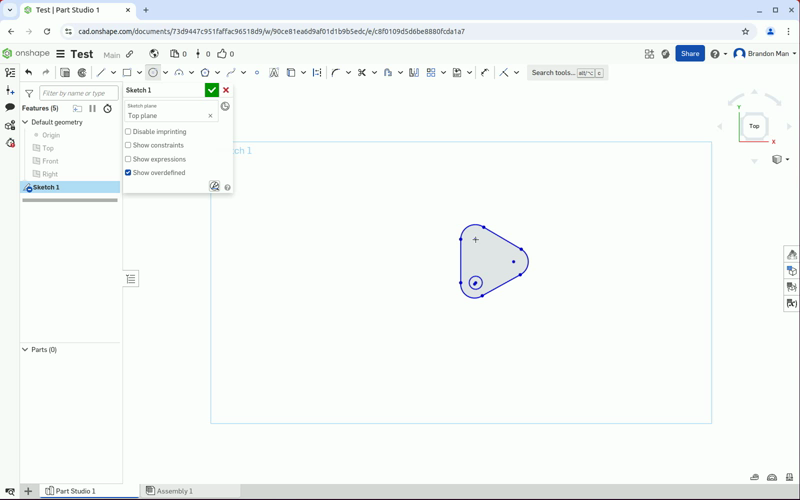
scroll(6)
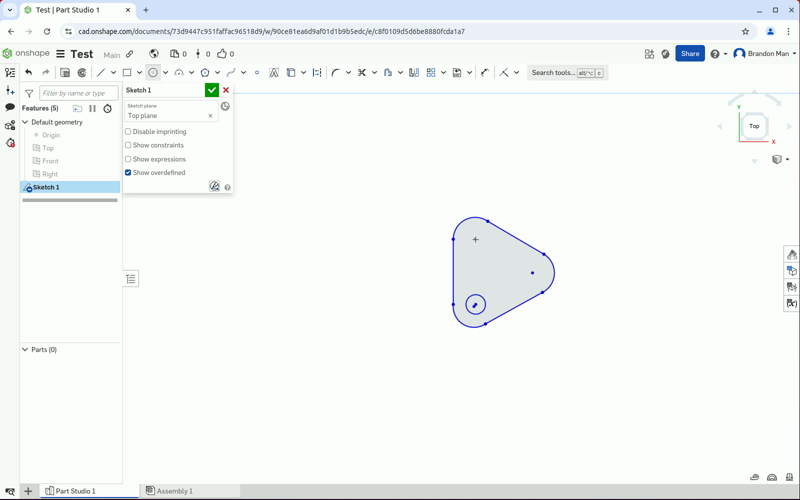
scroll(6)
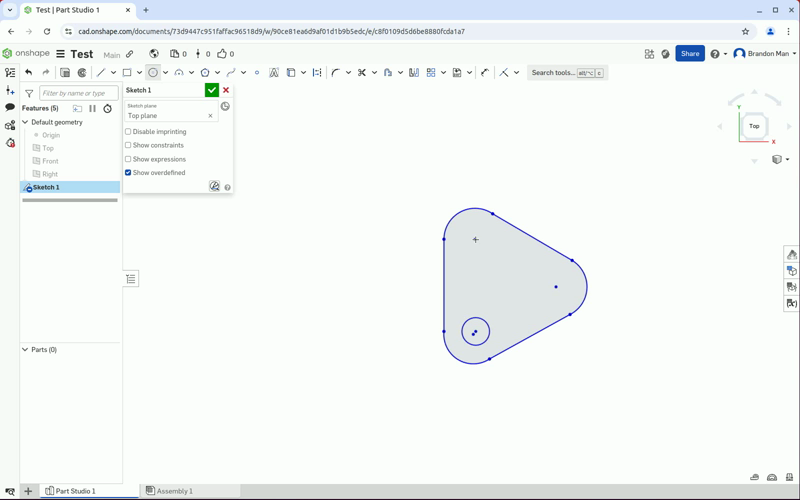
scroll(6)
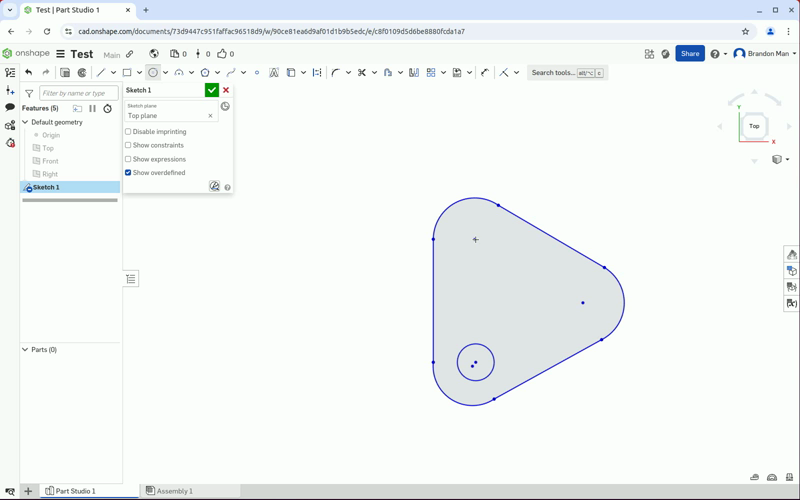
scroll(6)
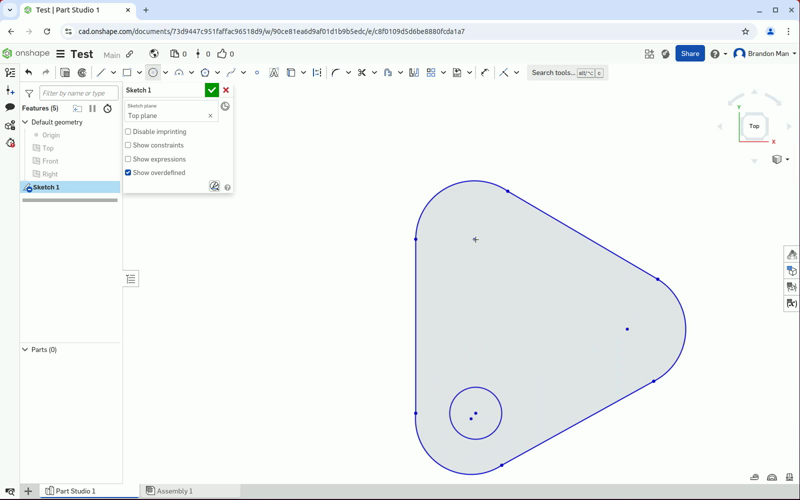
scroll(6)
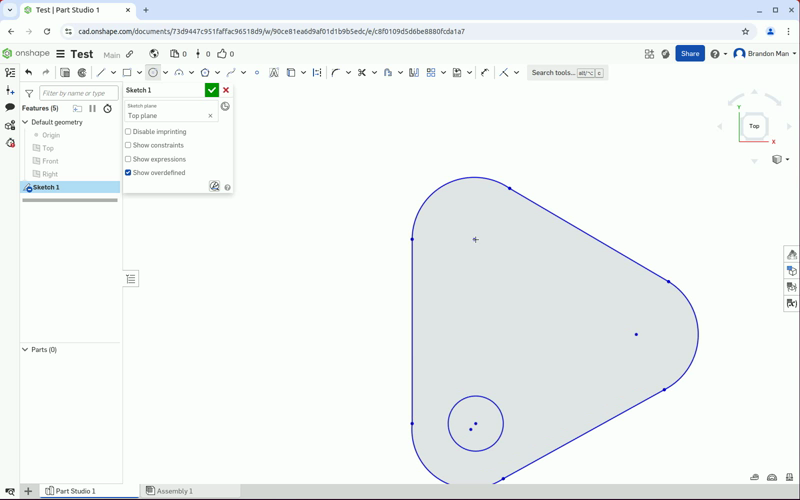
scroll(6)
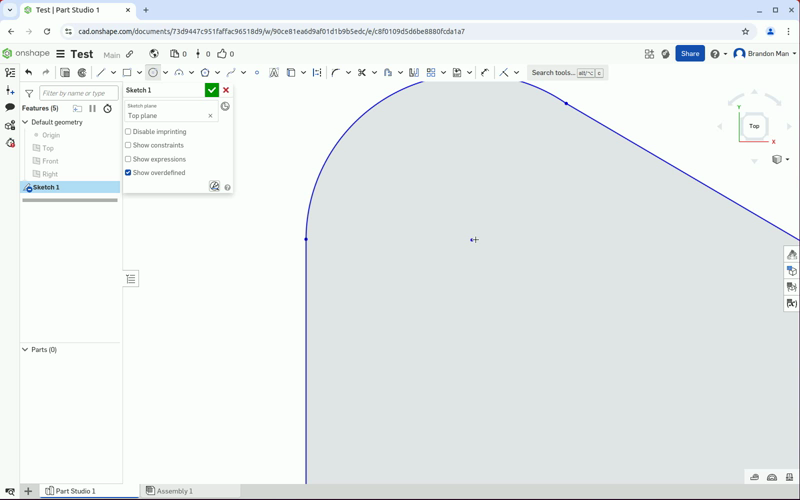
click(475, 239)
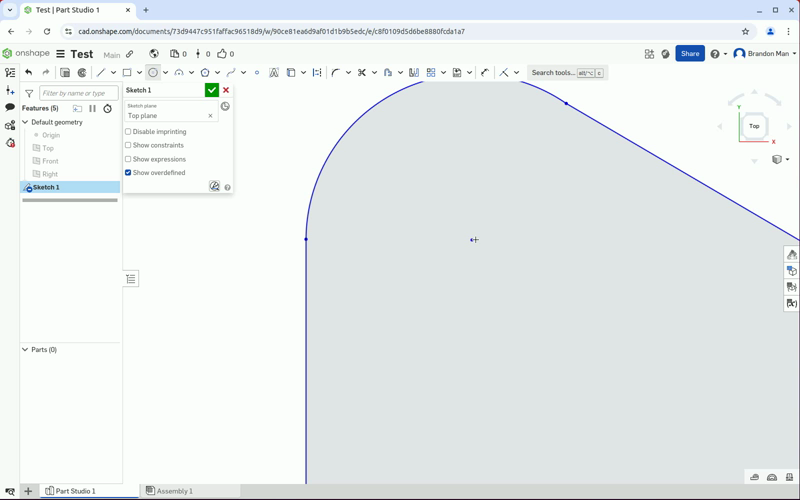
scroll(-6)
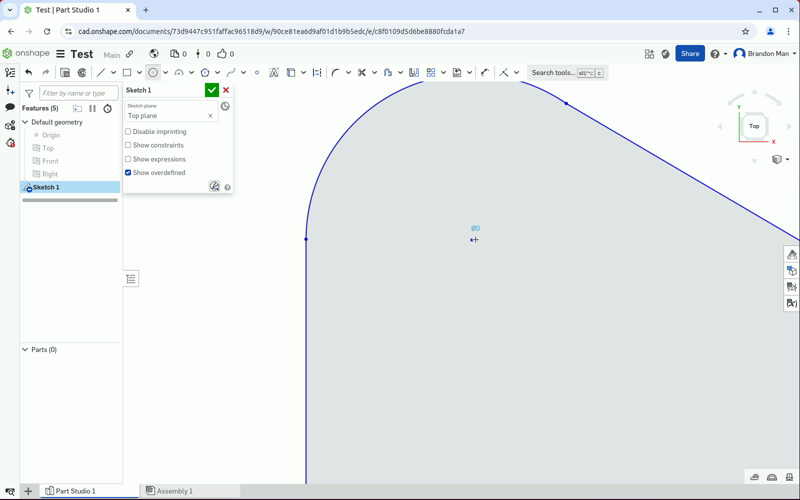
scroll(-6)
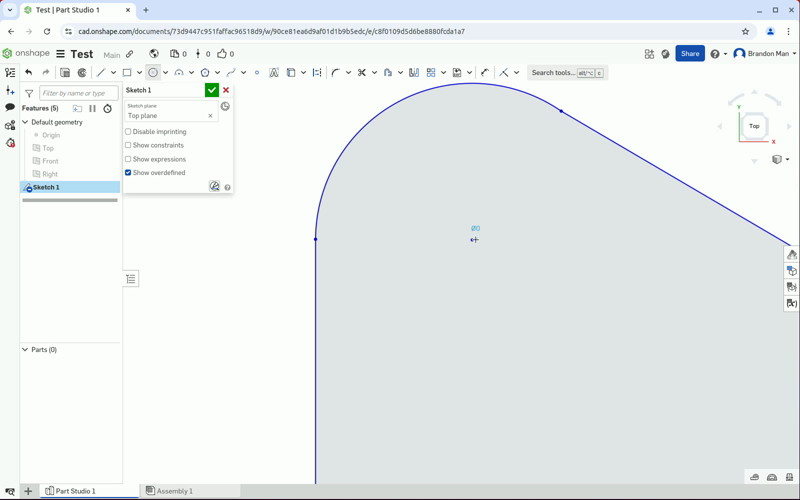
scroll(-6)
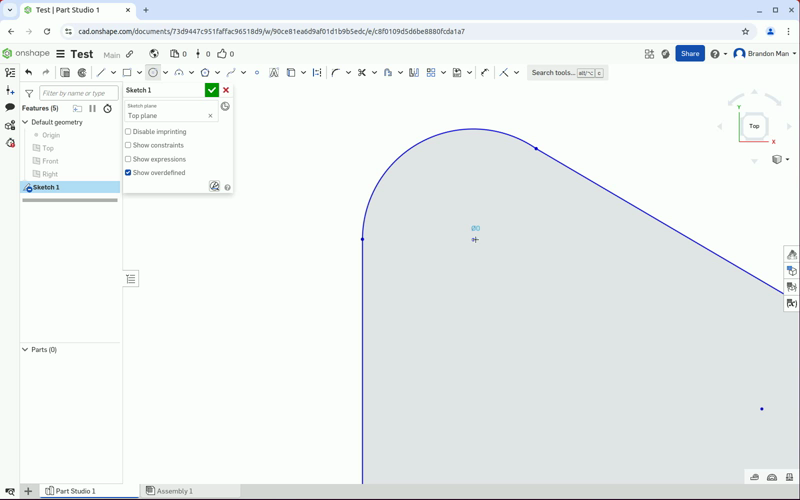
scroll(-6)
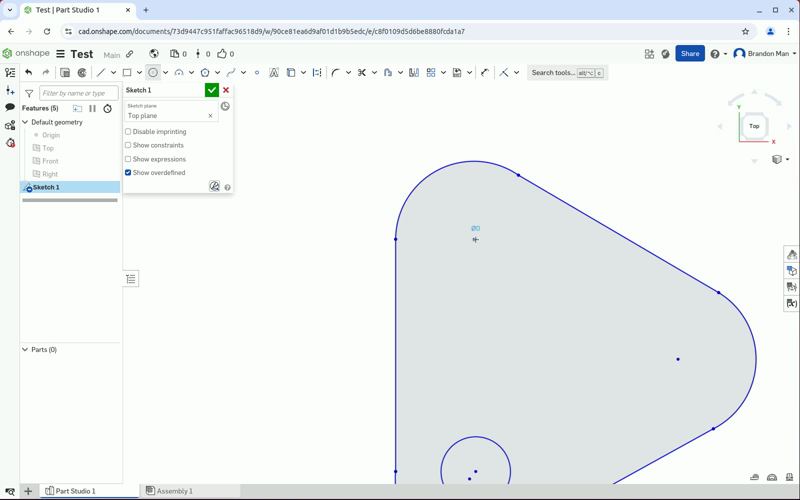
scroll(-6)
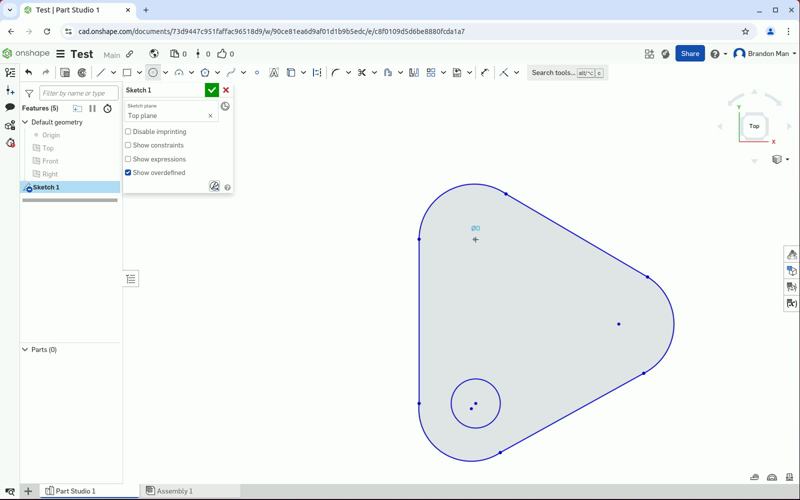
scroll(-6)
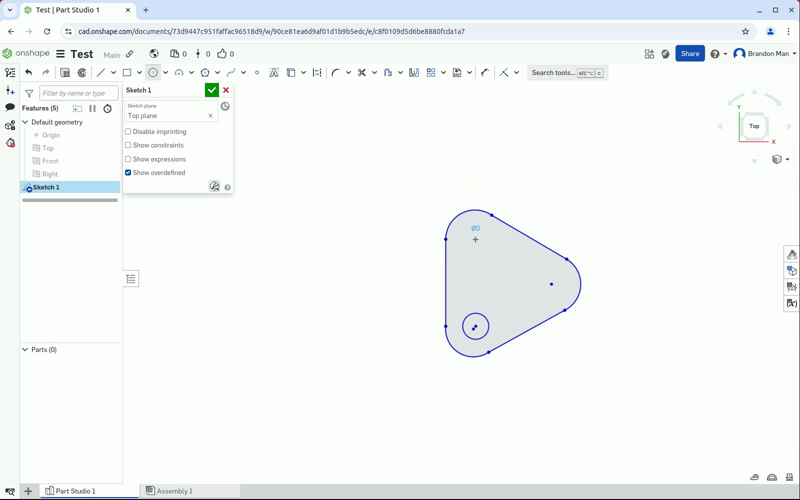
scroll(-6)
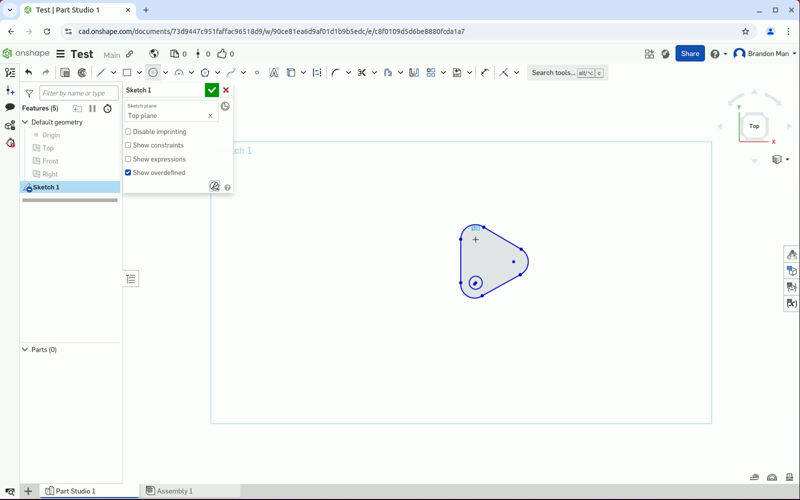
key_up(shift)
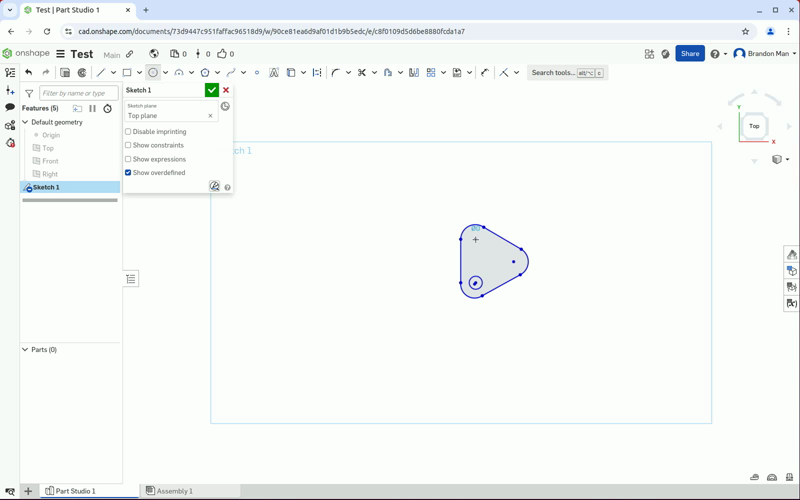
mouse_move(482, 239)
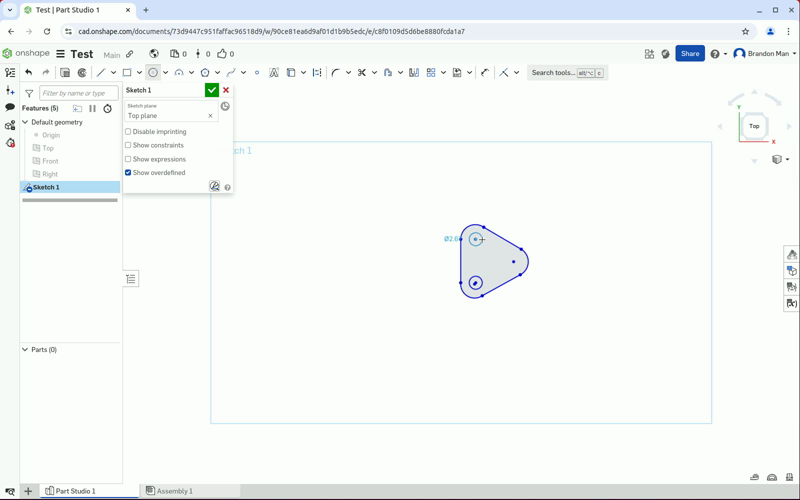
click(482, 239)
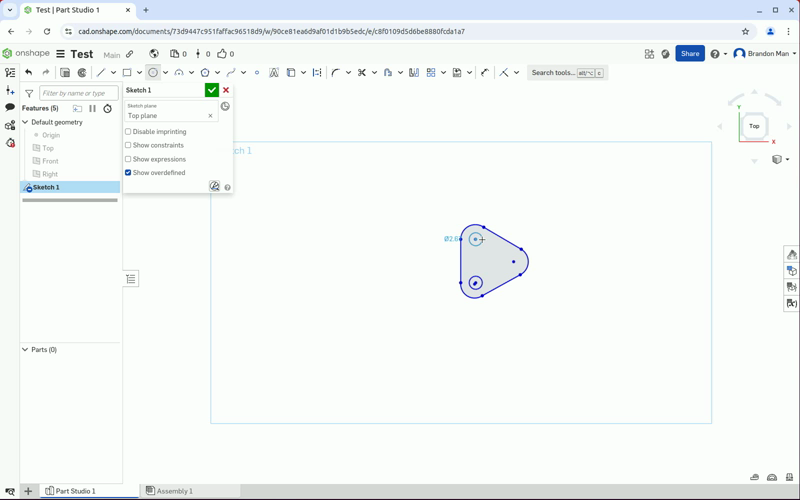
key(esc)
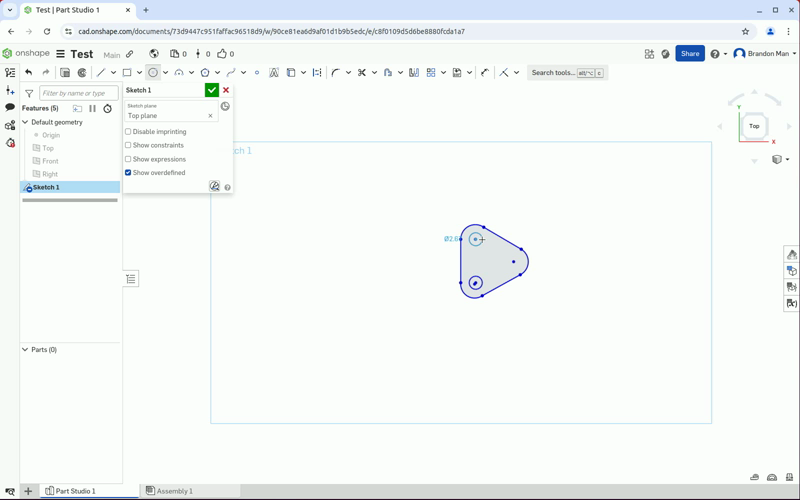
key(c)
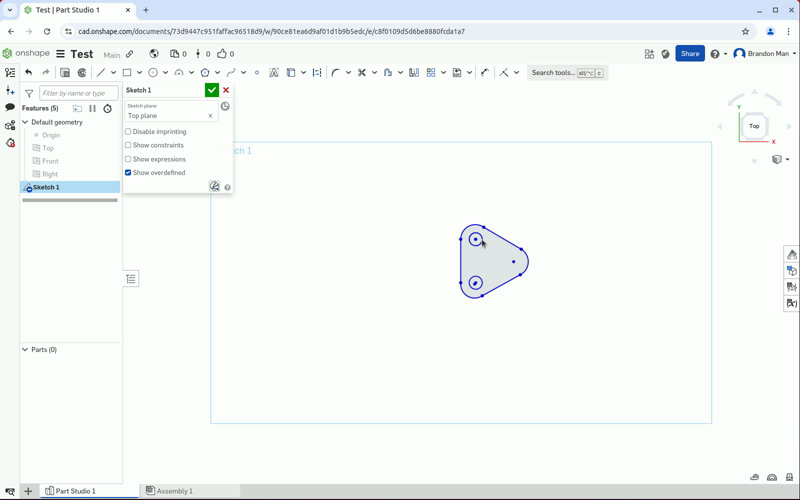
key_down(shift)
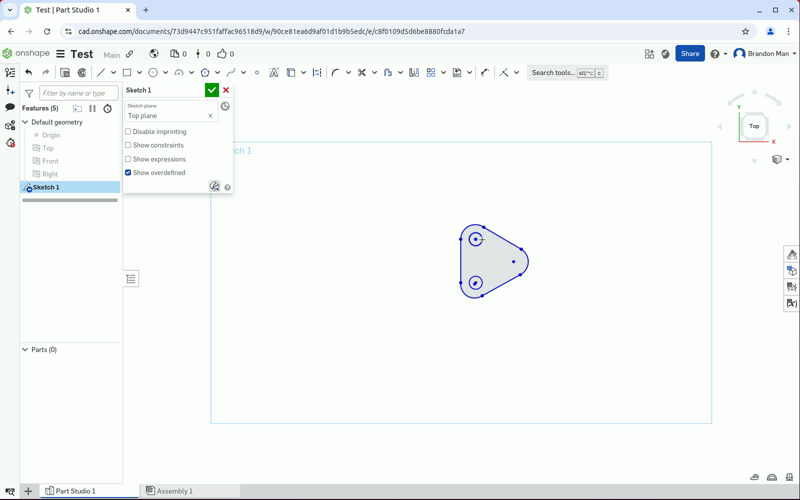
mouse_move(513, 261)
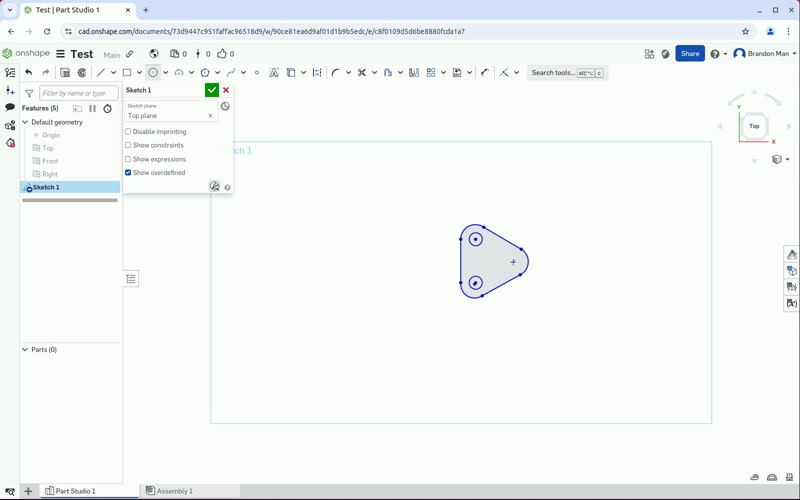
click(513, 261)
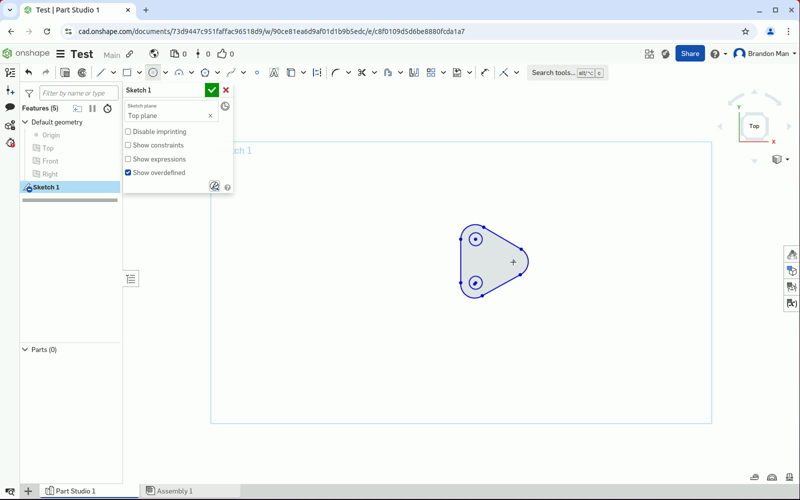
key_up(shift)
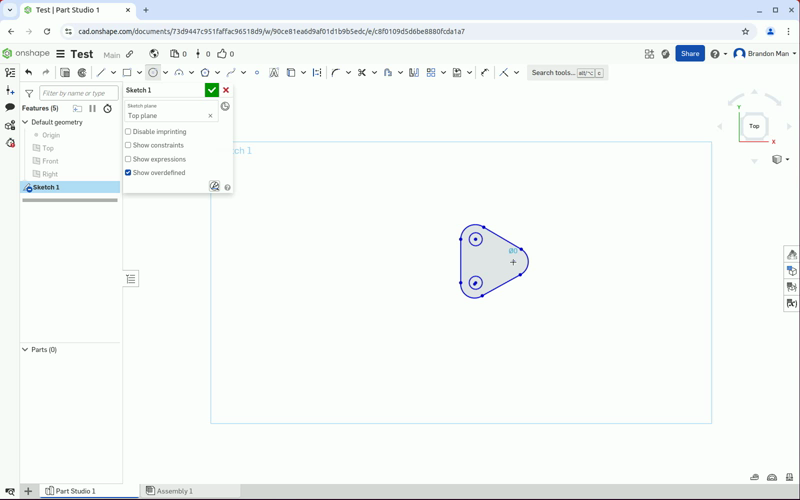
mouse_move(519, 261)
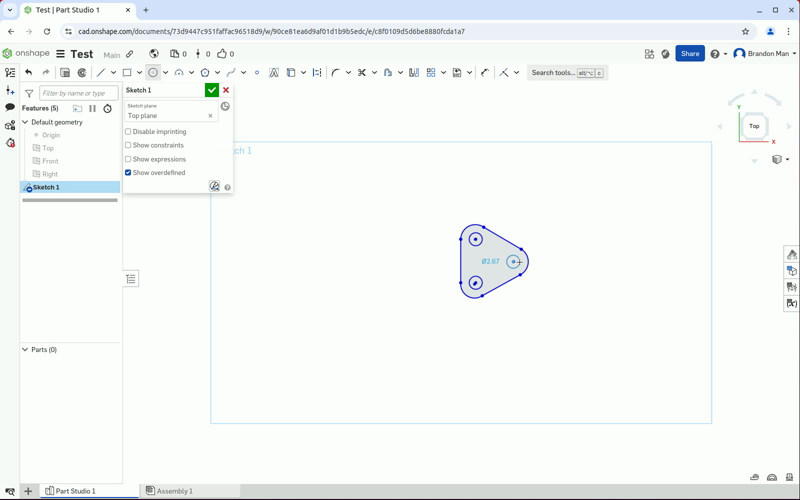
click(519, 261)
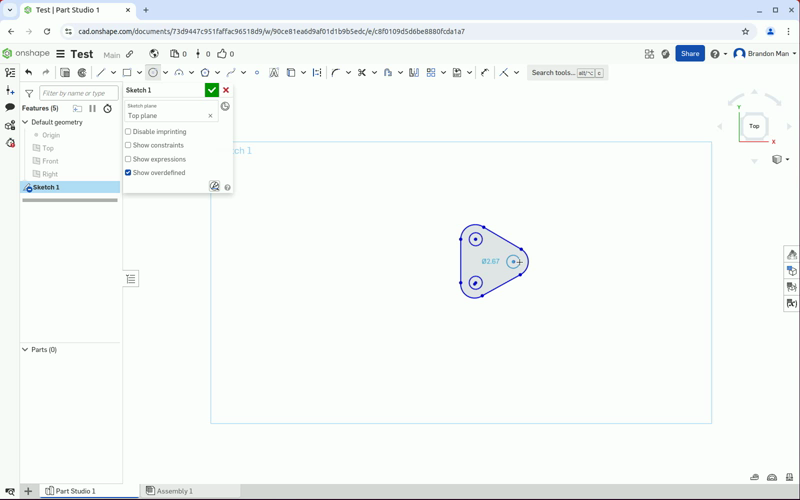
key(esc)
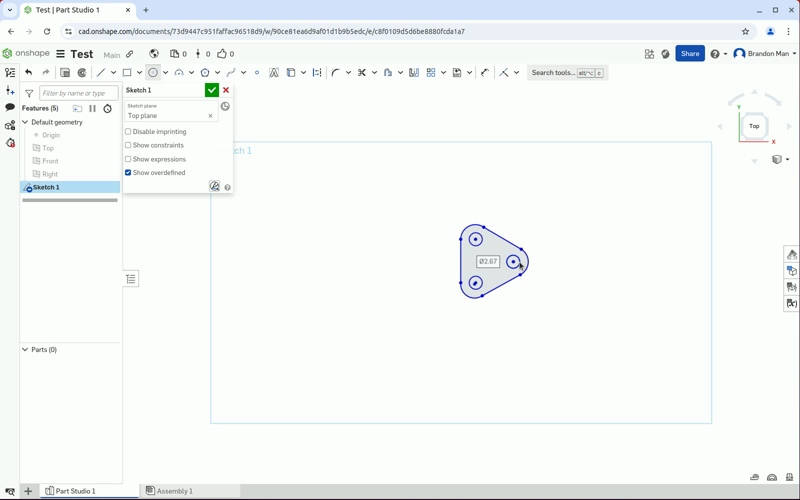
mouse_move(471, 261)
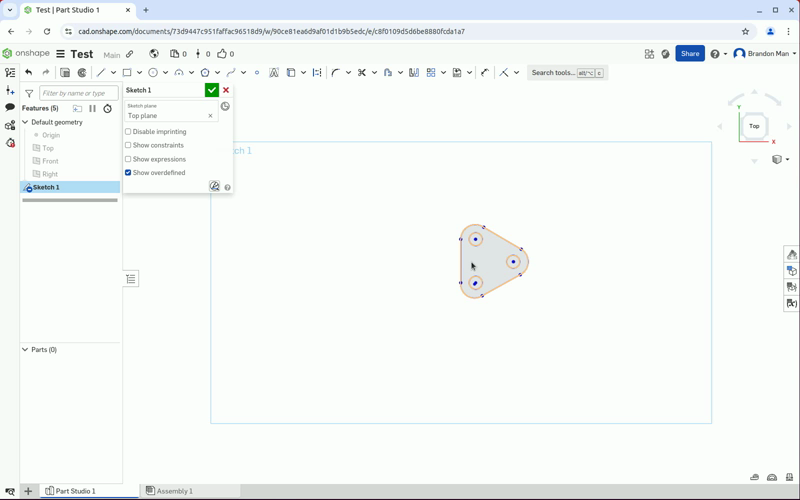
click(471, 261)
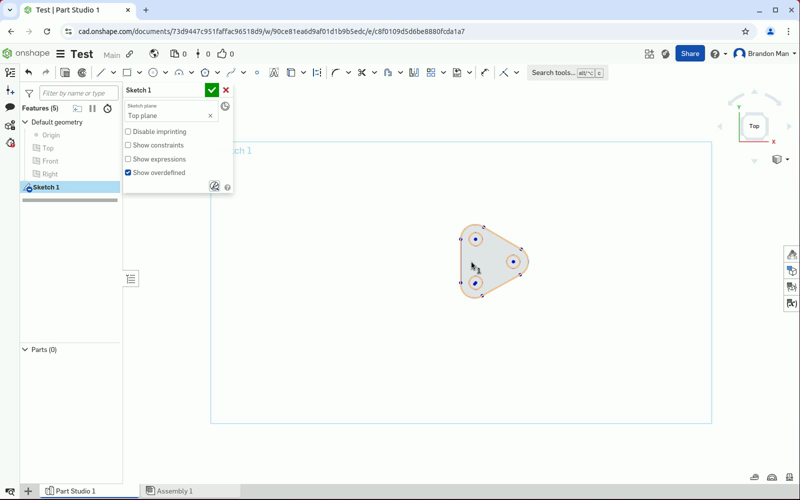
mouse_move(73, 352)
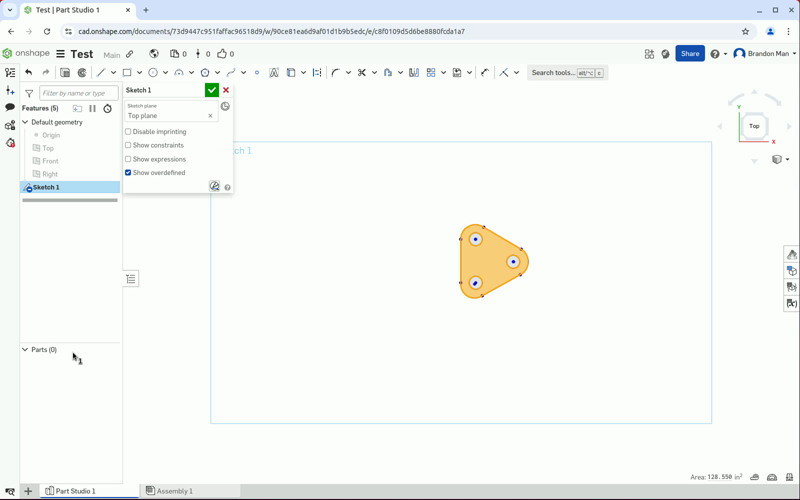
key(shift+y)
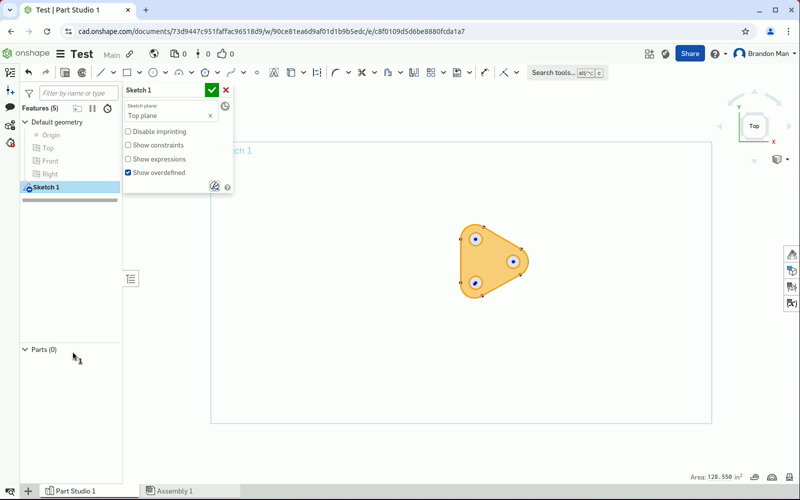
key(shift+e)
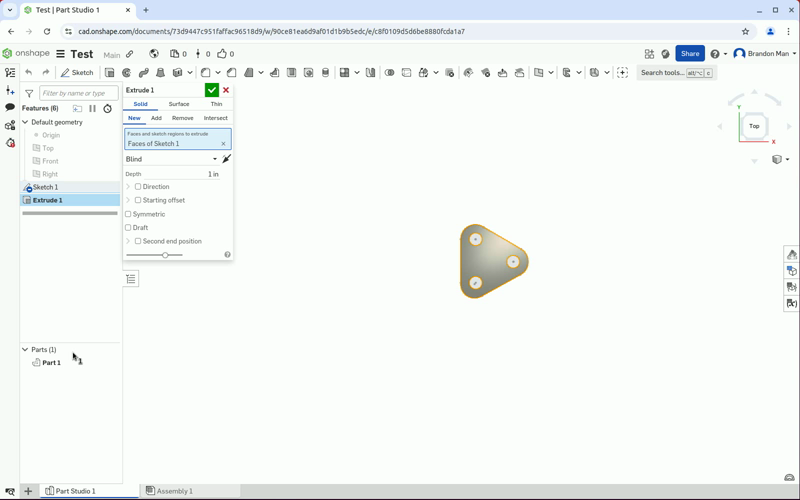
mouse_move(143, 106)
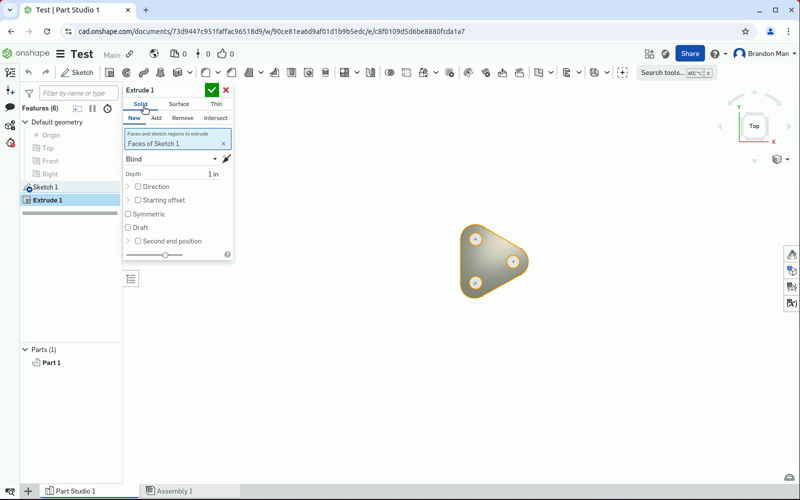
click(143, 106)
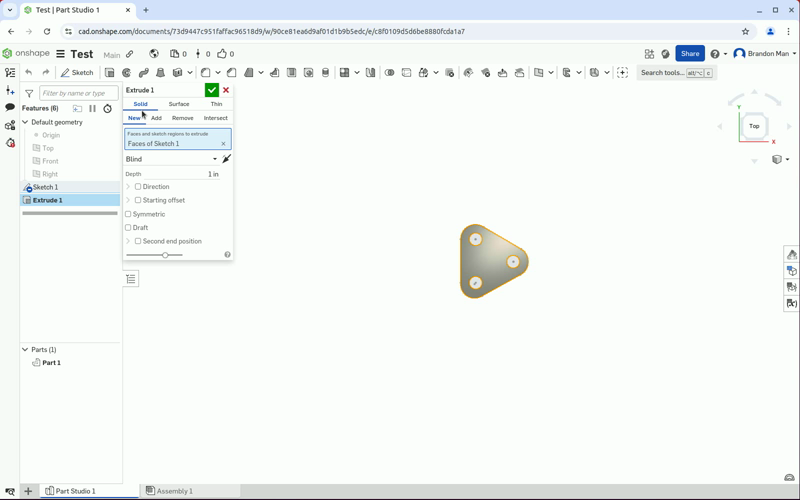
mouse_move(137, 120)
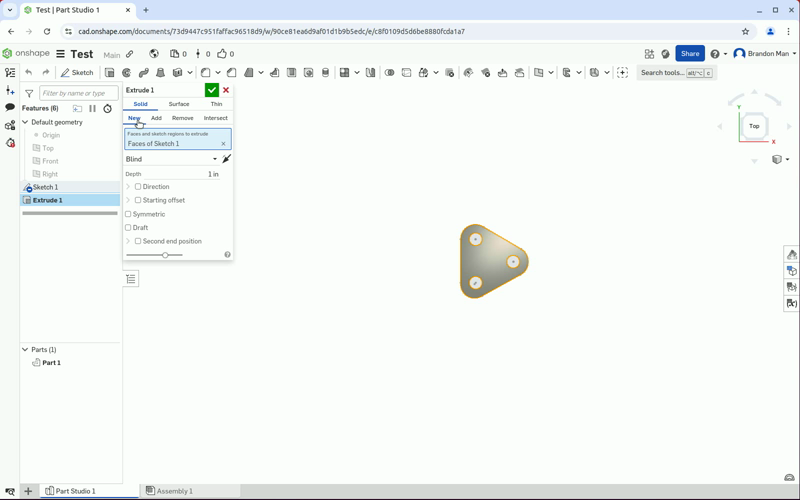
click(137, 120)
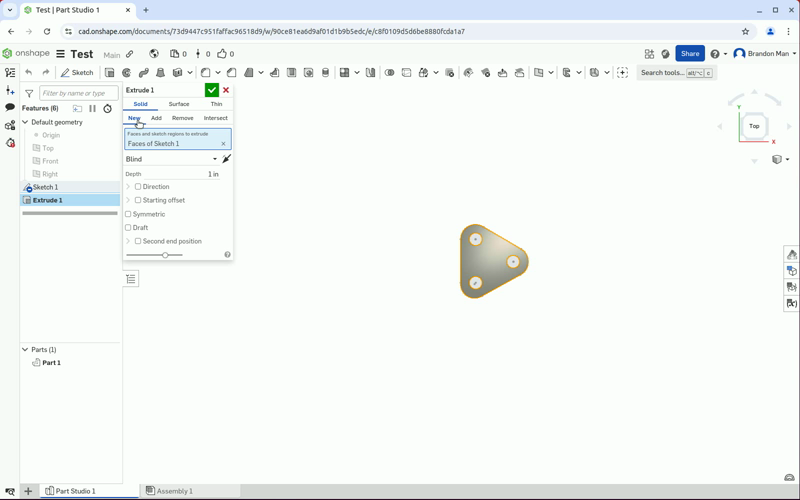
key(tab, 4)
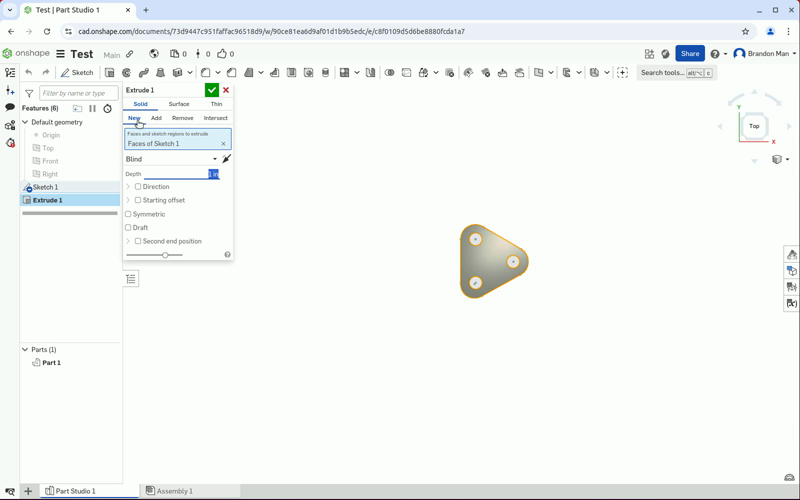
text(4.814)
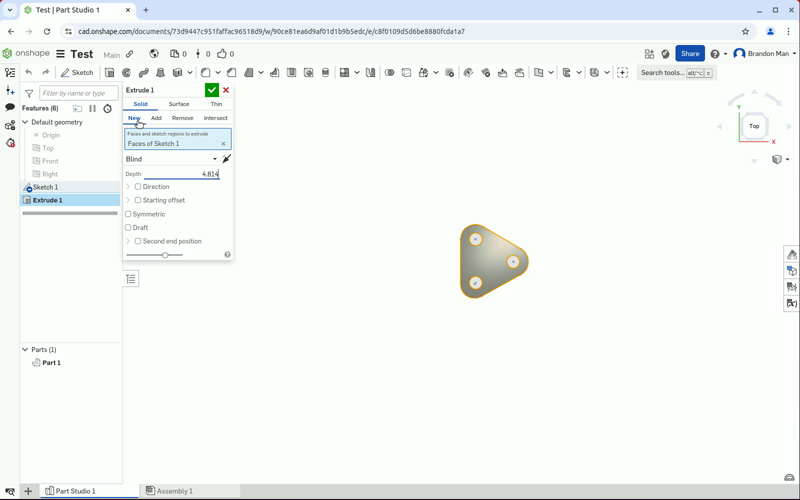
key(enter)
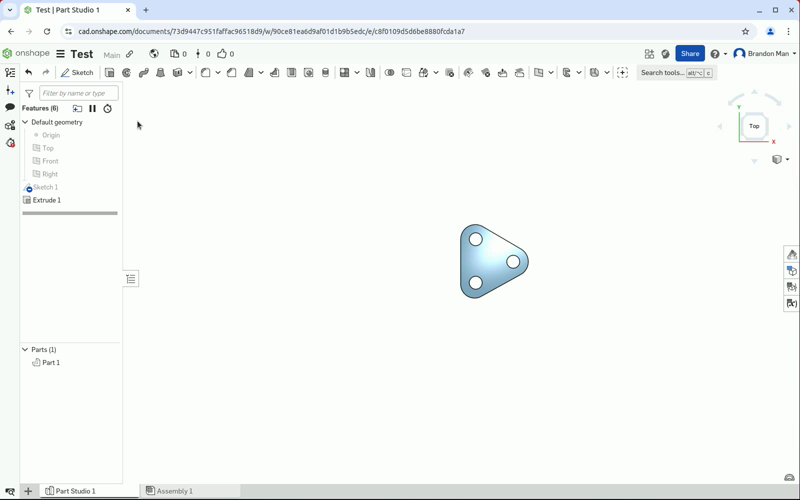
key(shift+h)
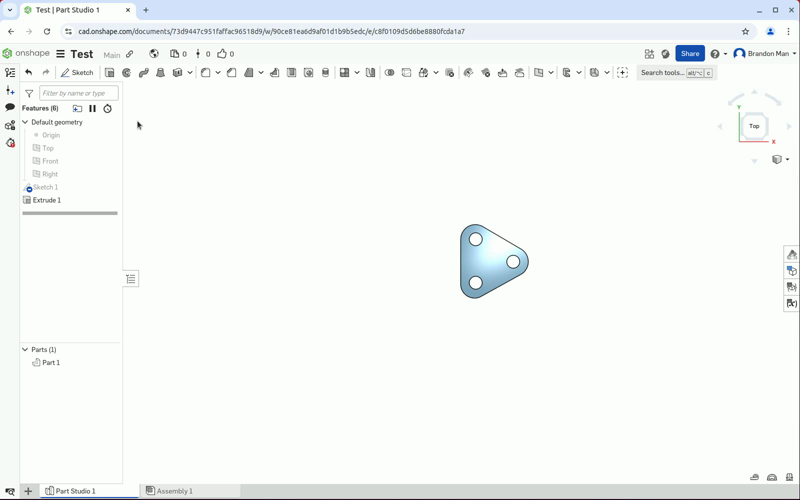
key(shift+h)
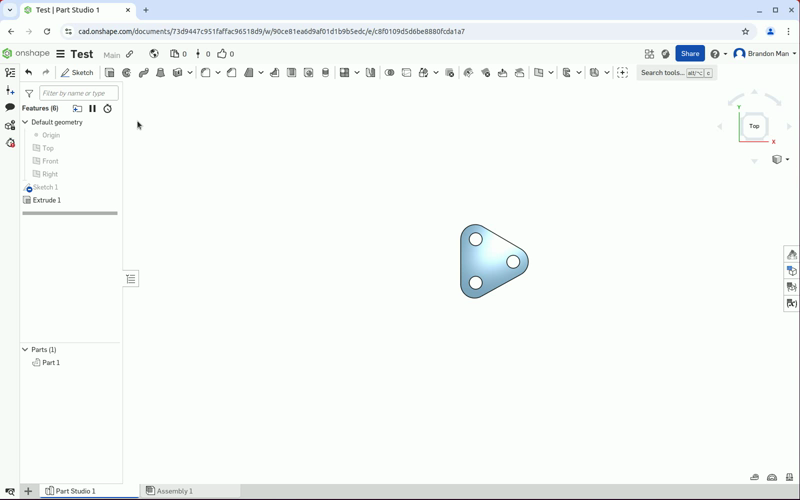
mouse_move(73, 189)
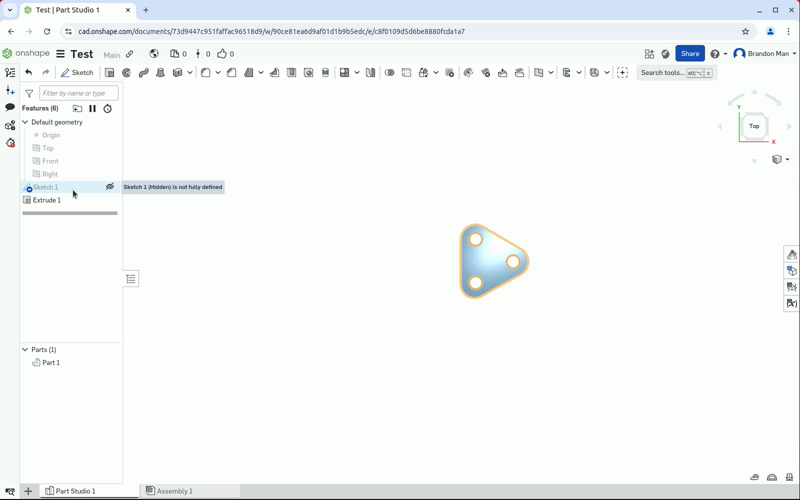
click(73, 189)
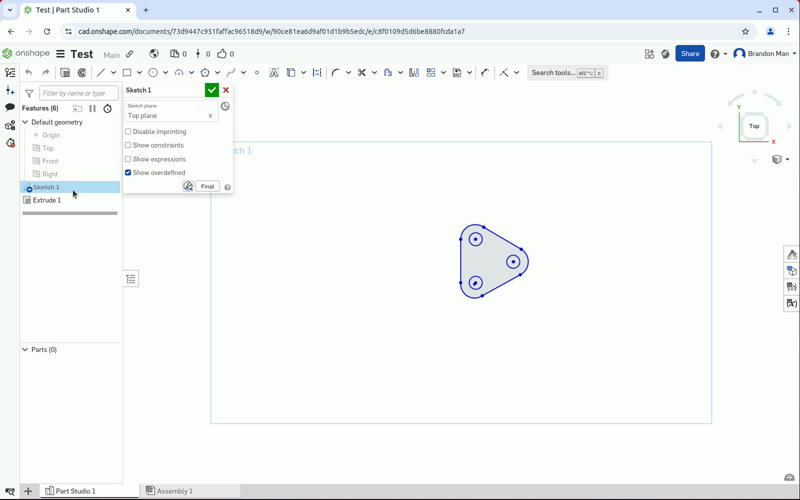
mouse_move(229, 92)
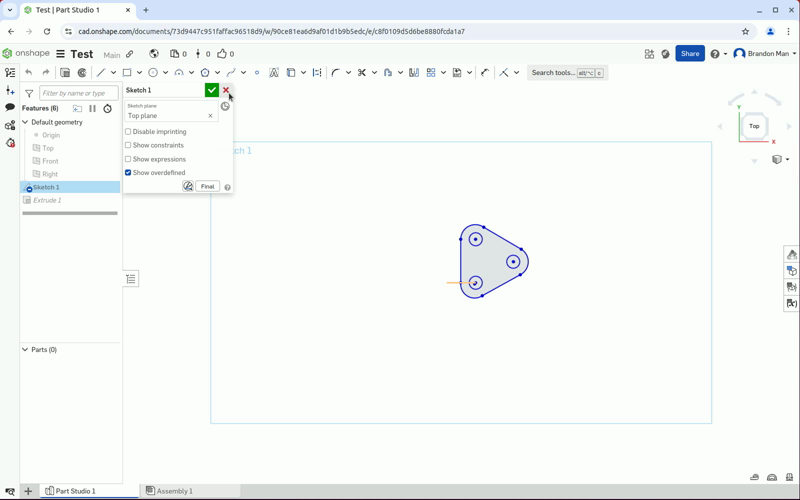
click(229, 92)
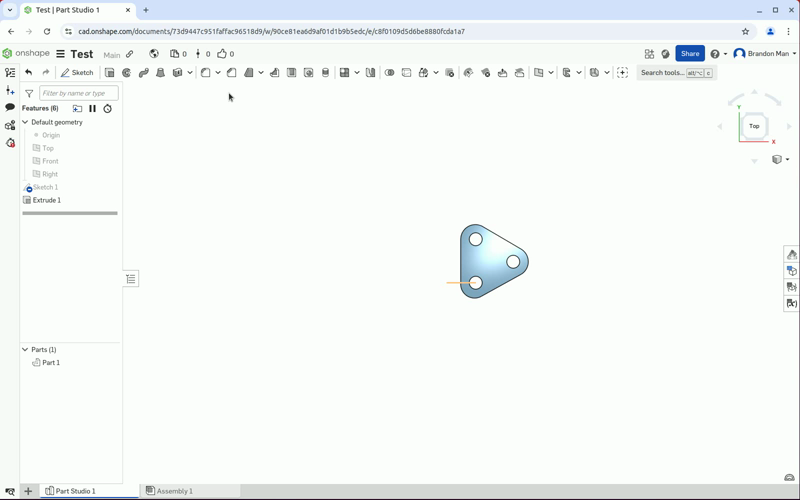
mouse_move(73, 352)
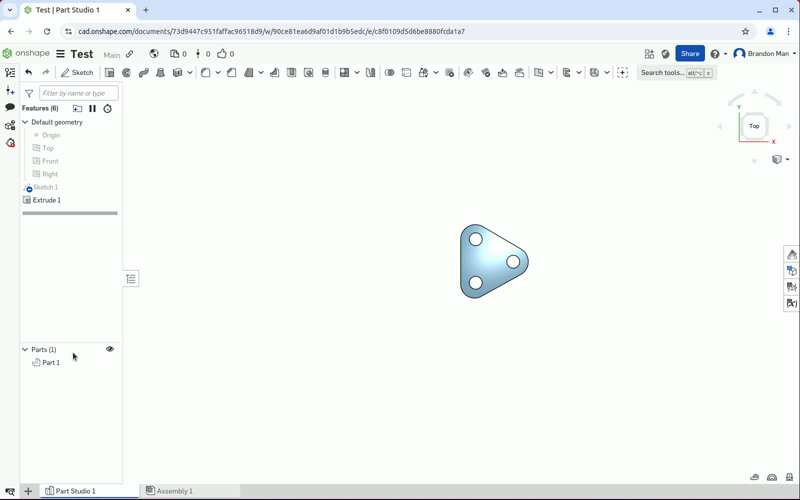
key(y)
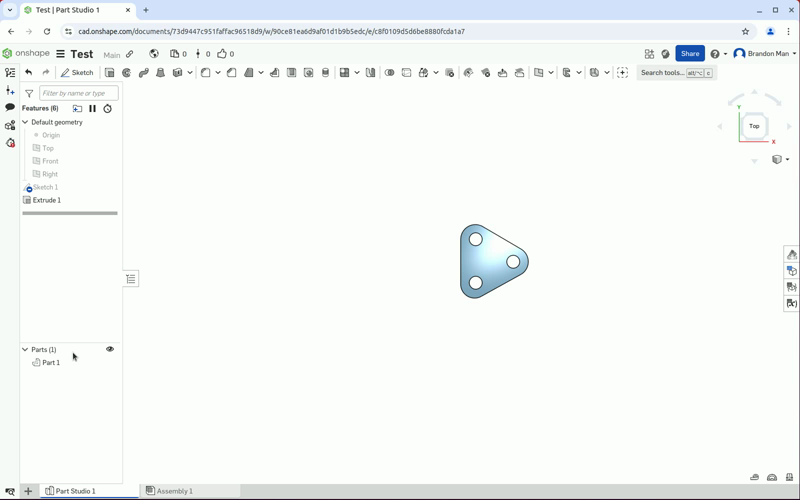
key(shift+p)
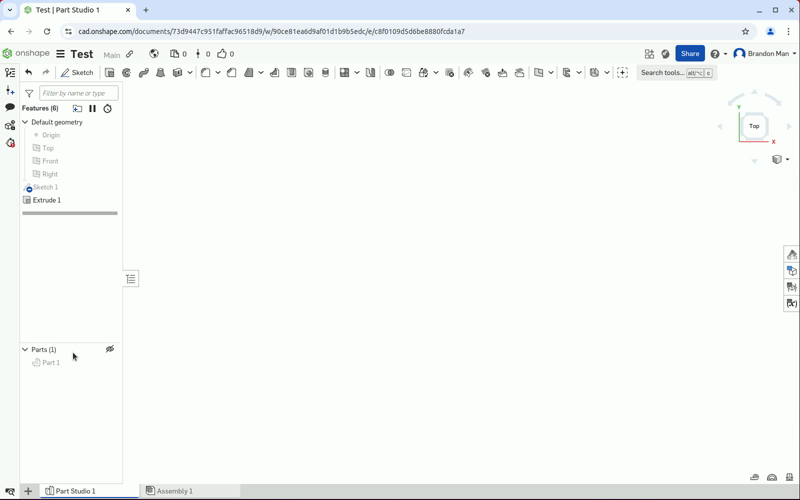
key(space)
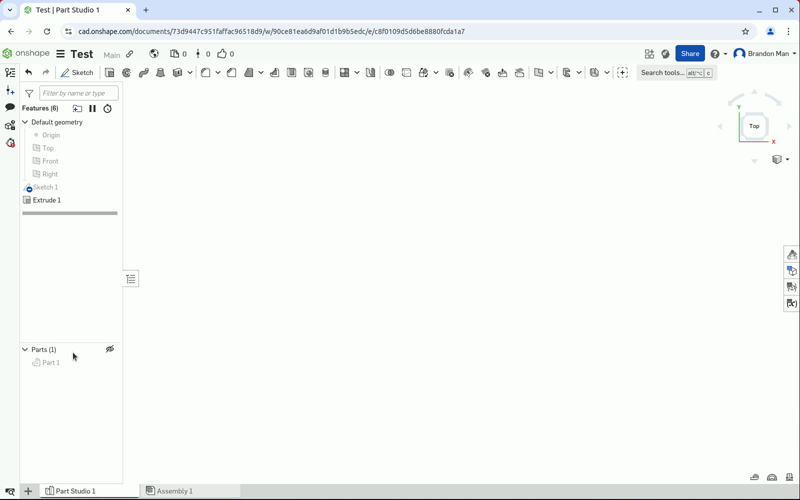
key_down(shift)
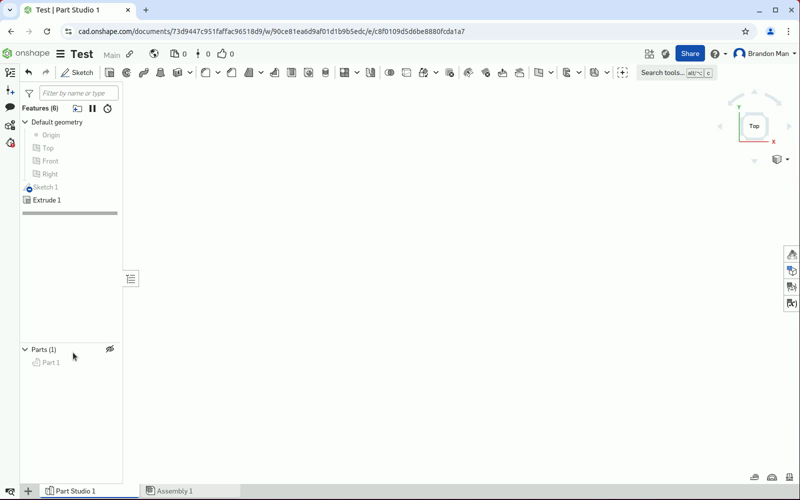
key(up)
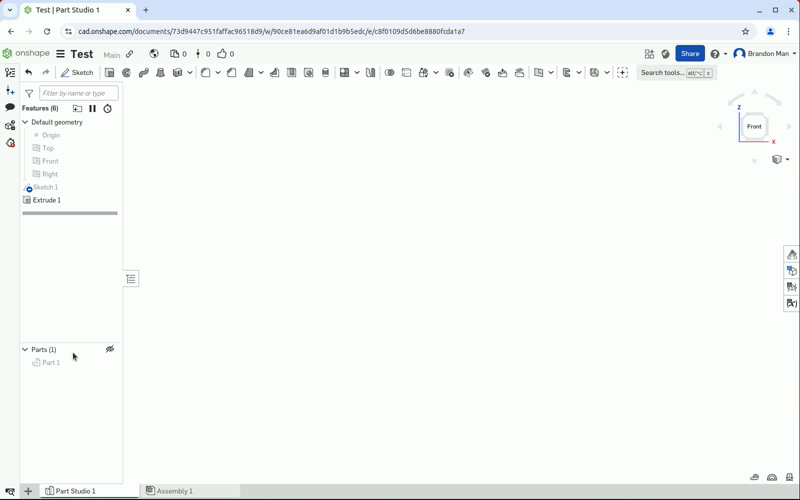
key_up(shift)
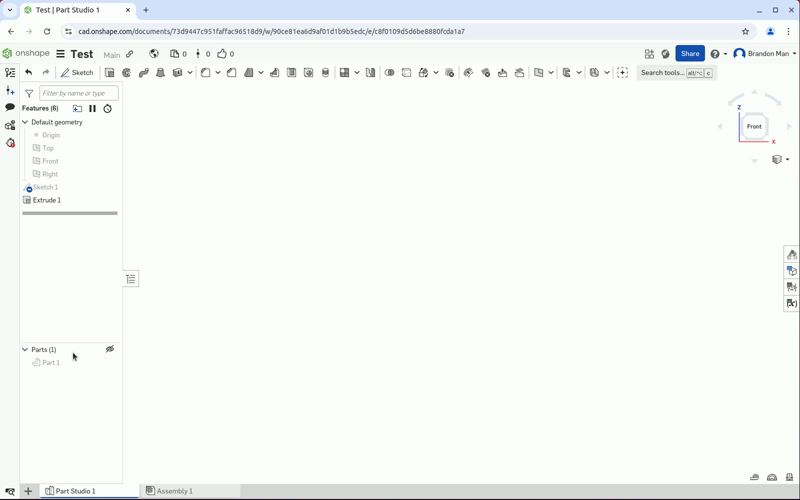
mouse_move(73, 352)
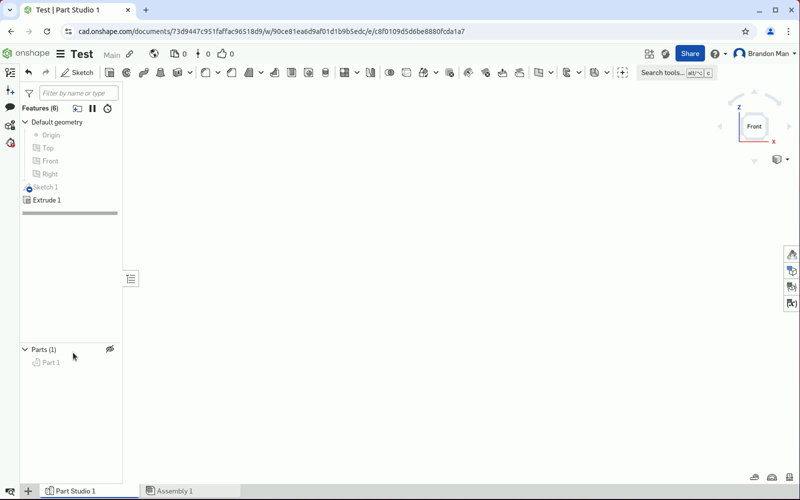
key(shift+y)
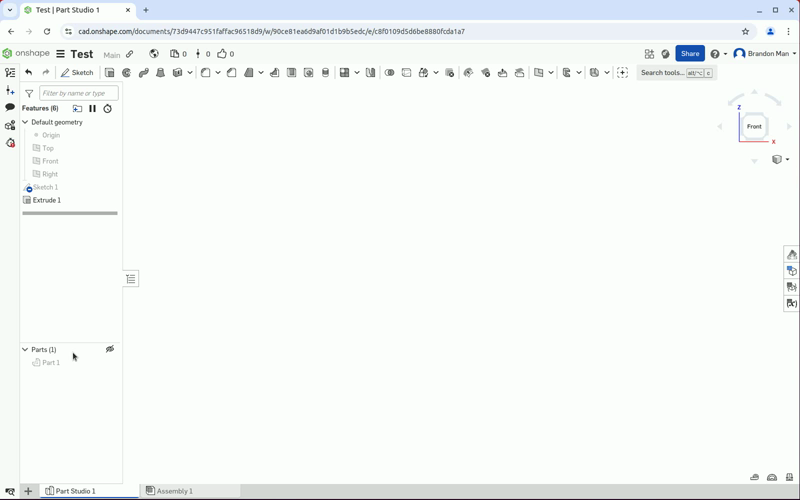
key(shift+s)
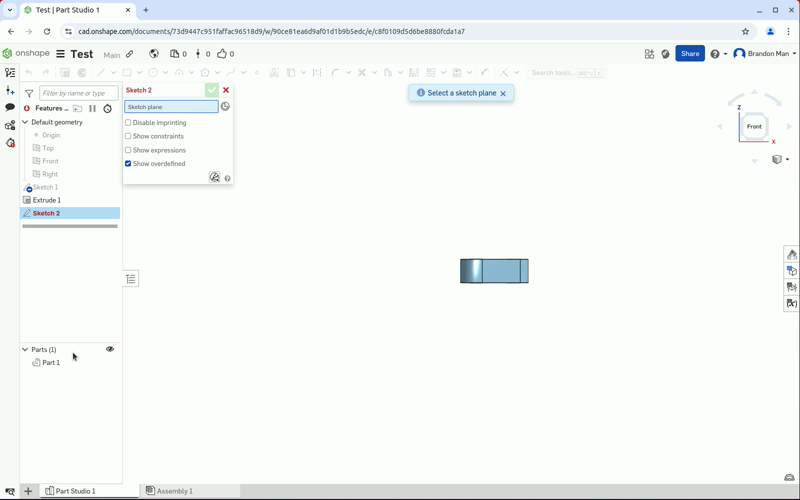
mouse_move(73, 163)
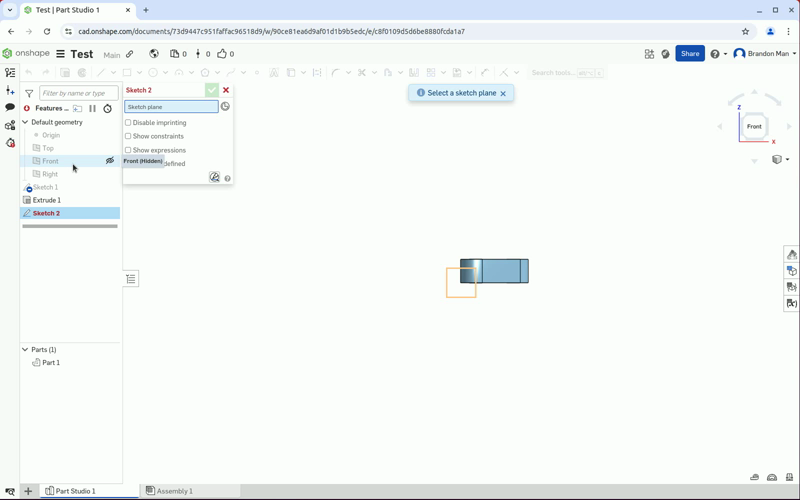
click(73, 163)
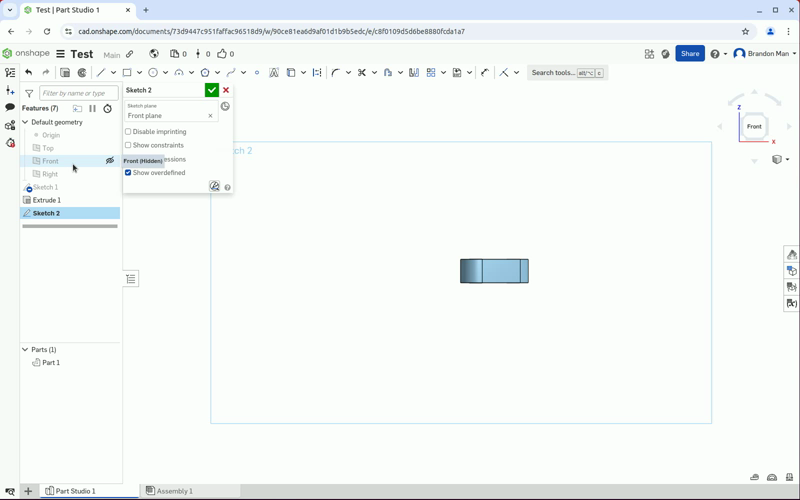
mouse_move(73, 352)
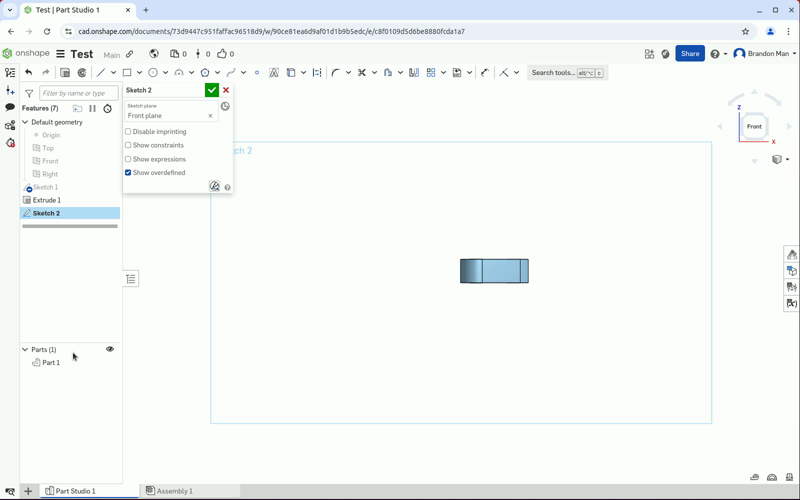
key(y)
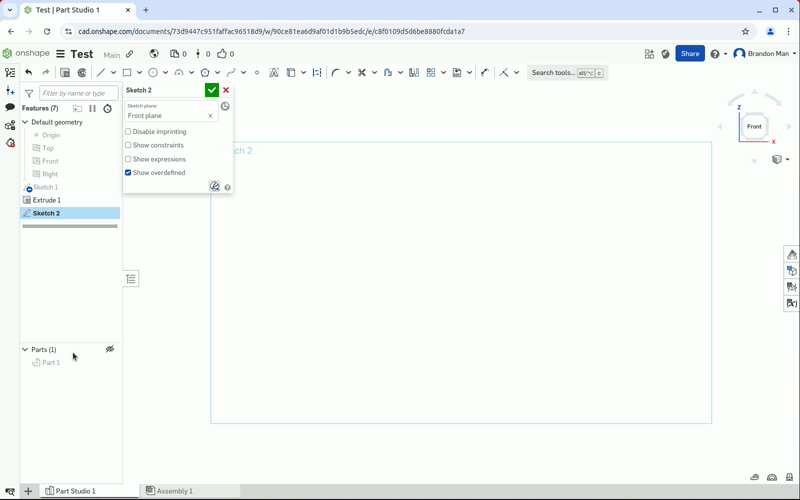
key(a)
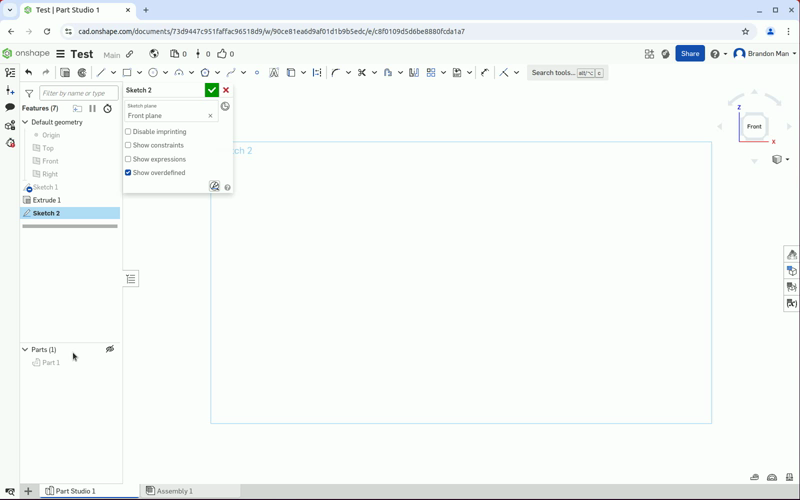
key_down(shift)
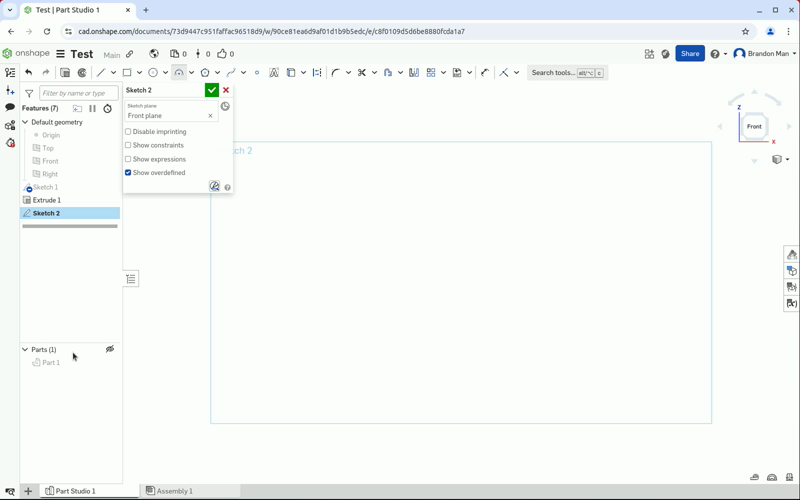
mouse_move(380, 265)
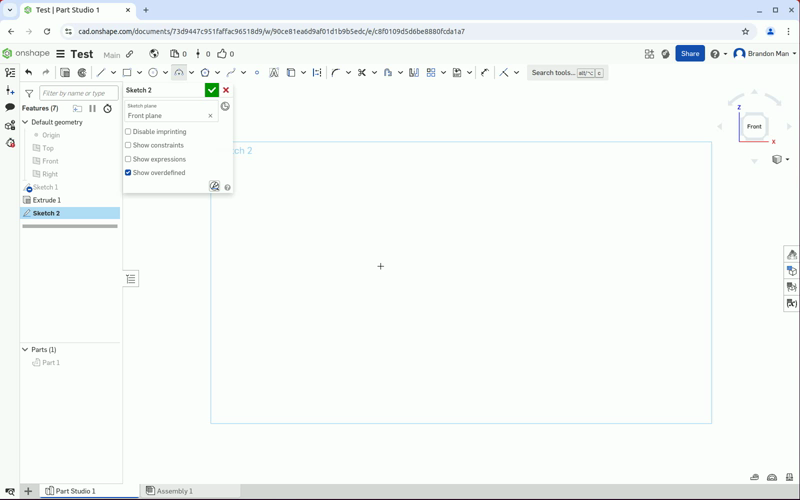
click(380, 265)
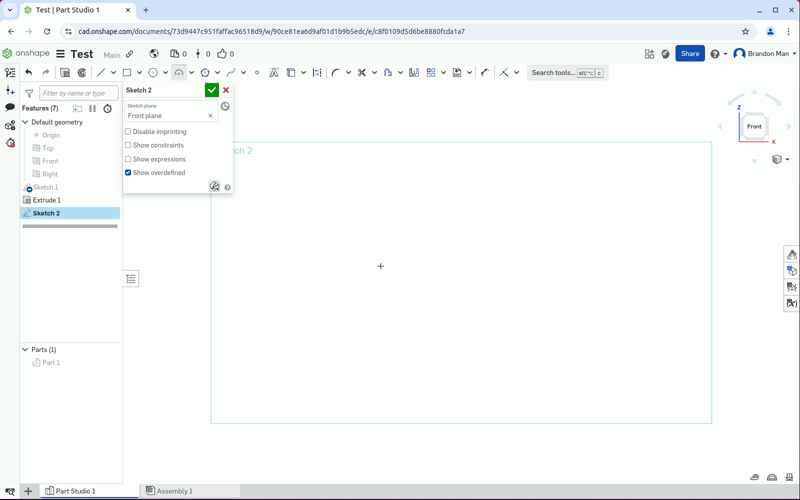
key_up(shift)
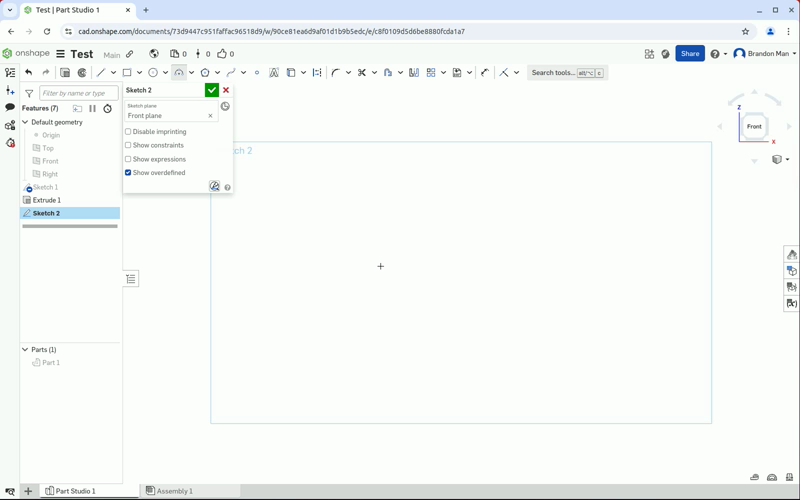
key_down(shift)
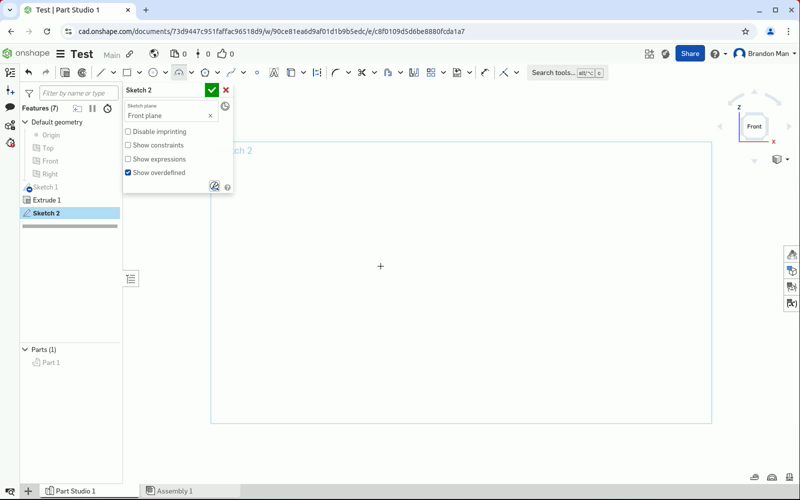
mouse_move(413, 291)
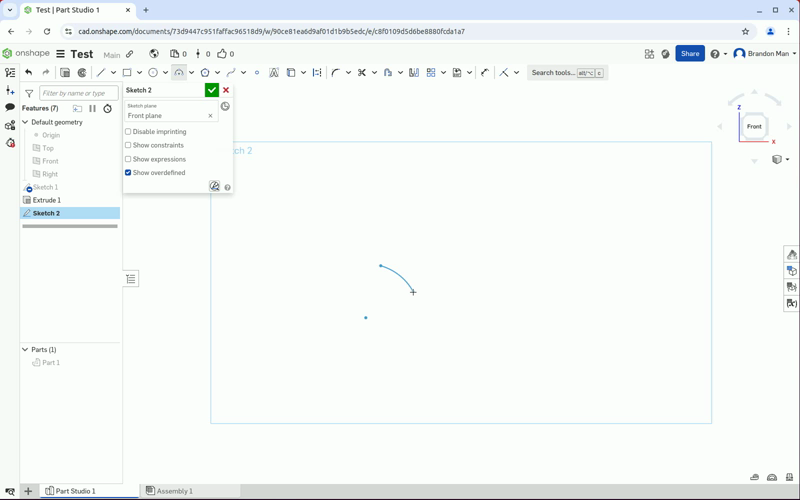
click(413, 291)
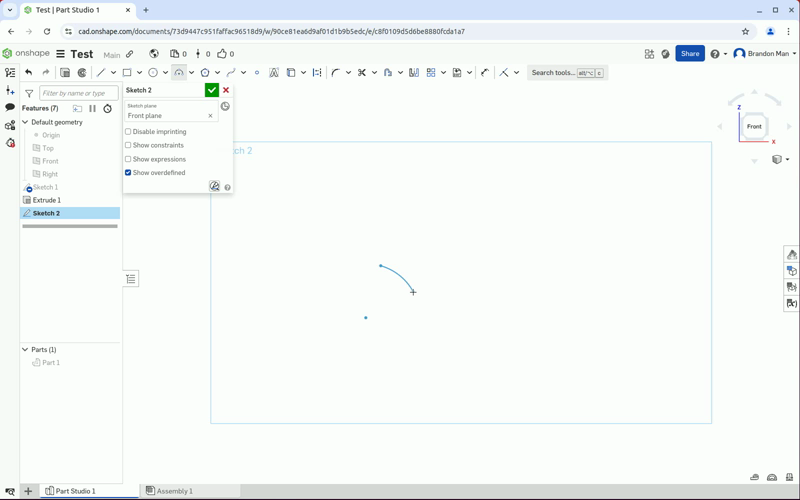
mouse_move(360, 323)
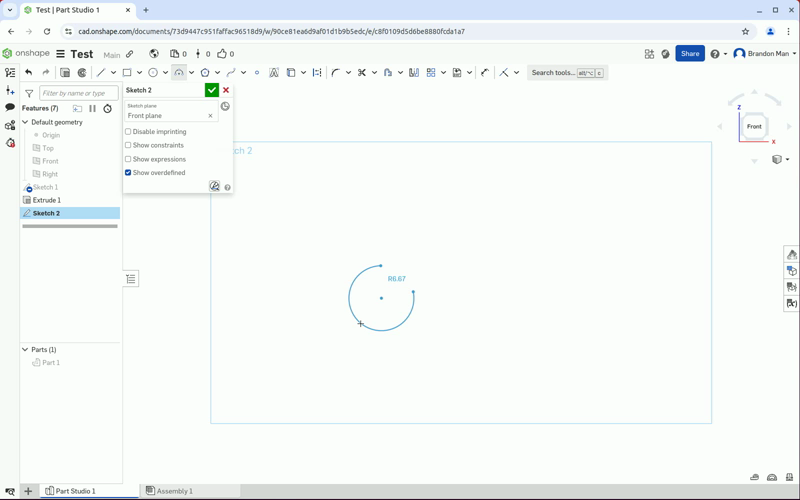
click(360, 323)
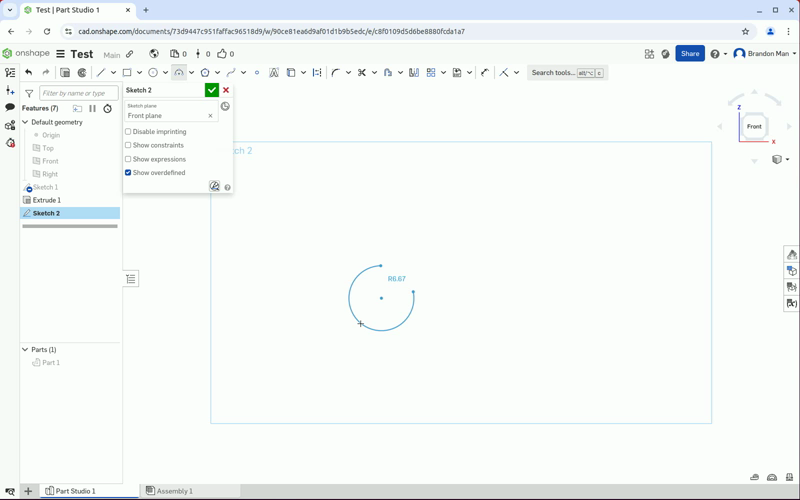
key_up(shift)
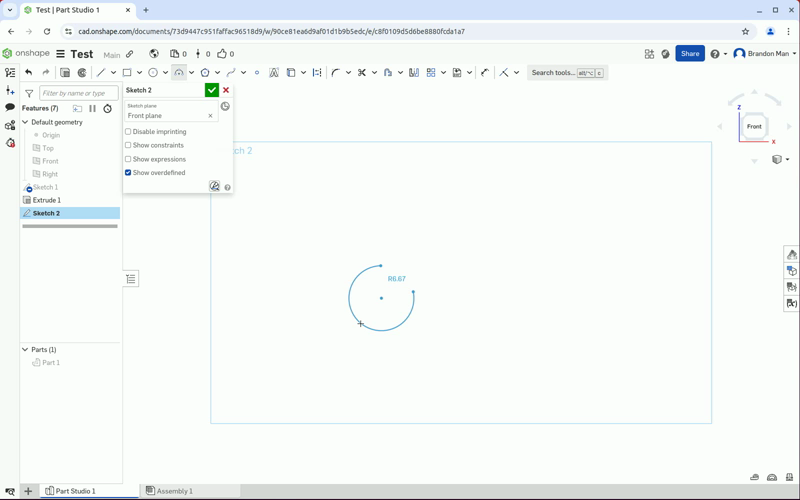
mouse_move(413, 291)
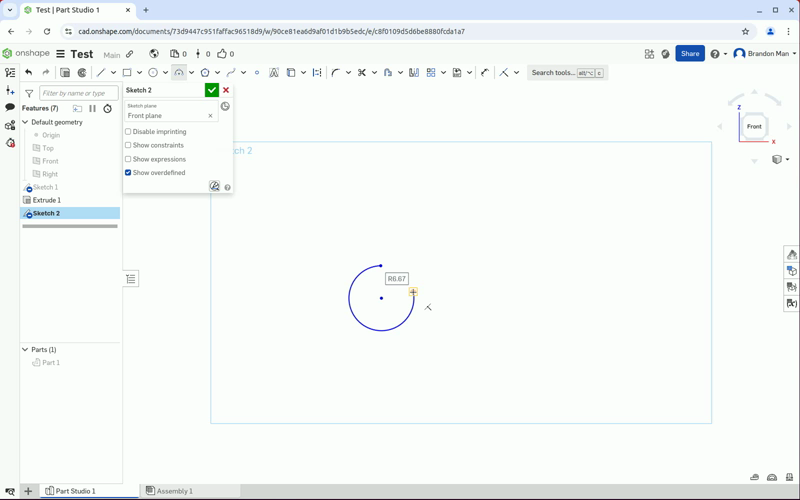
click(413, 291)
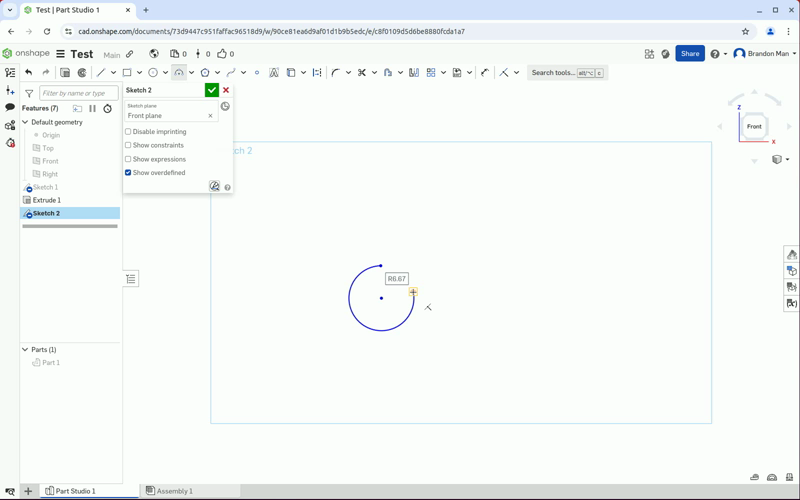
key_down(shift)
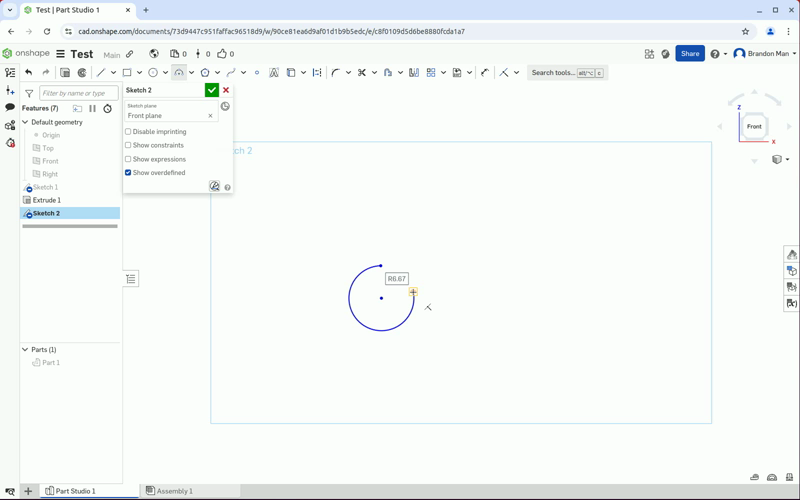
mouse_move(423, 282)
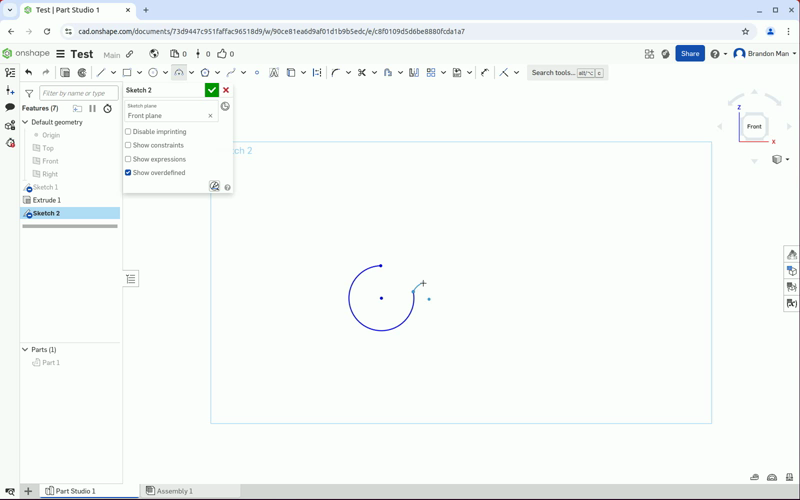
click(423, 282)
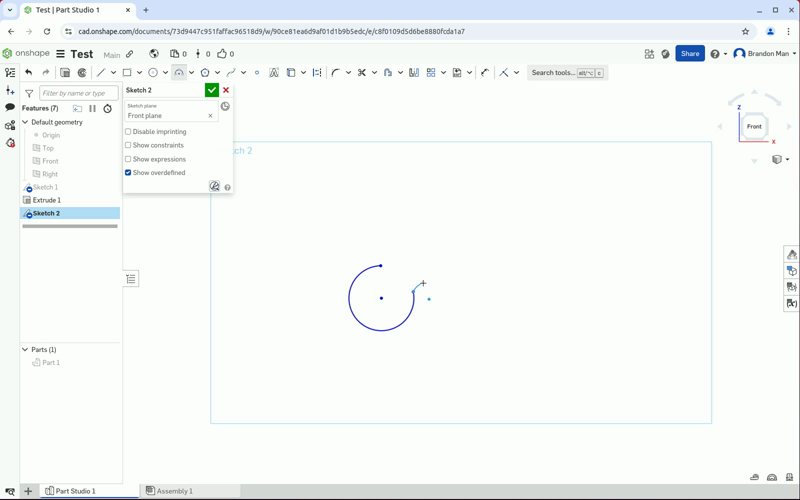
mouse_move(416, 285)
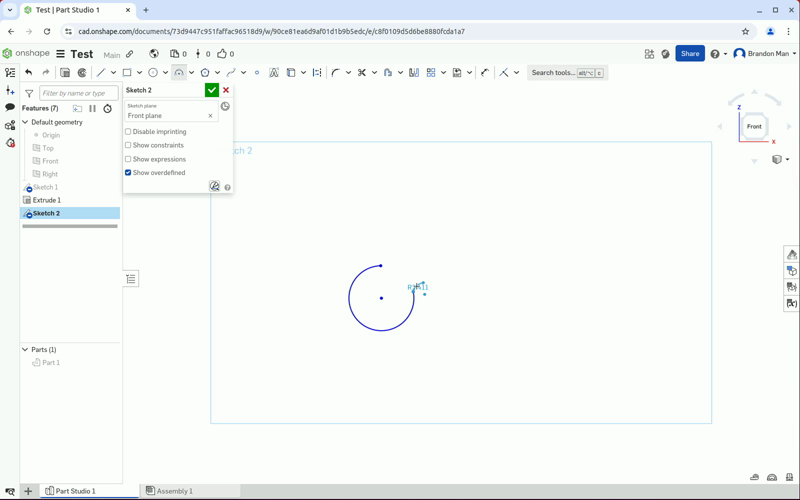
click(416, 285)
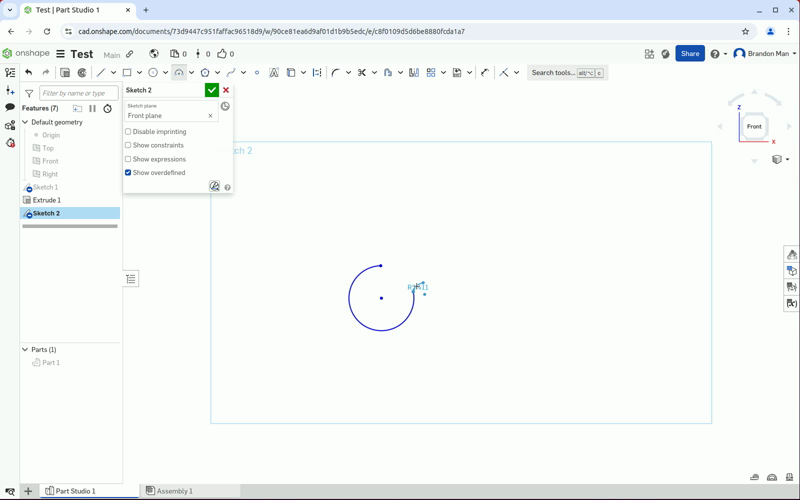
key_up(shift)
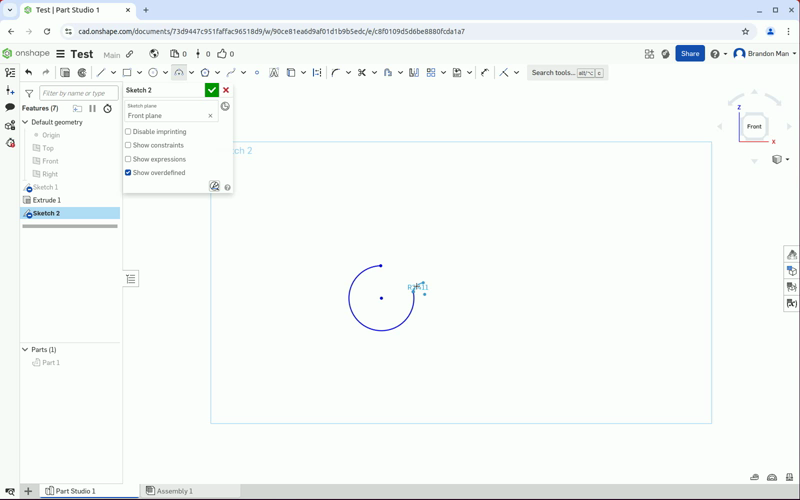
key(esc)
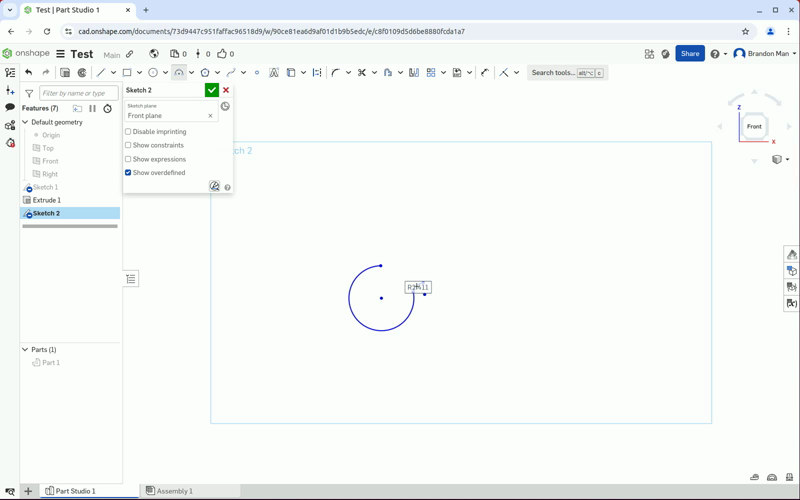
key(l)
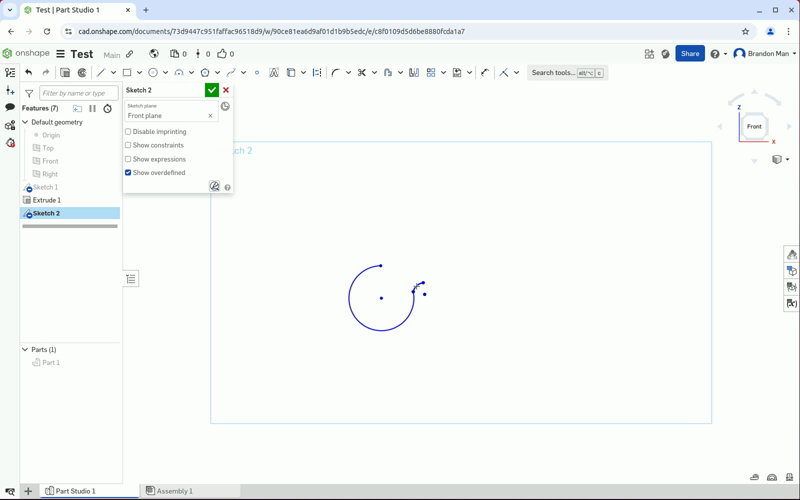
mouse_move(423, 282)
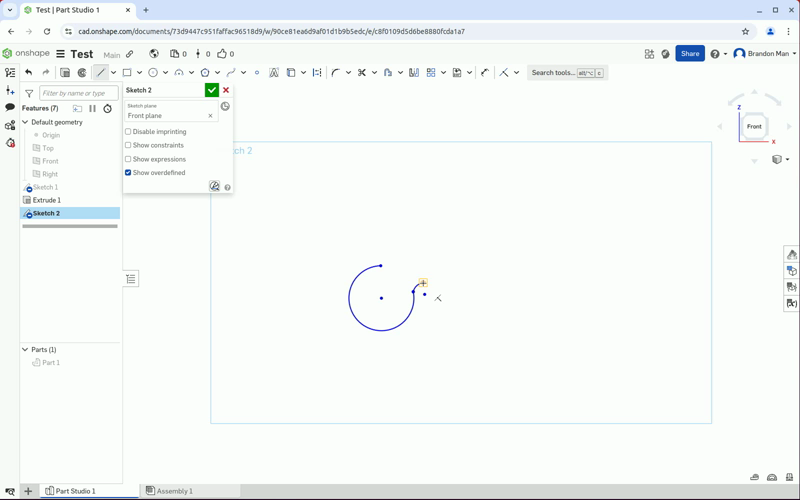
click(423, 282)
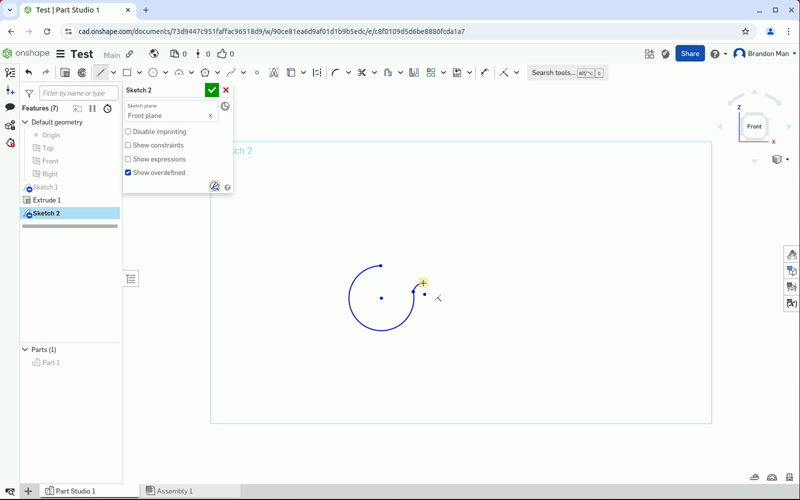
key_down(shift)
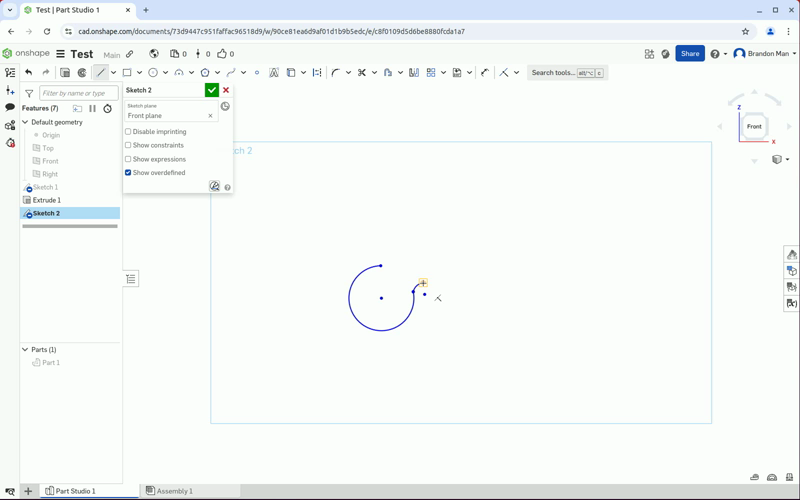
mouse_move(453, 282)
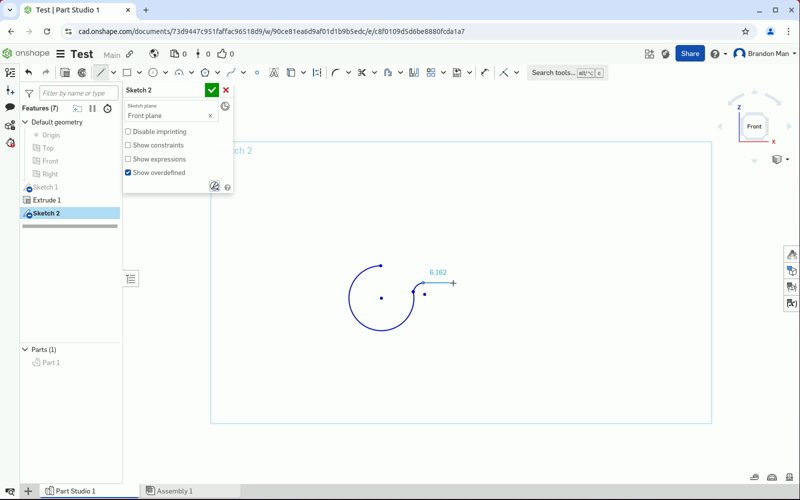
mouse_move(461, 282)
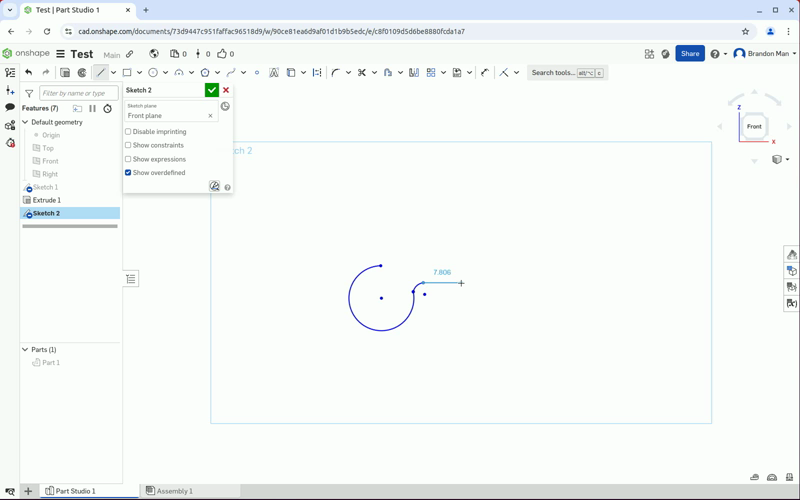
click(461, 282)
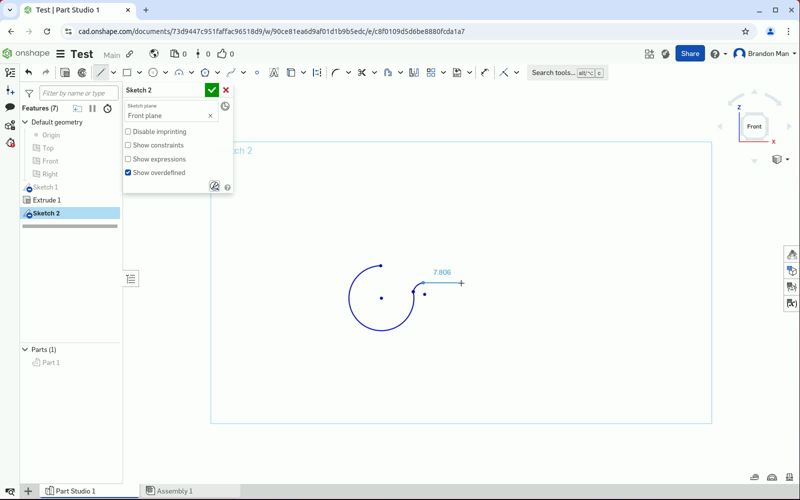
key_up(shift)
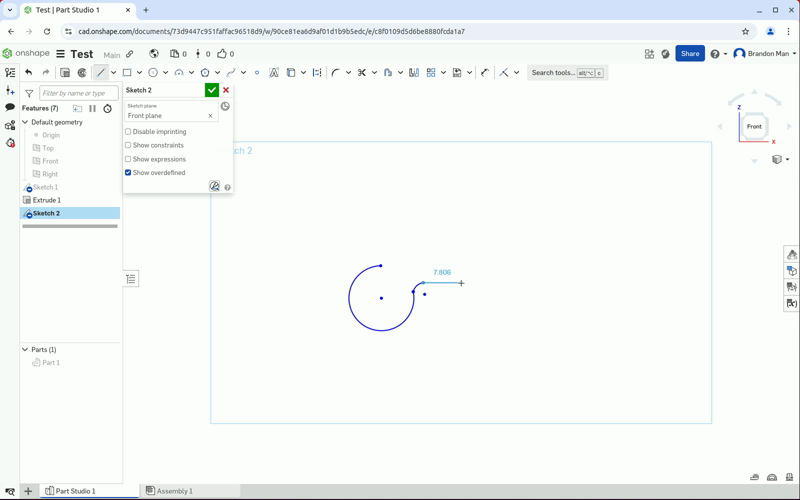
key_down(shift)
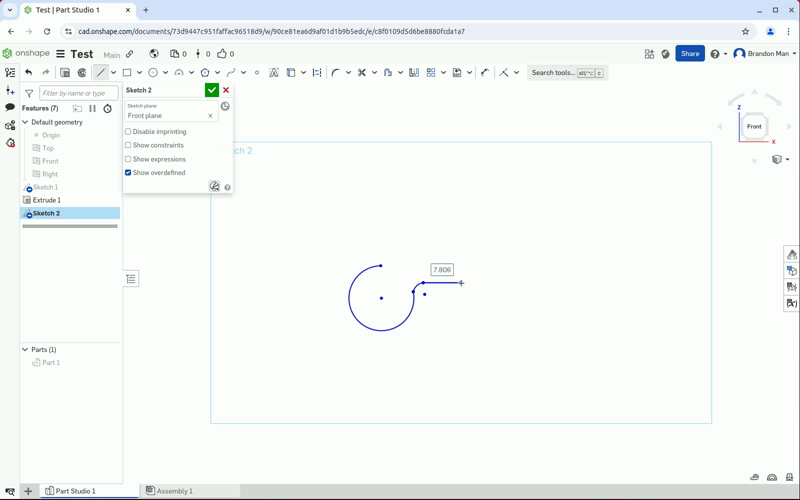
mouse_move(491, 282)
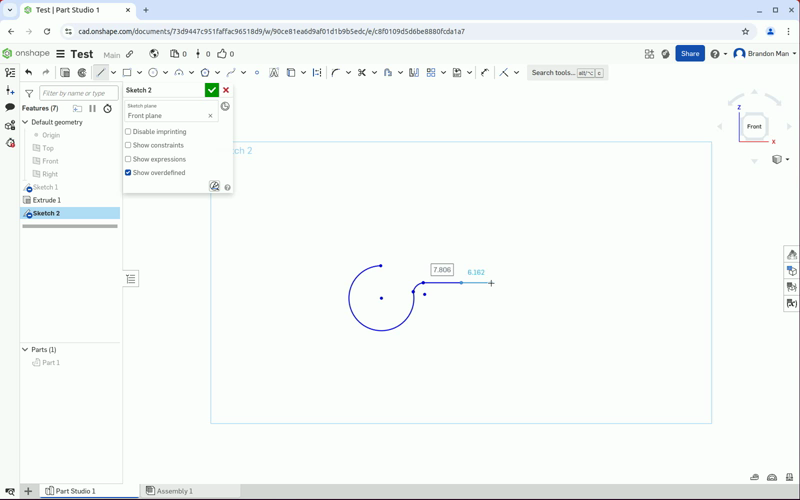
mouse_move(461, 265)
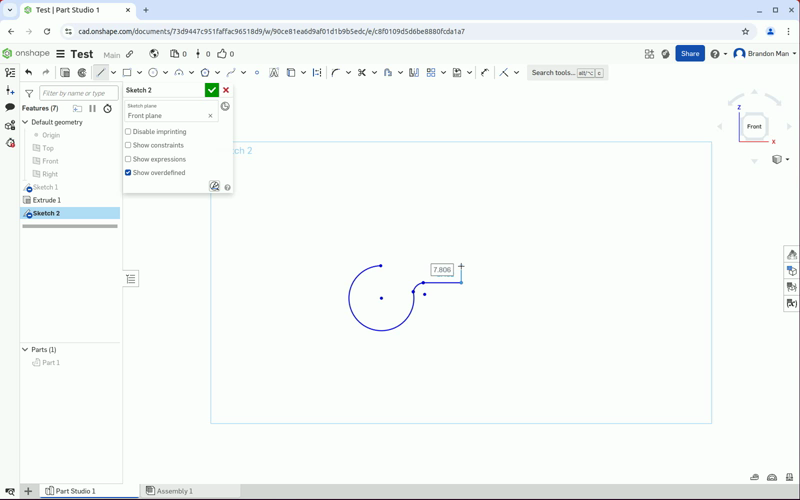
click(461, 265)
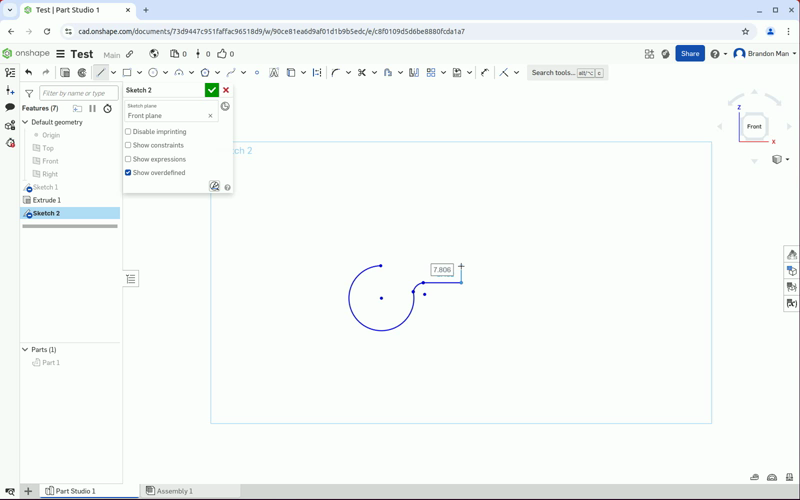
key_up(shift)
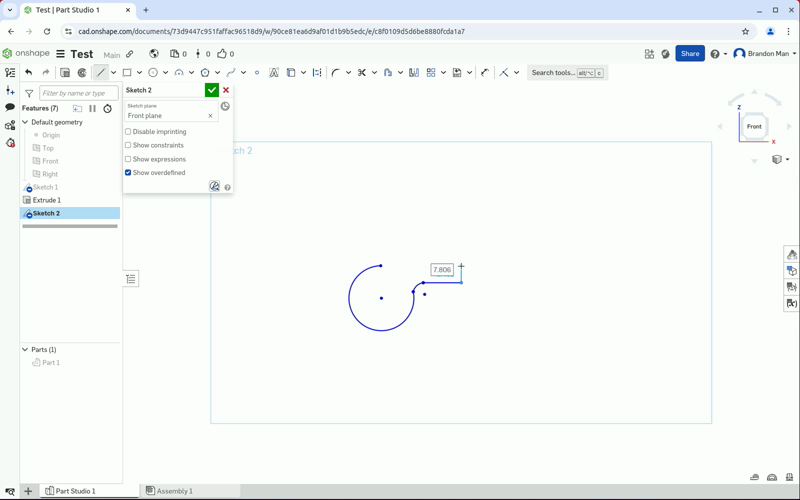
key_down(shift)
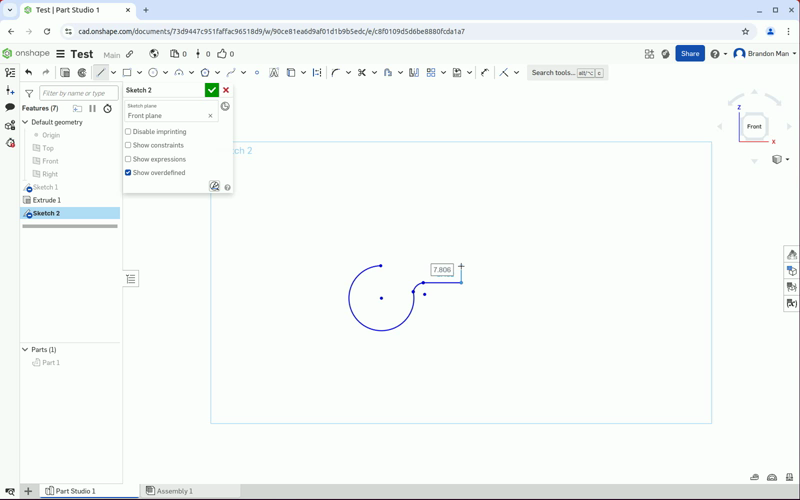
mouse_move(380, 265)
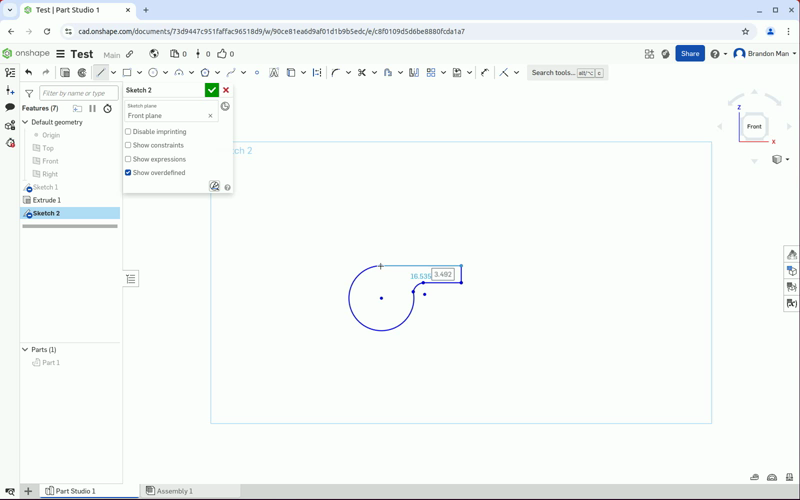
key_up(shift)
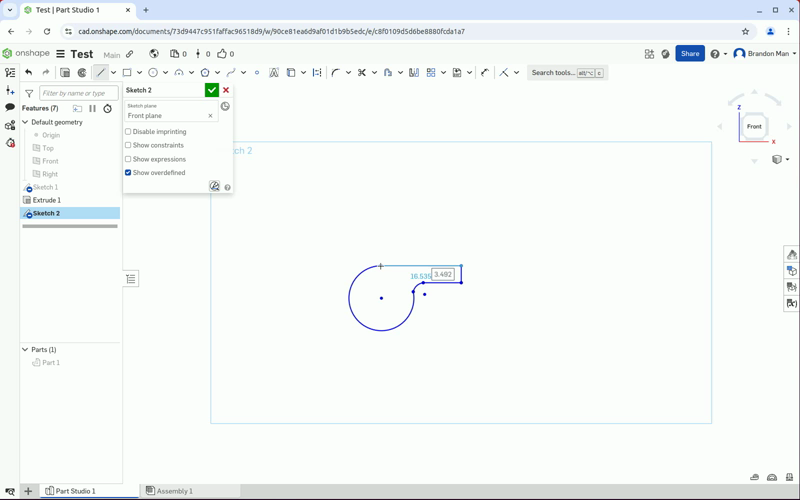
click(380, 265)
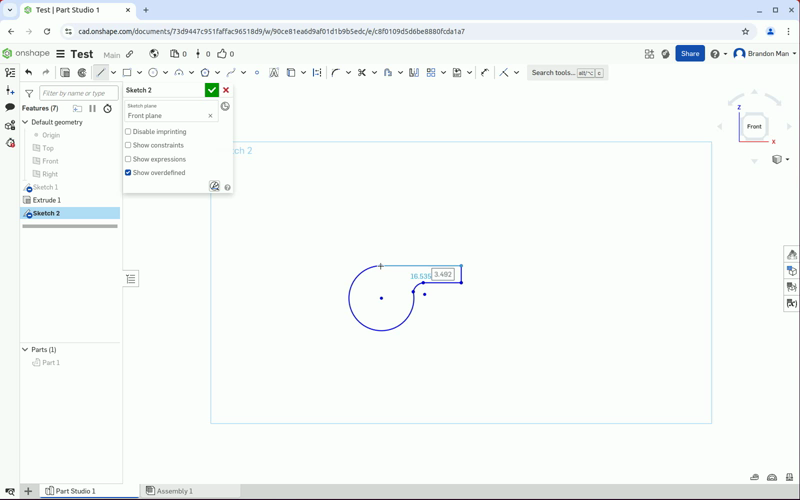
key(esc)
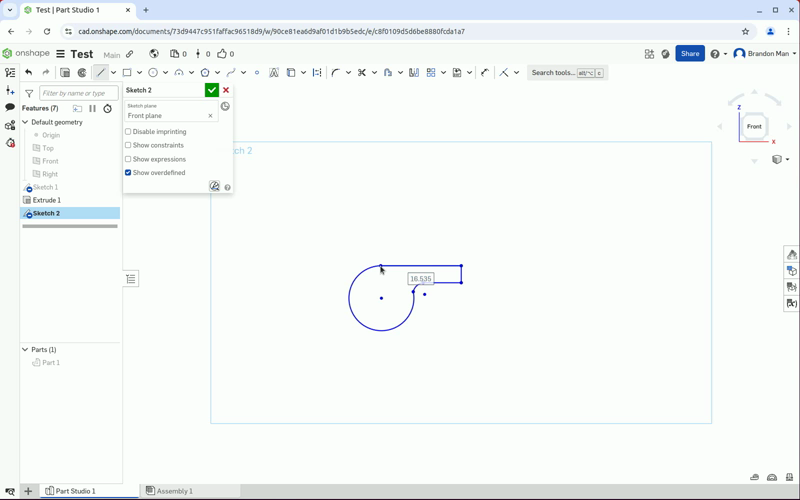
key(c)
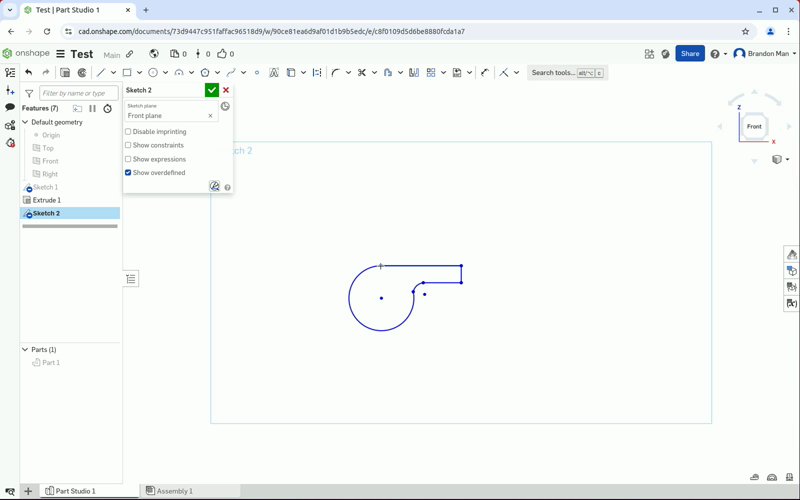
key_down(shift)
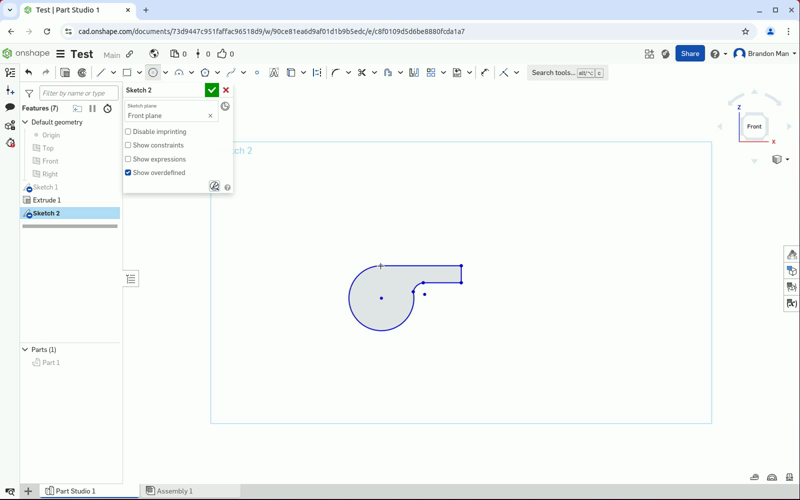
mouse_move(380, 297)
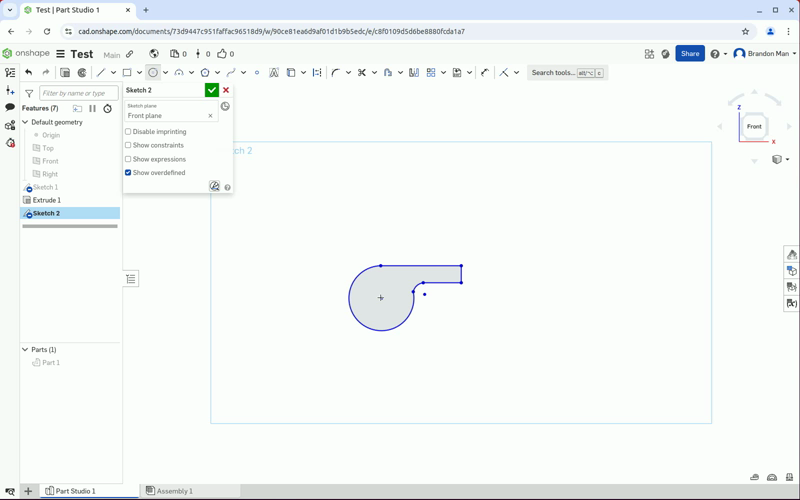
scroll(6)
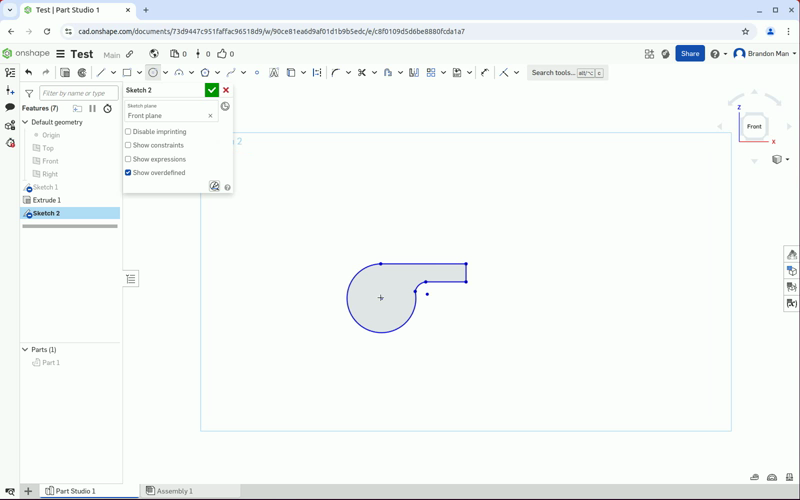
scroll(6)
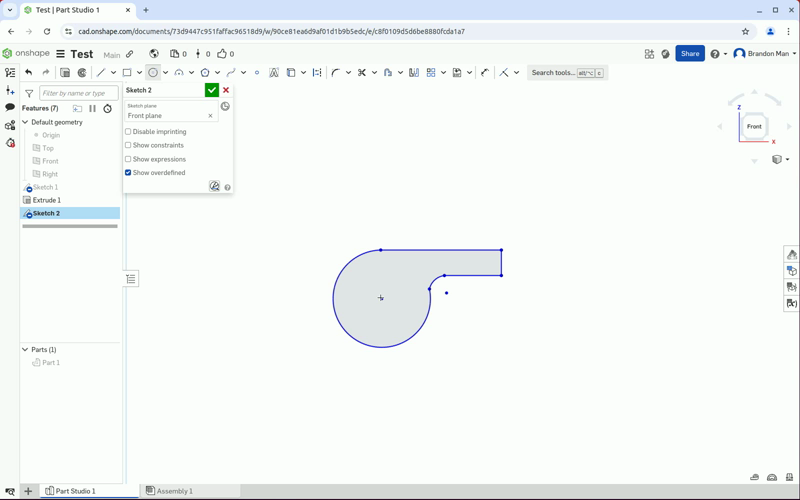
scroll(6)
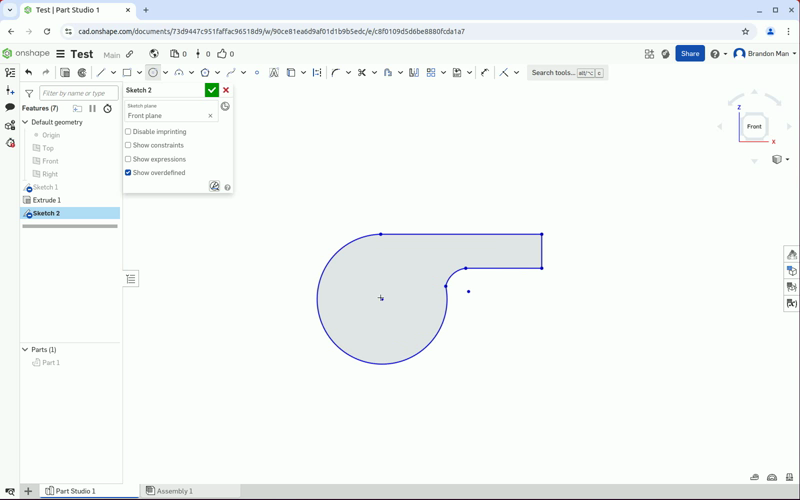
scroll(6)
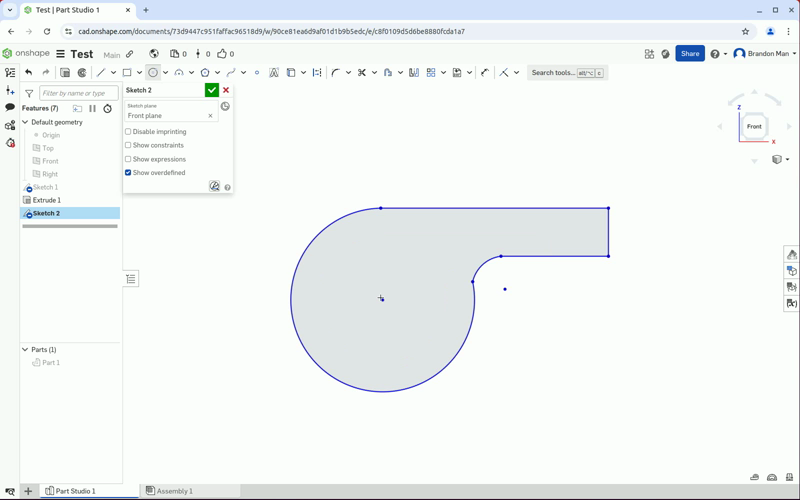
scroll(6)
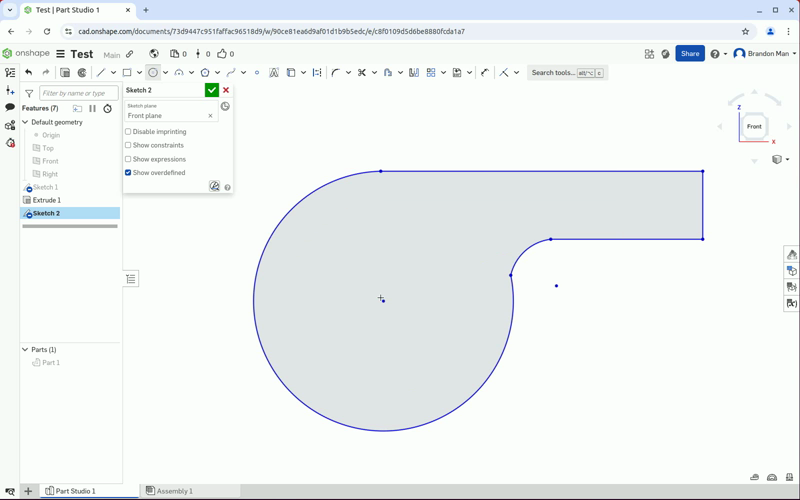
scroll(6)
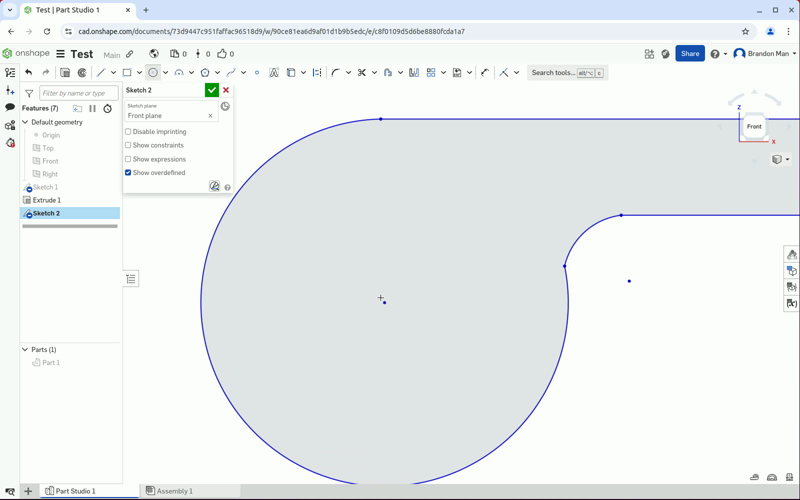
scroll(6)
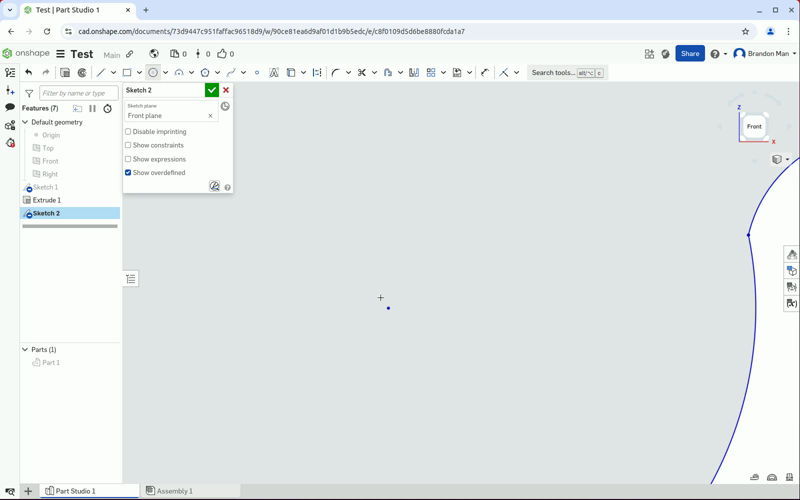
click(380, 297)
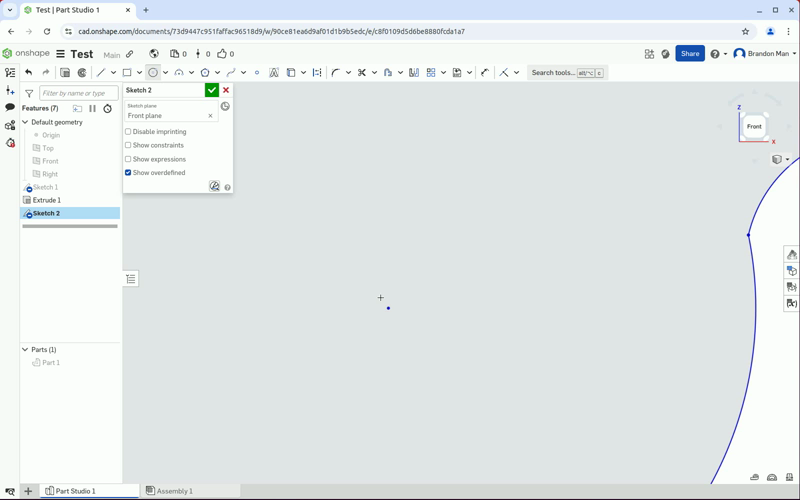
scroll(-6)
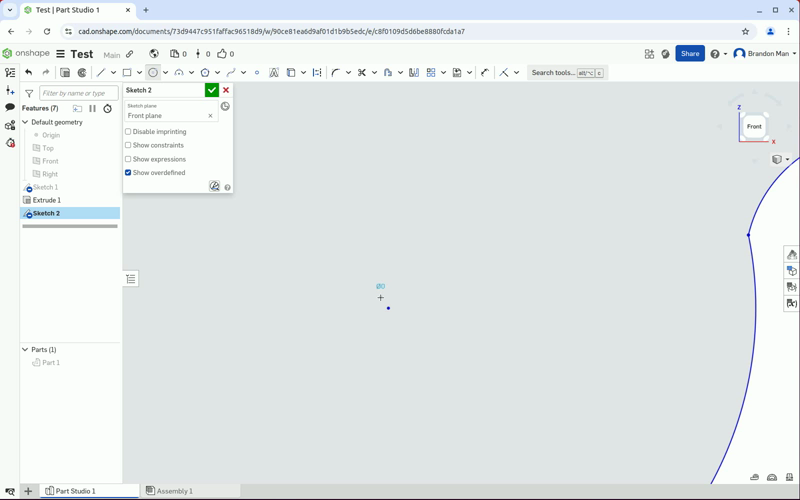
scroll(-6)
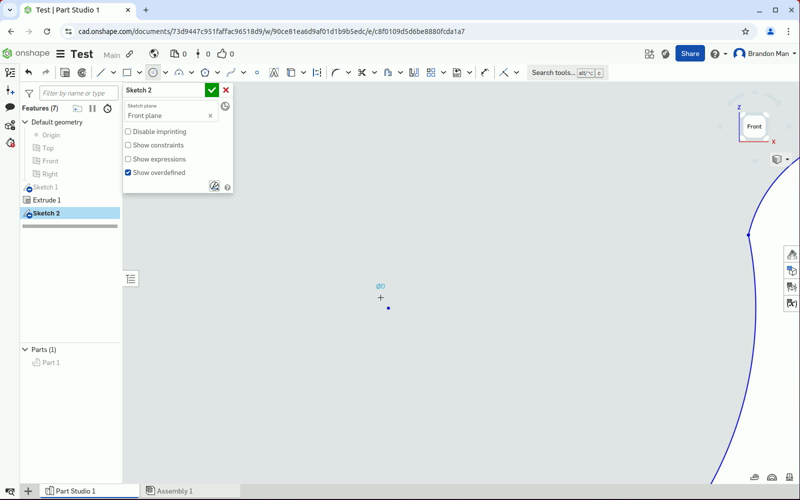
scroll(-6)
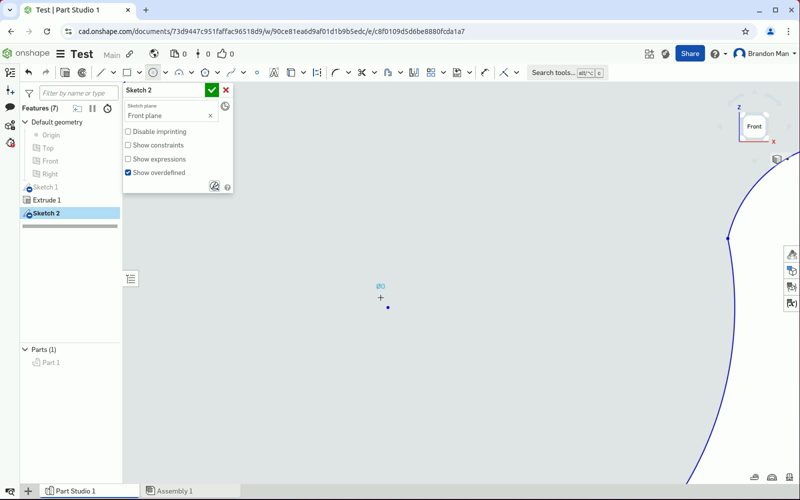
scroll(-6)
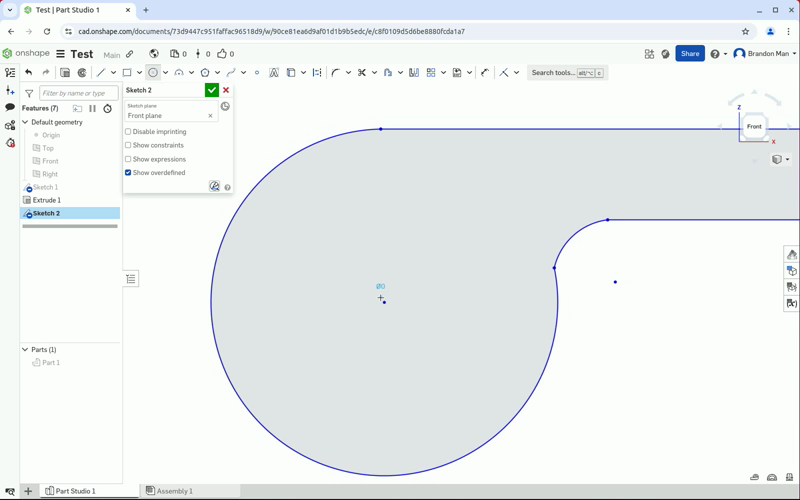
scroll(-6)
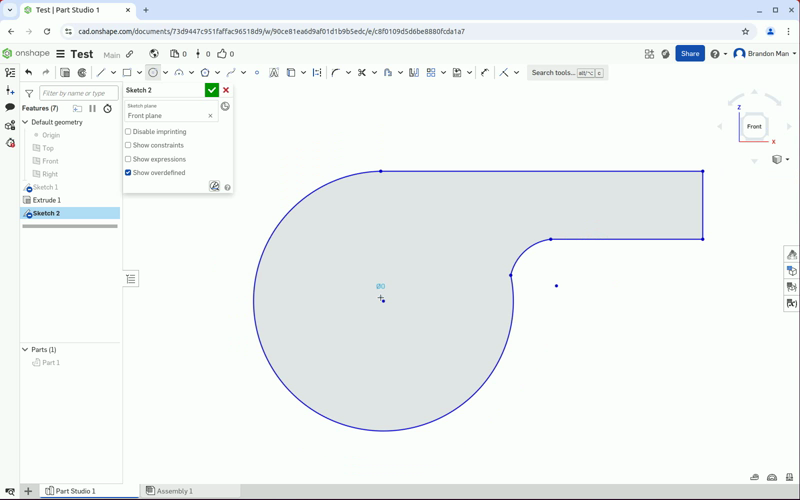
scroll(-6)
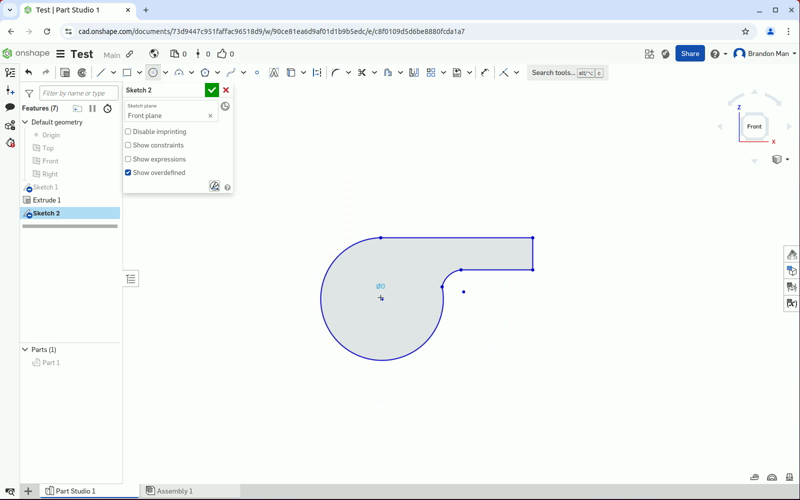
scroll(-6)
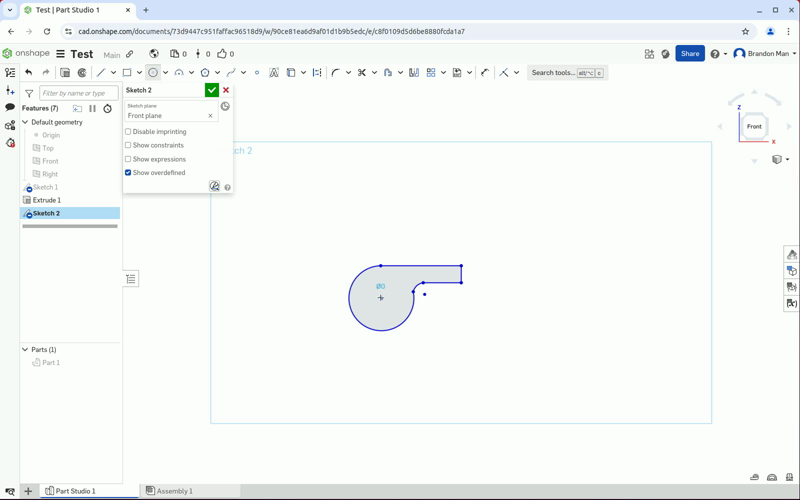
key_up(shift)
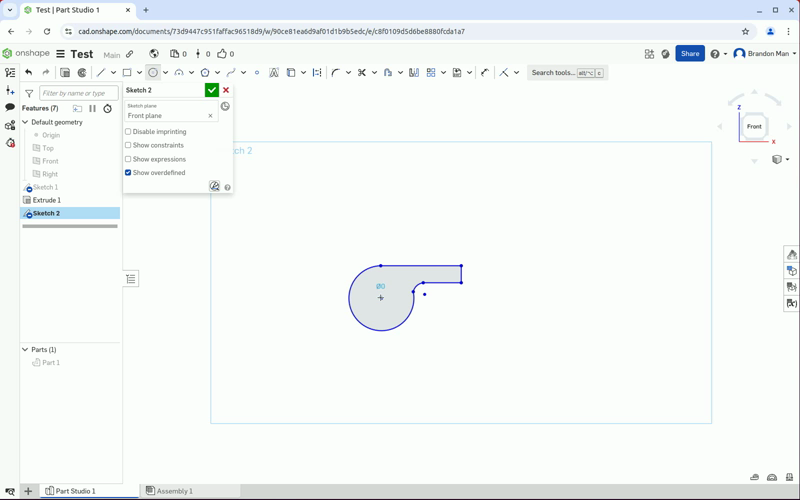
mouse_move(402, 297)
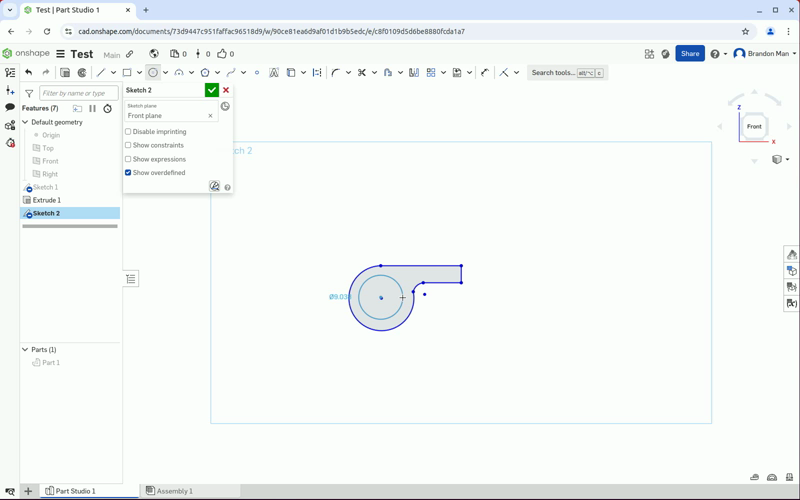
click(402, 297)
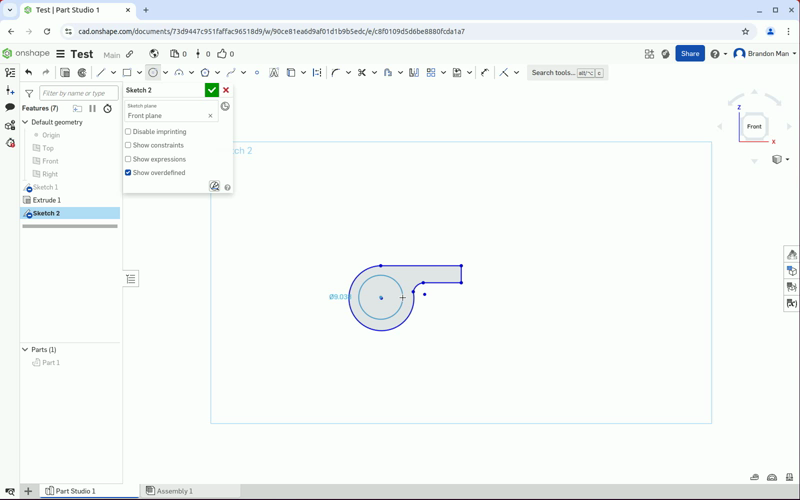
key(esc)
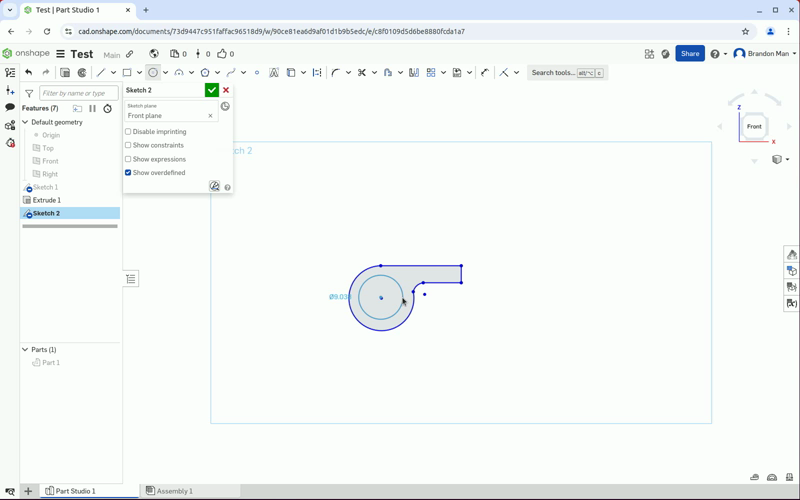
mouse_move(448, 277)
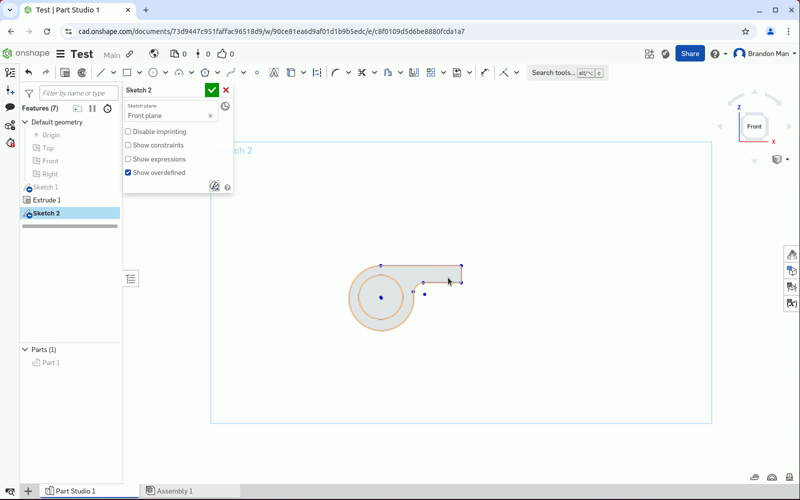
click(448, 277)
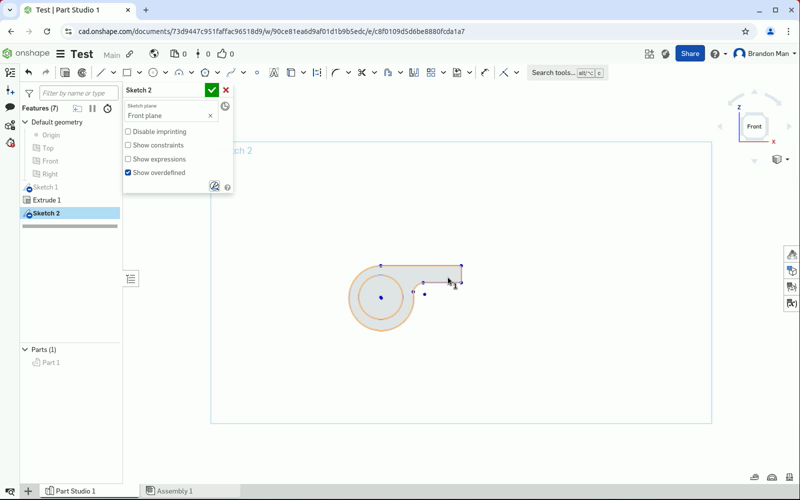
mouse_move(73, 352)
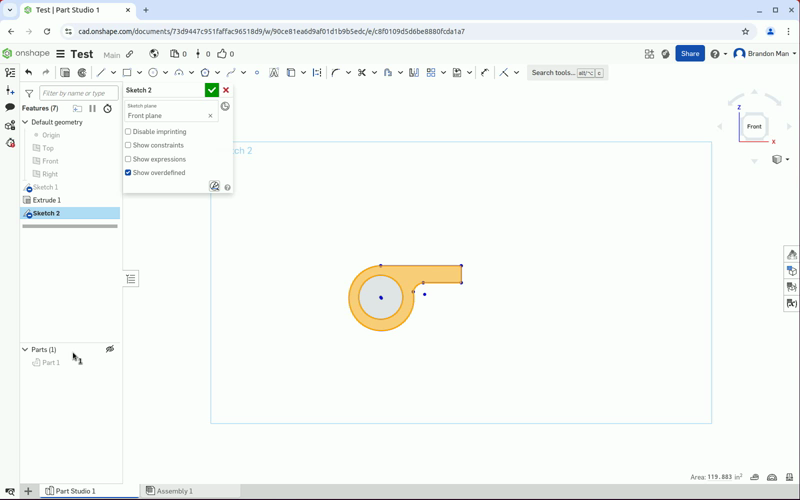
key(shift+y)
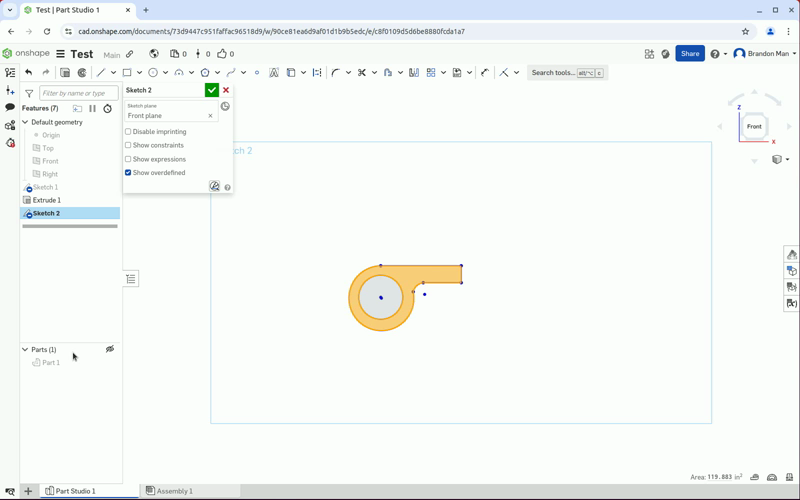
key(shift+e)
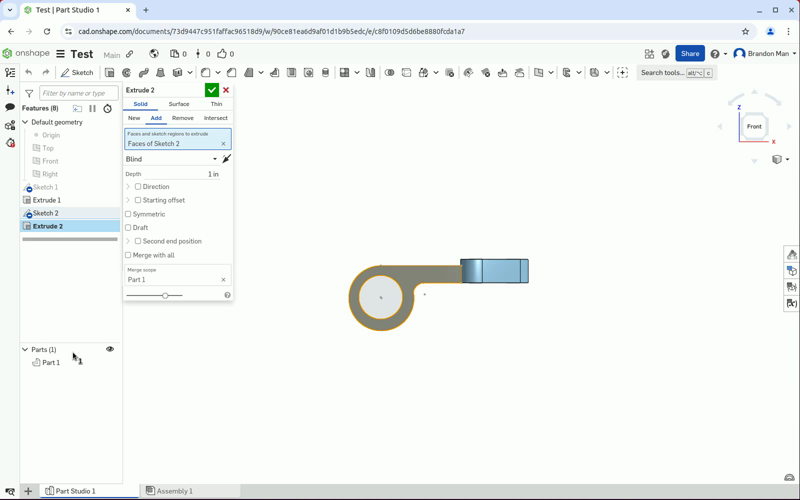
mouse_move(143, 106)
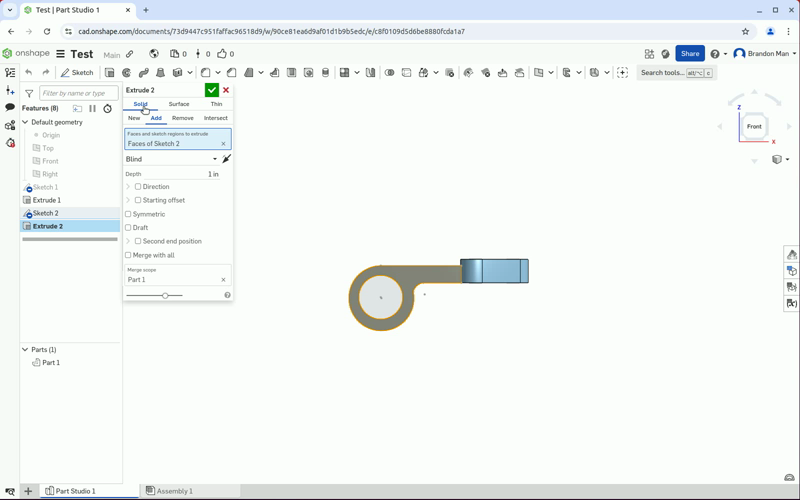
click(143, 106)
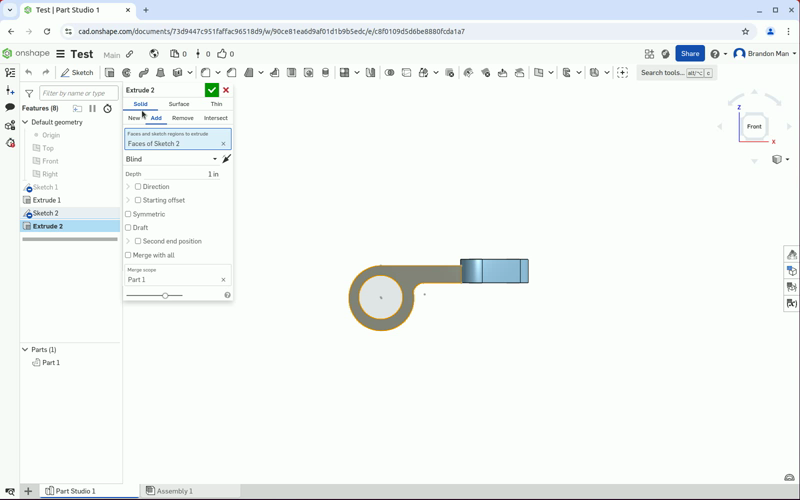
mouse_move(137, 120)
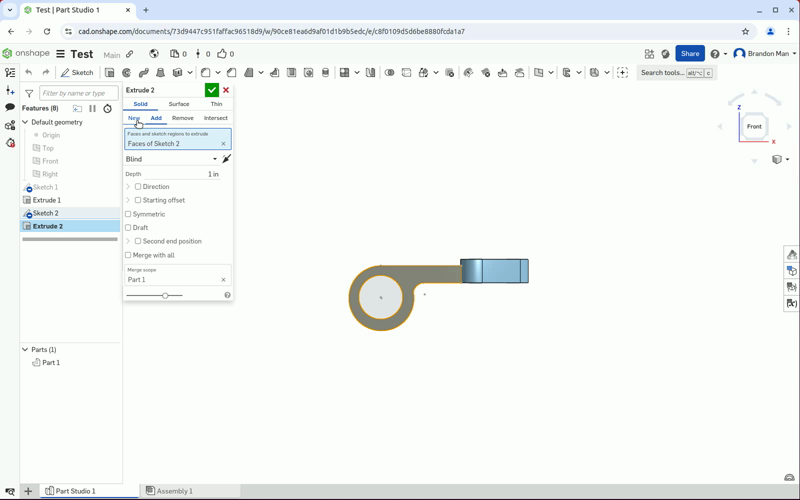
click(137, 120)
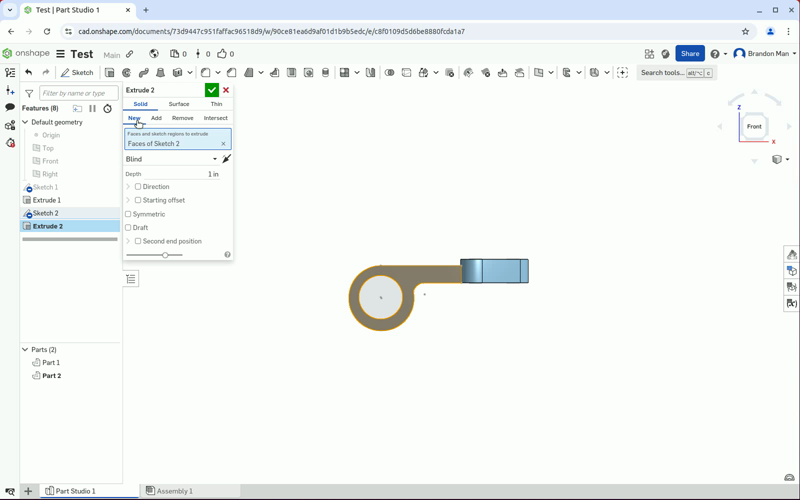
key(tab, 4)
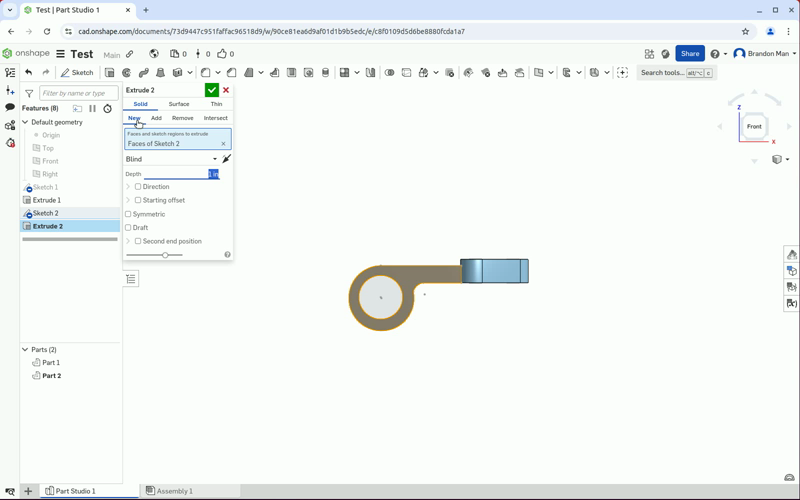
text(-8.906)
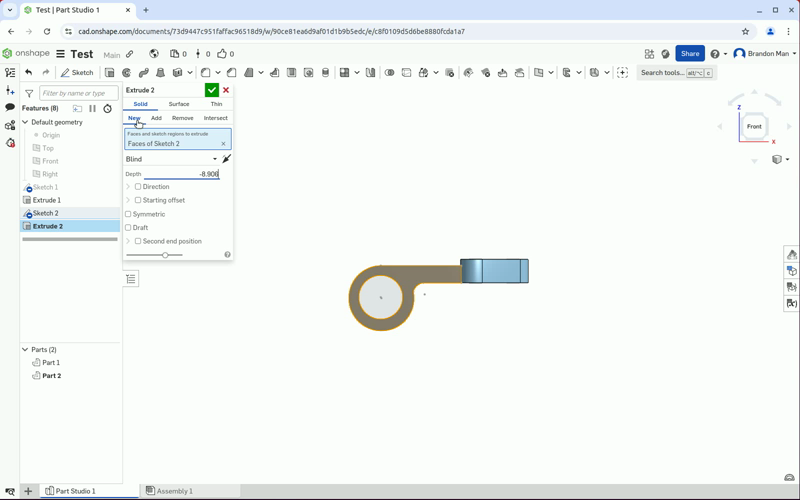
key(enter)
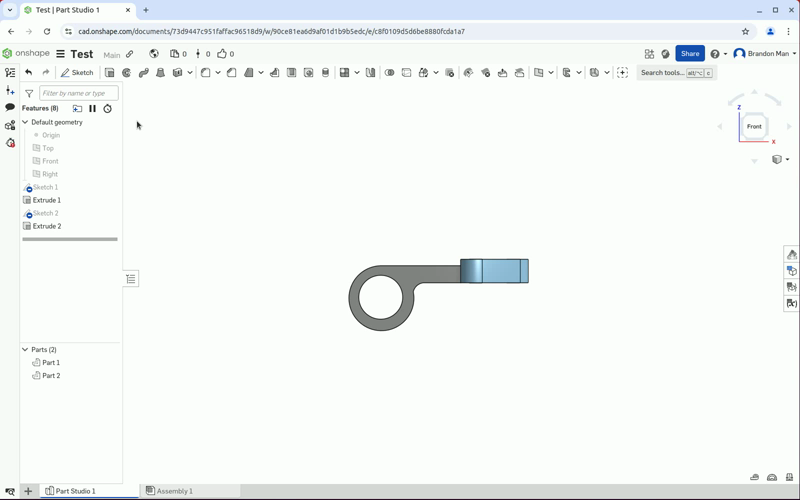
key(shift+h)
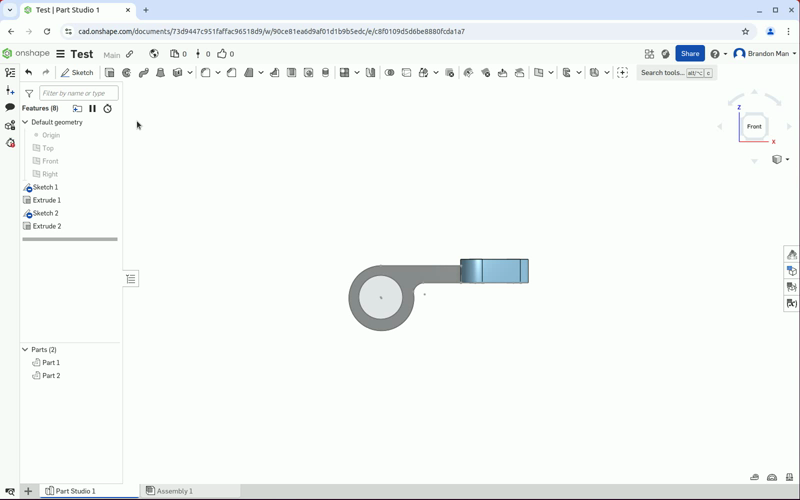
key(shift+h)
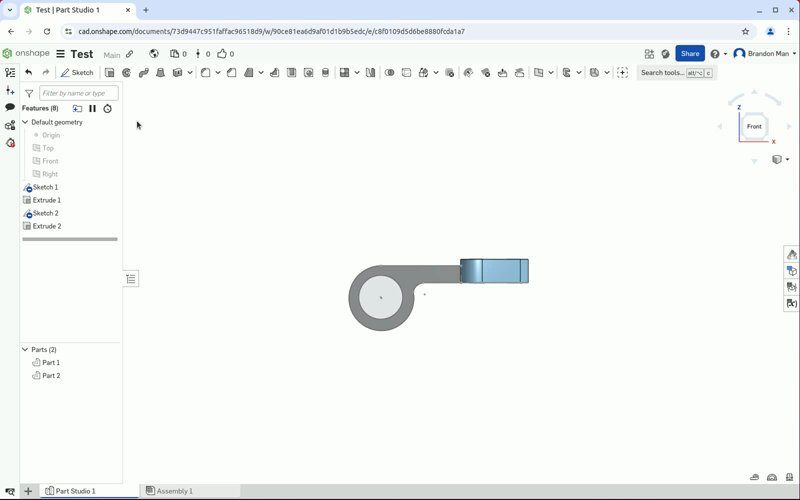
key(shift+7)
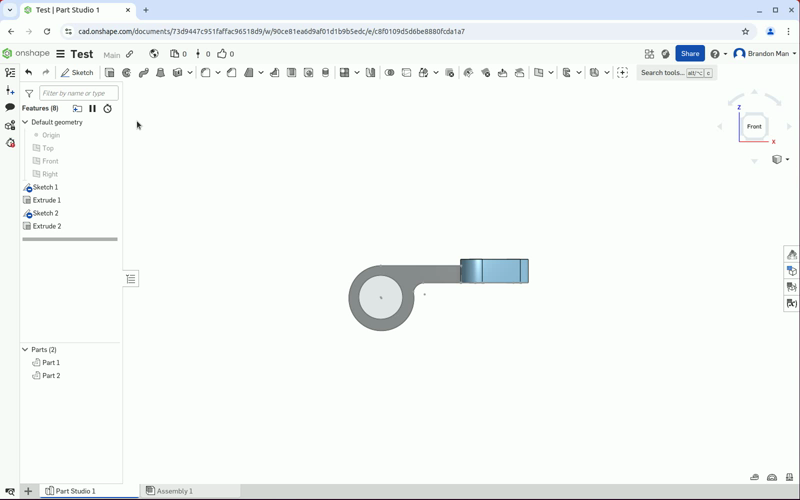
key(left, 2)
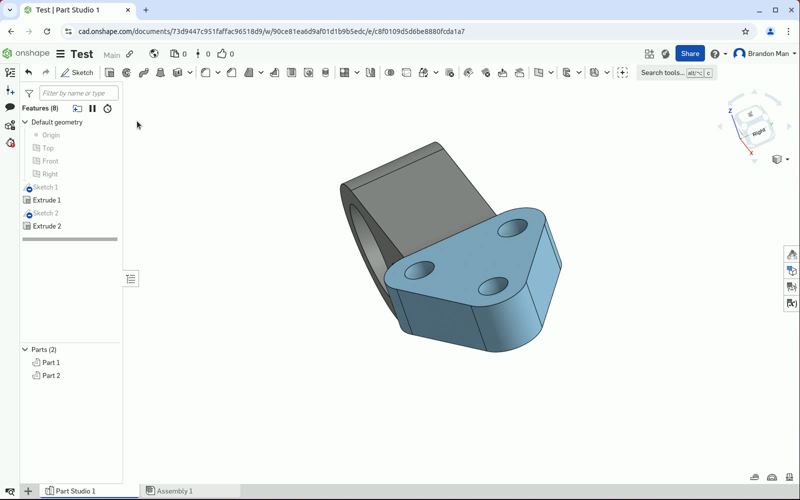
key(down, 2)
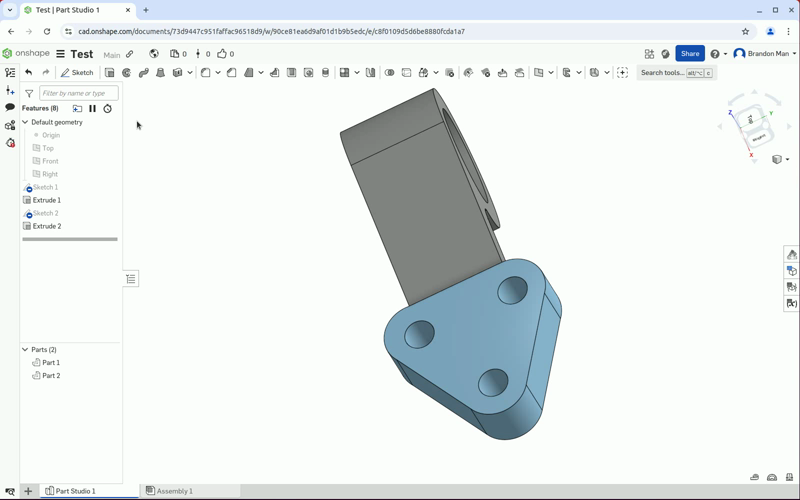
key(up, 2)
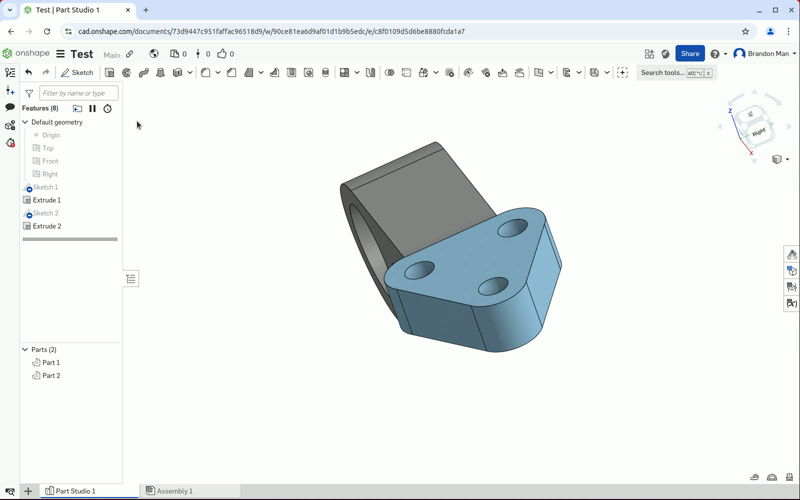
key(right, 2)
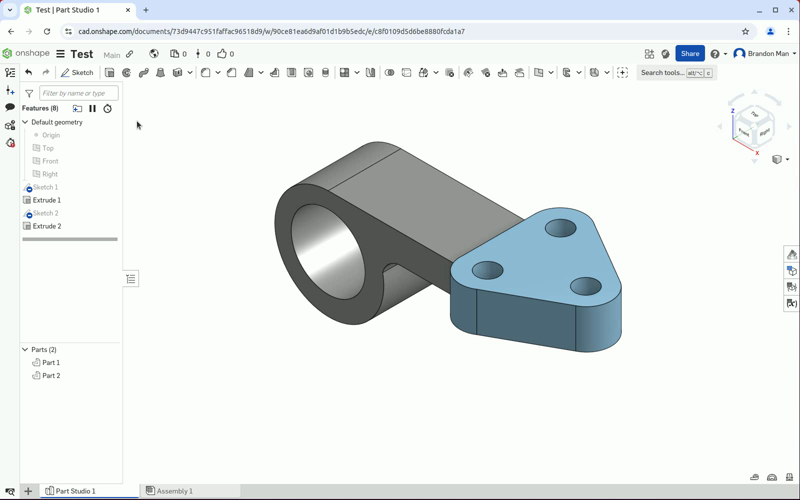
mouse_move(73, 189)
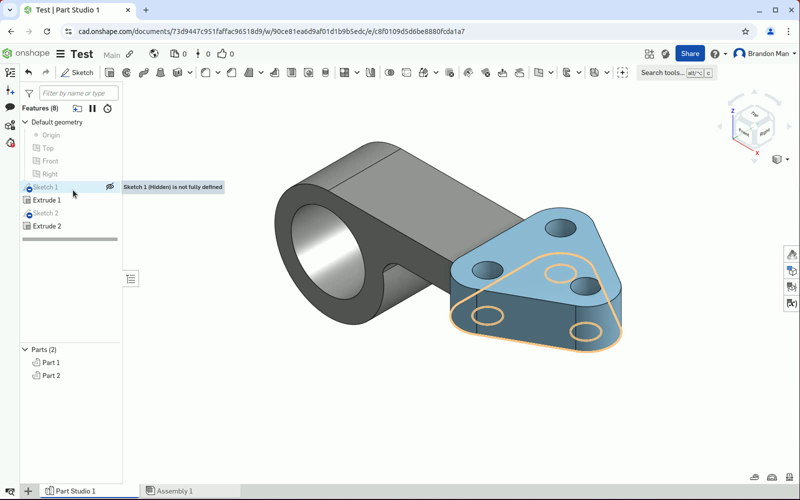
click(73, 189)